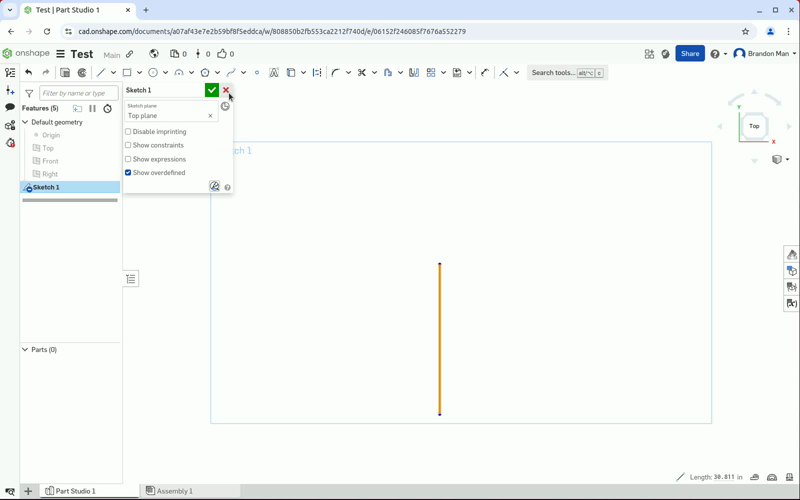
key(shift+h)
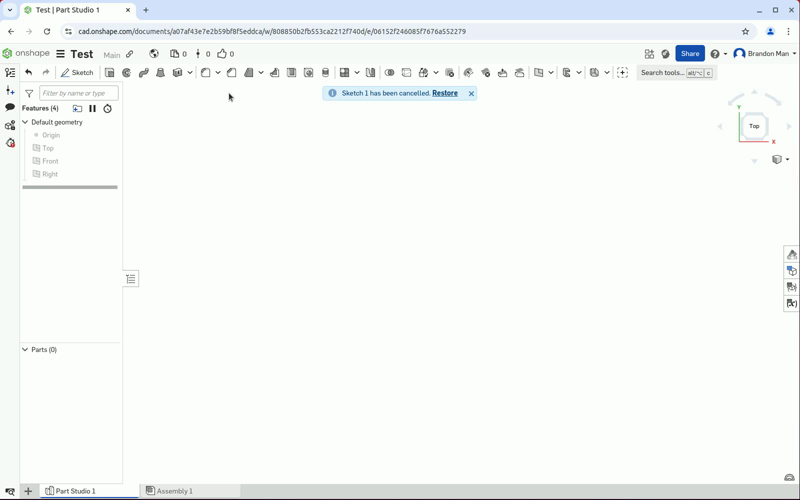
mouse_move(73, 352)
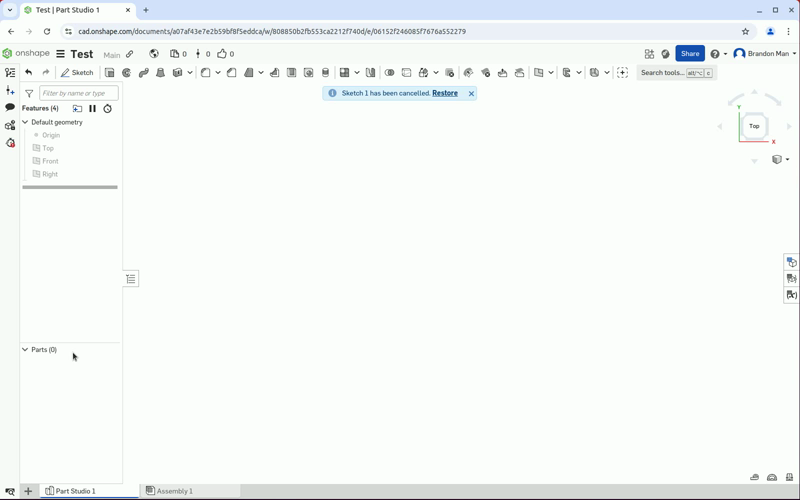
key(y)
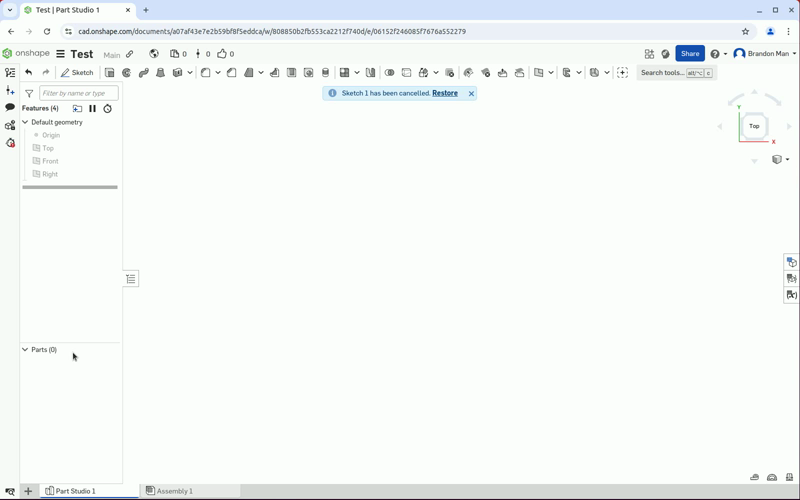
key(shift+p)
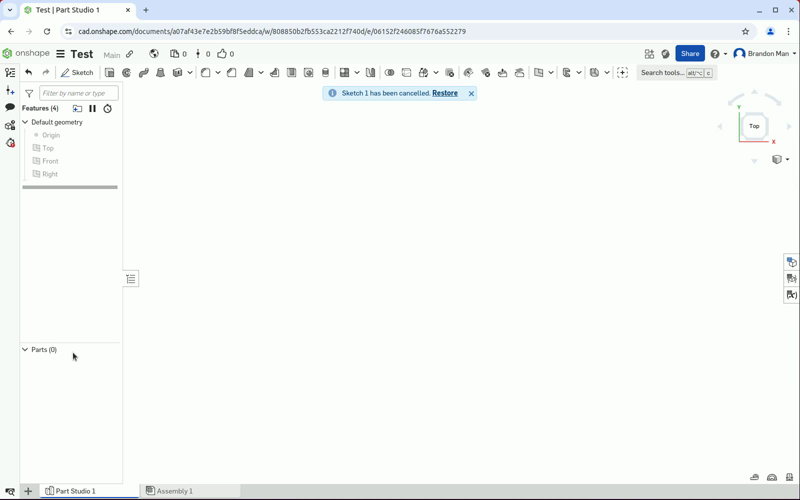
key(space)
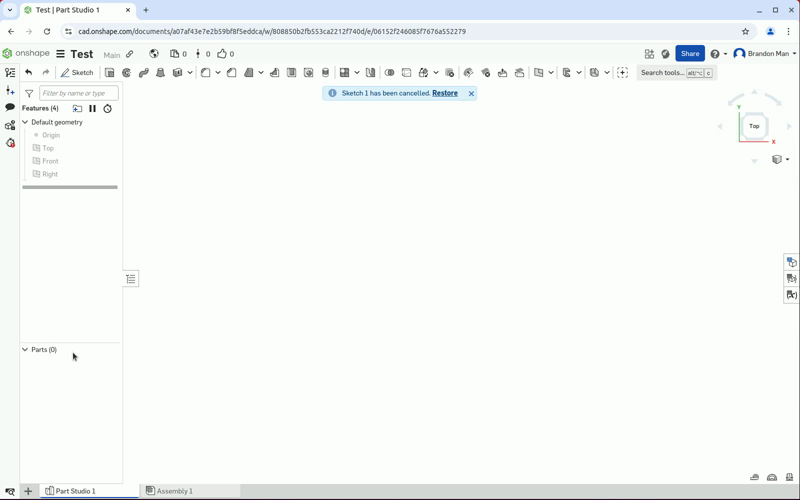
key_down(shift)
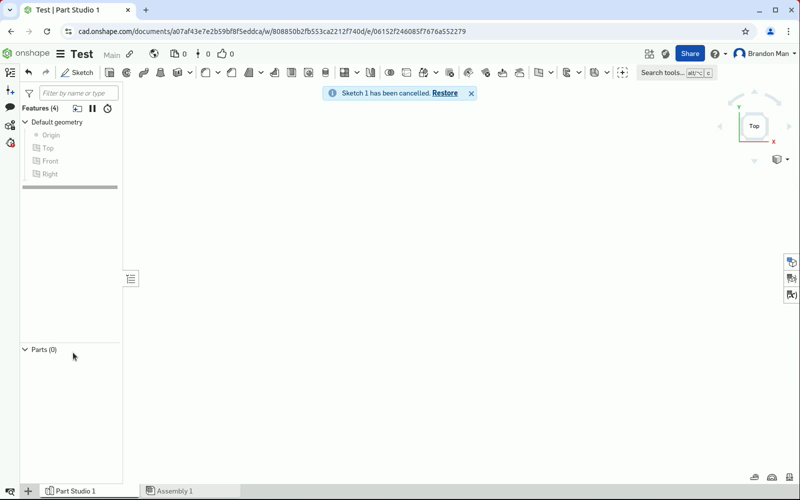
key(up)
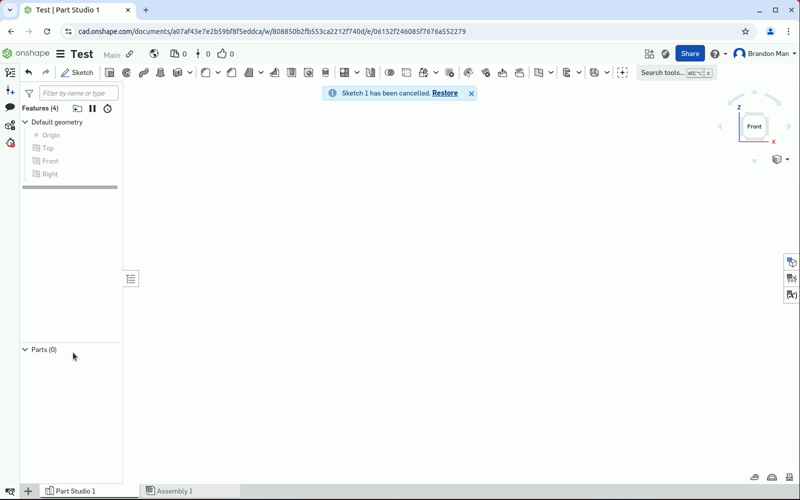
key_up(shift)
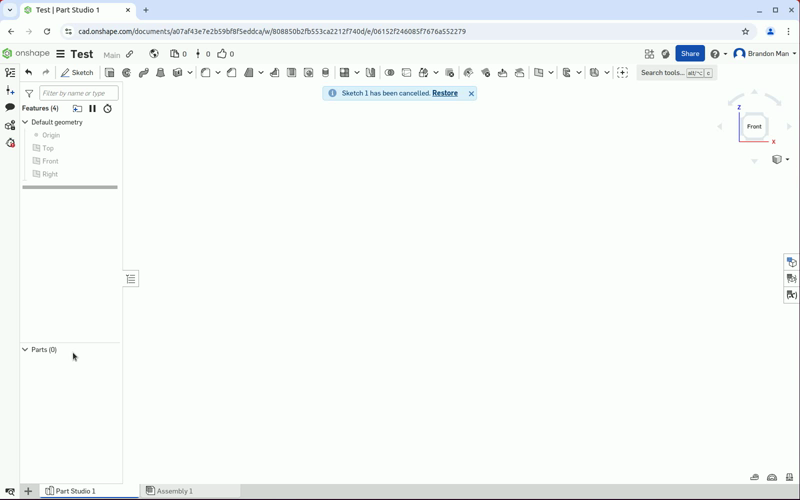
mouse_move(73, 352)
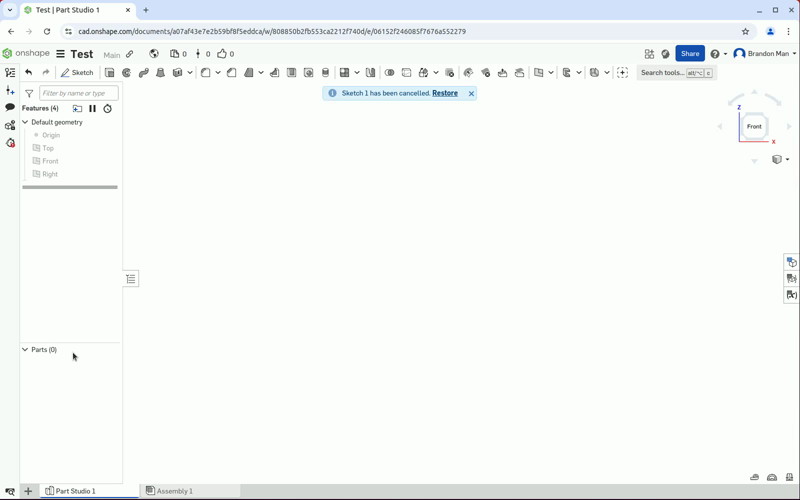
key(shift+y)
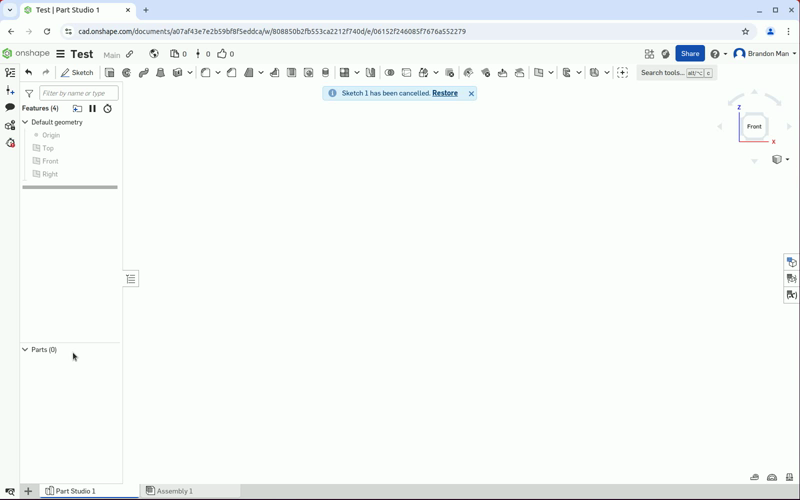
key(shift+s)
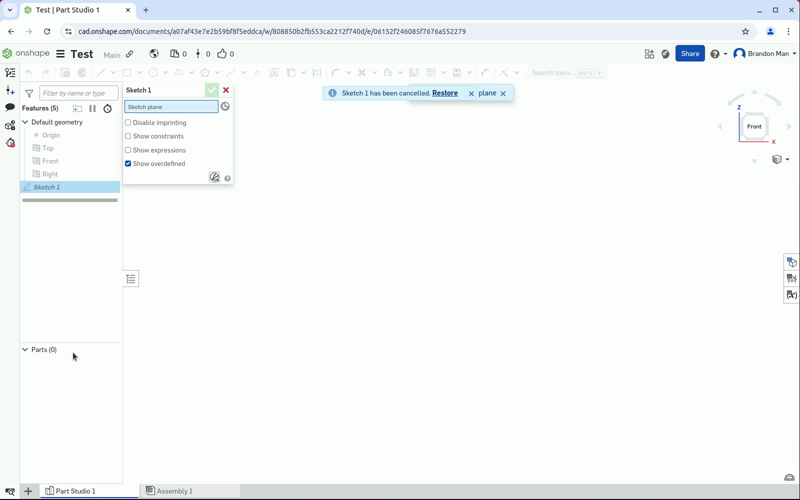
mouse_move(73, 163)
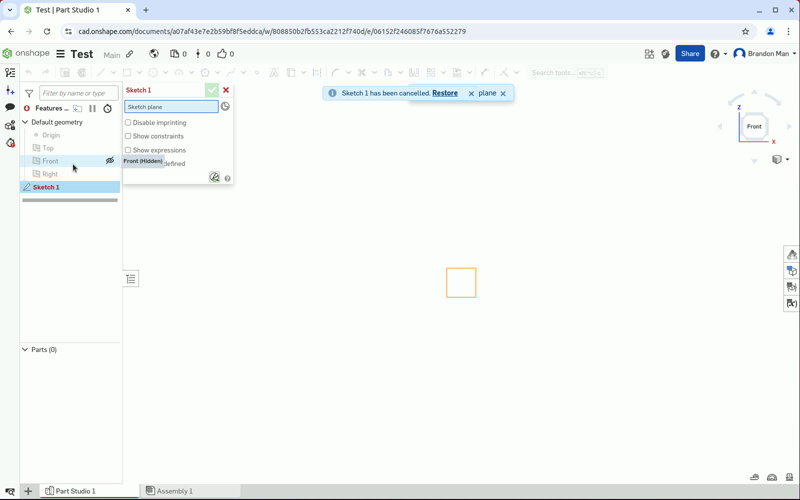
click(73, 163)
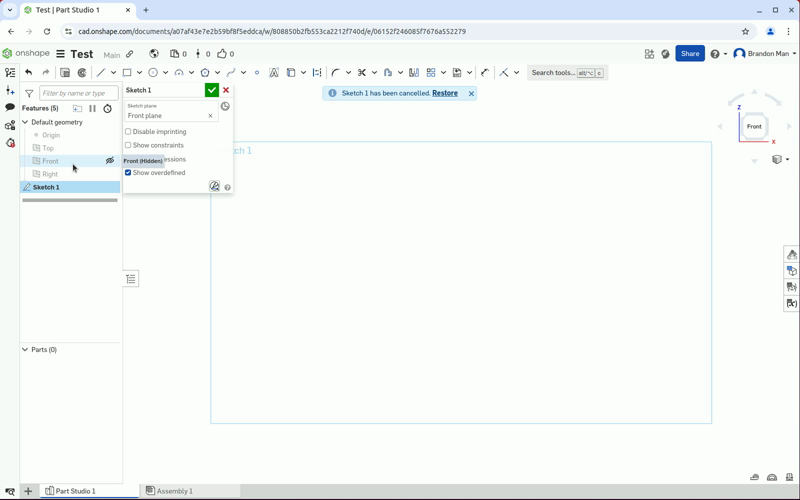
mouse_move(73, 352)
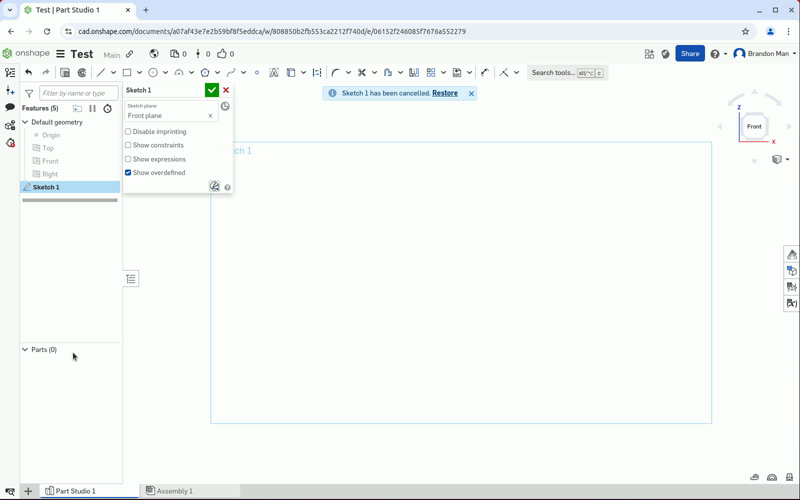
key(y)
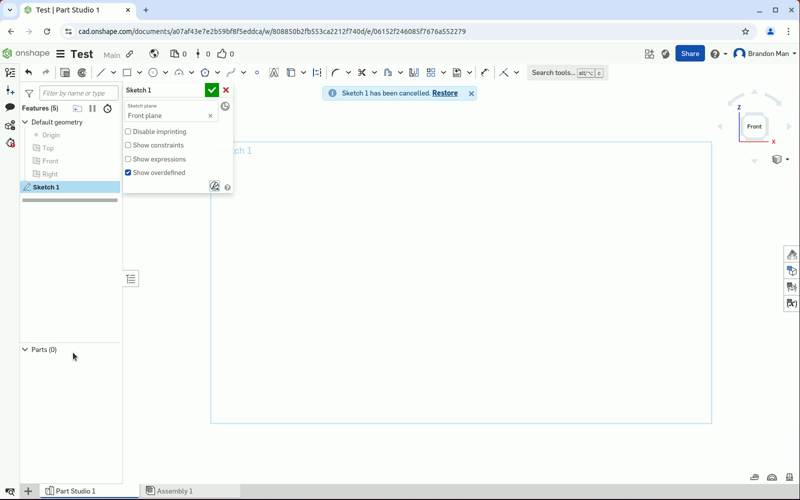
key(a)
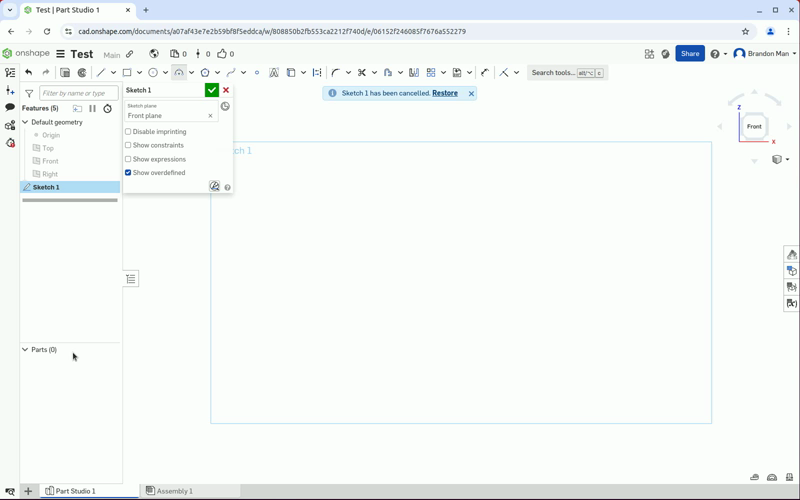
key_down(shift)
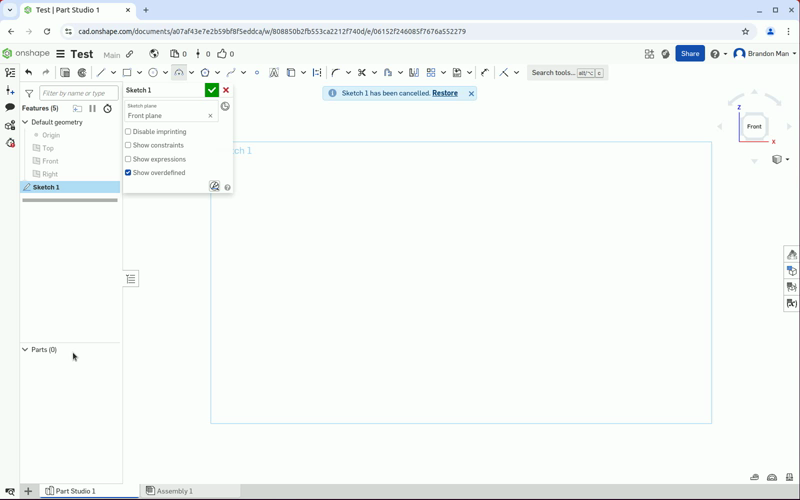
mouse_move(357, 314)
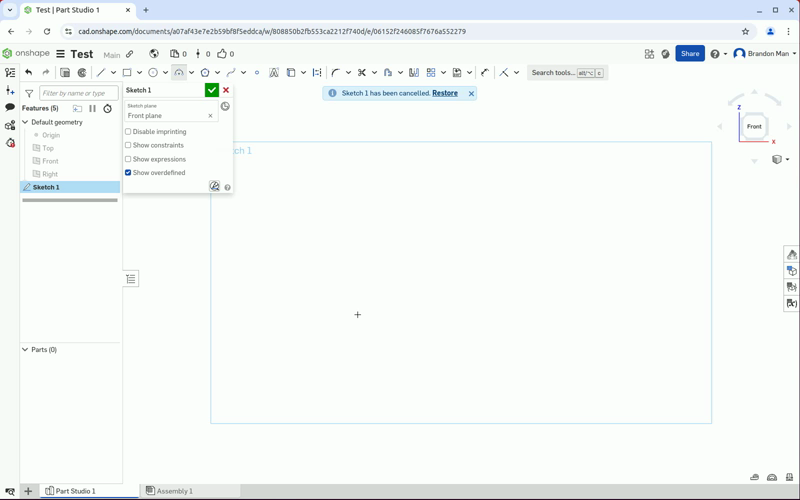
click(357, 314)
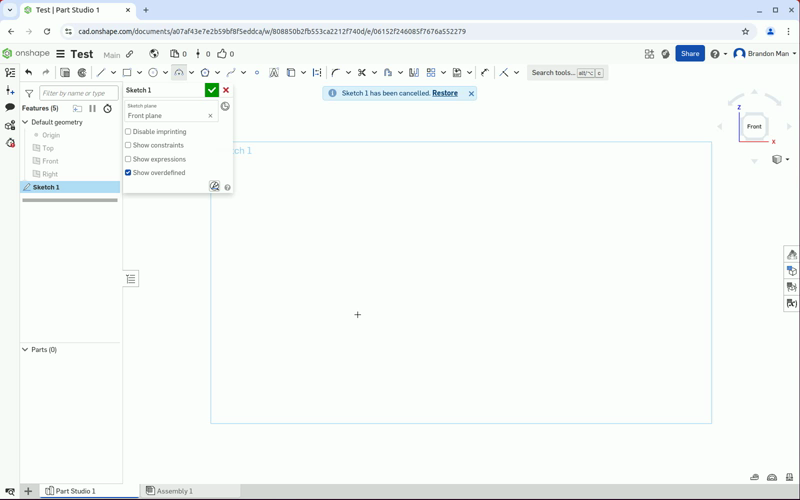
key_up(shift)
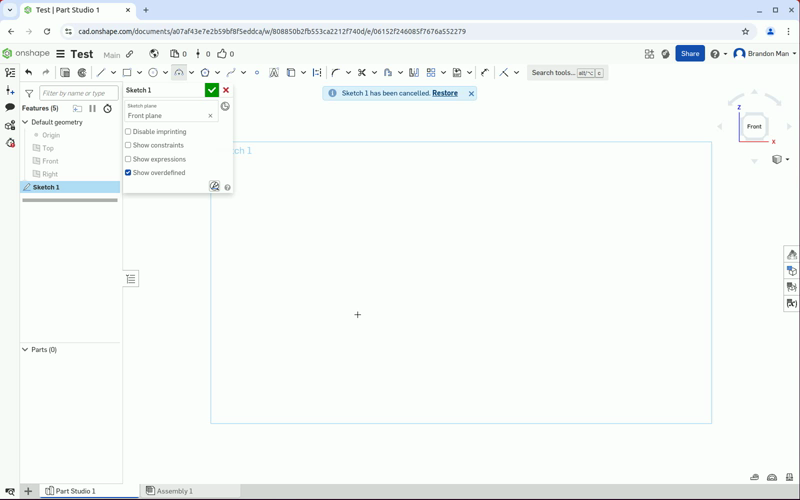
key_down(shift)
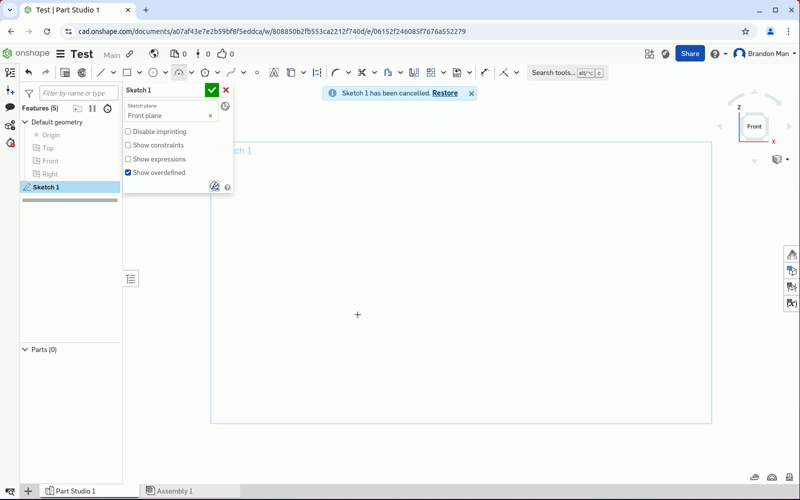
mouse_move(374, 331)
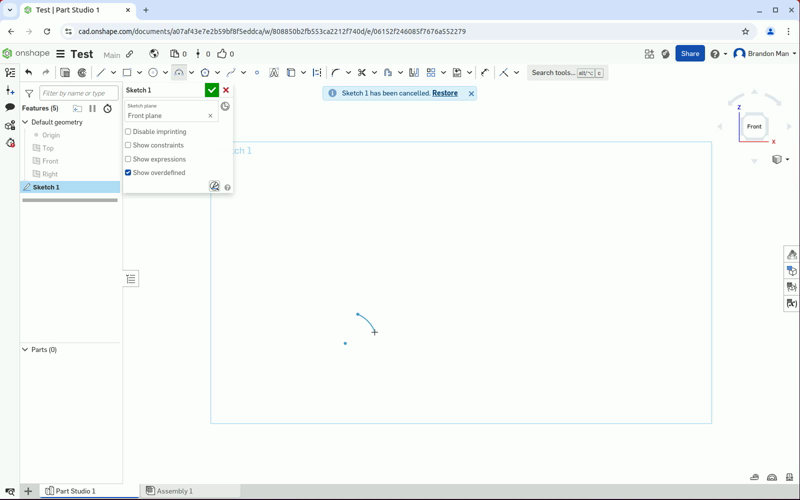
click(374, 331)
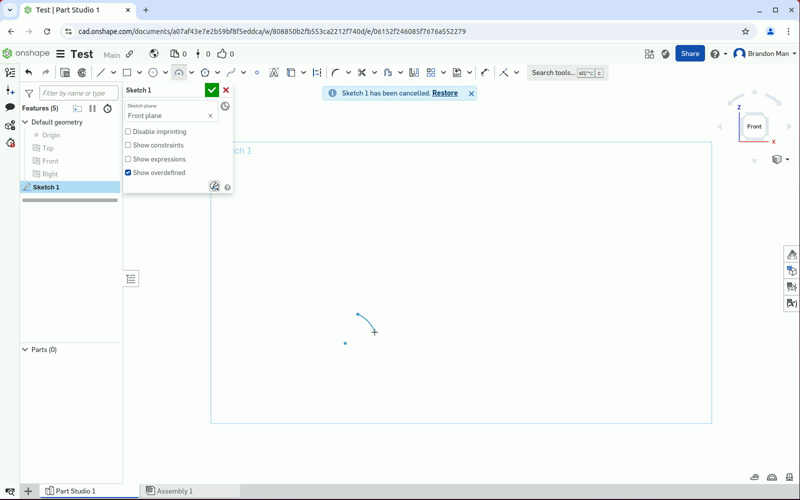
mouse_move(362, 326)
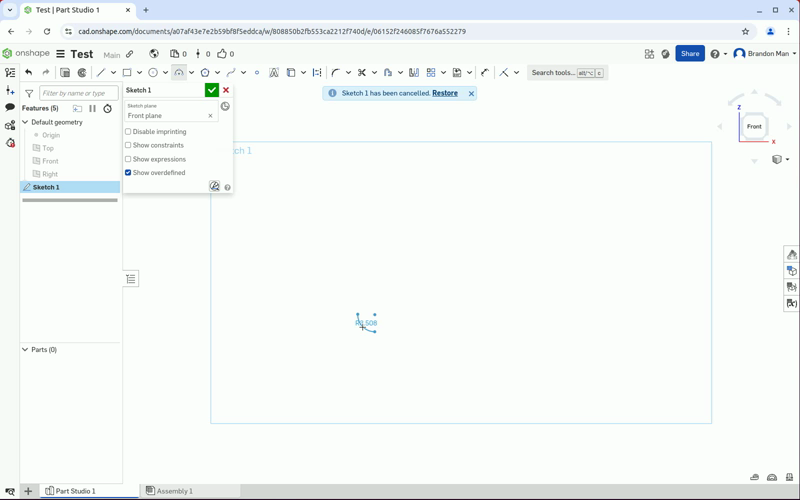
click(362, 326)
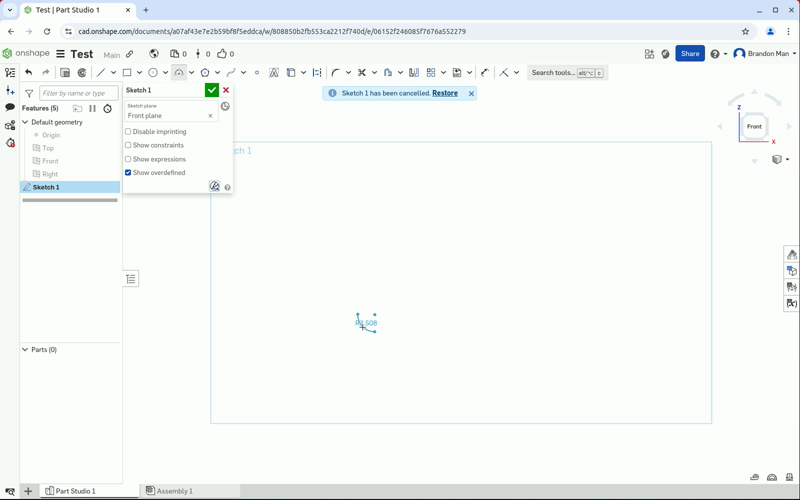
key_up(shift)
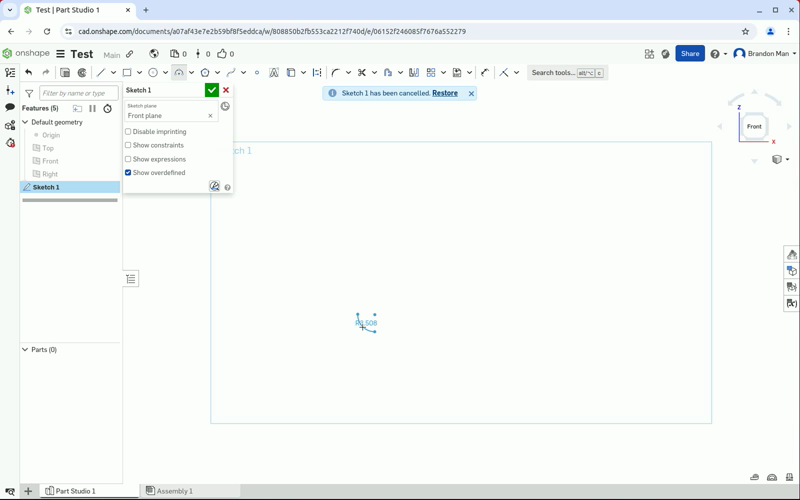
key(esc)
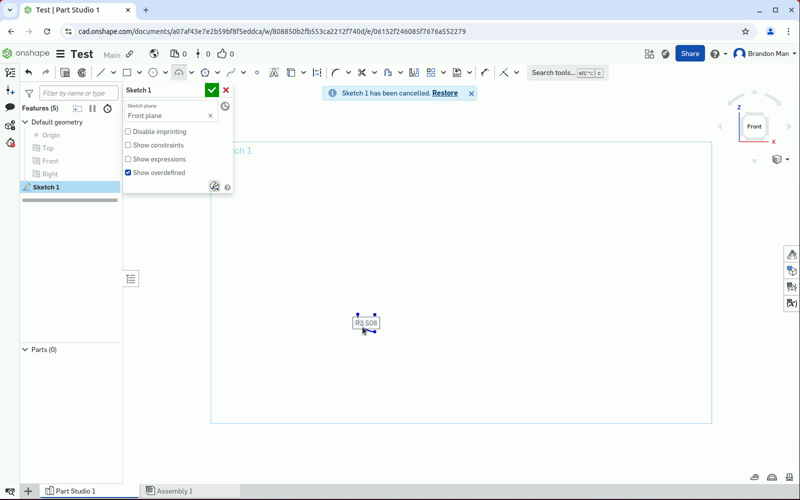
key(l)
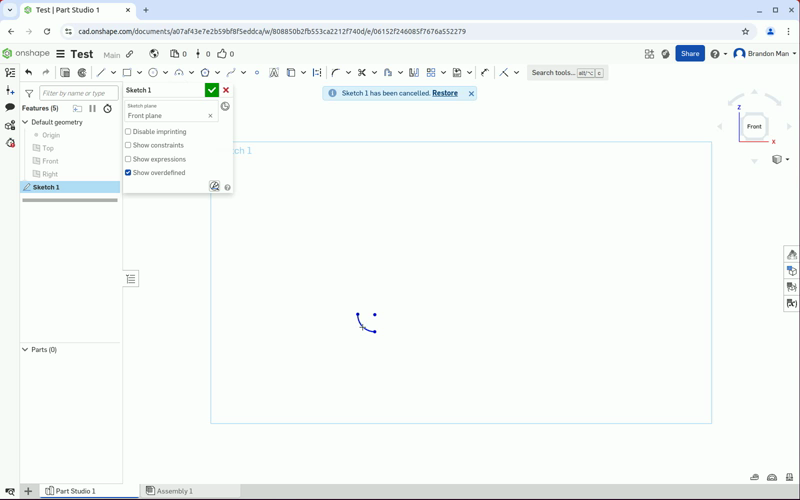
mouse_move(374, 331)
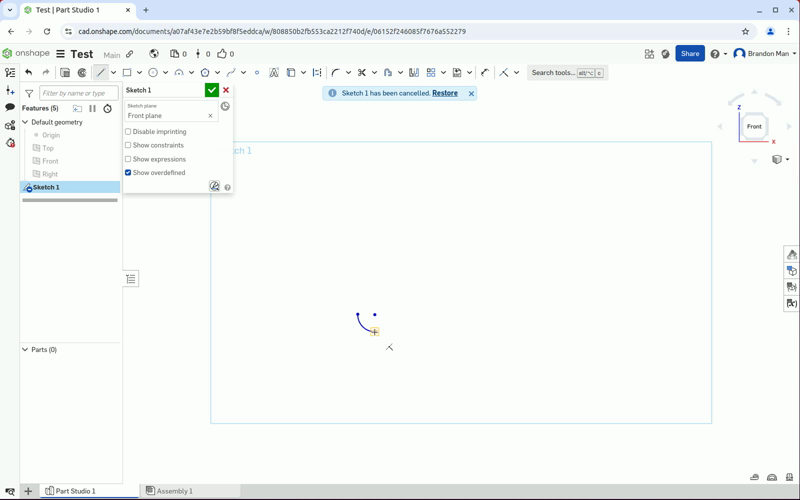
click(374, 331)
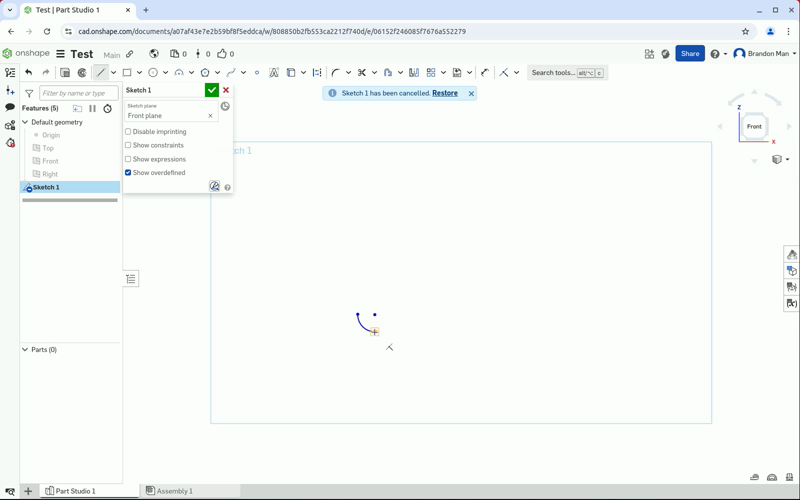
key_down(shift)
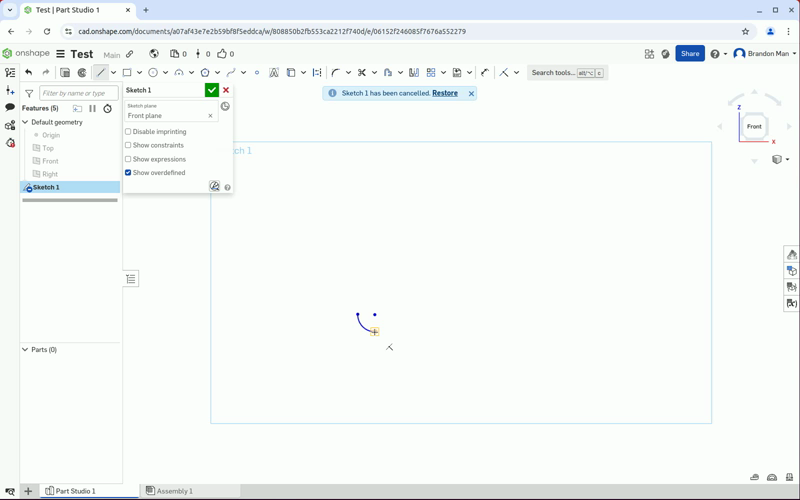
mouse_move(544, 331)
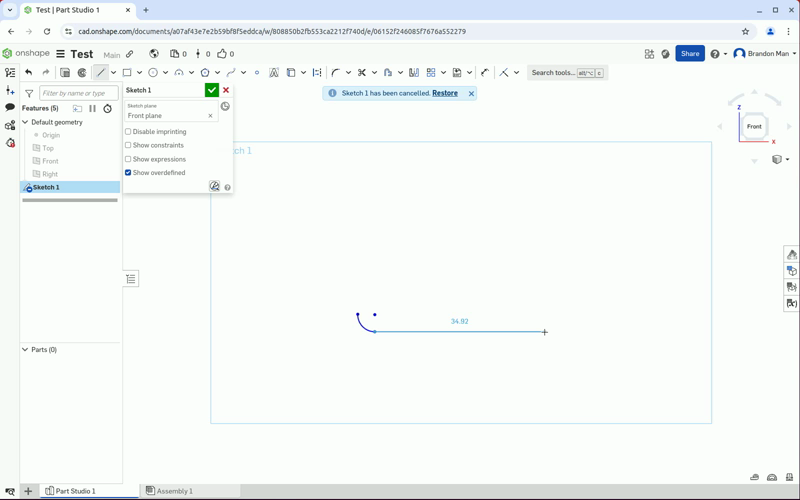
click(544, 331)
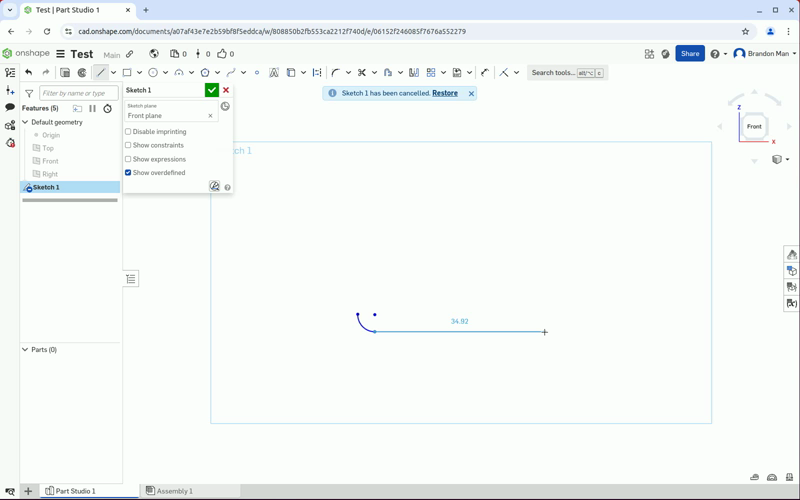
key_up(shift)
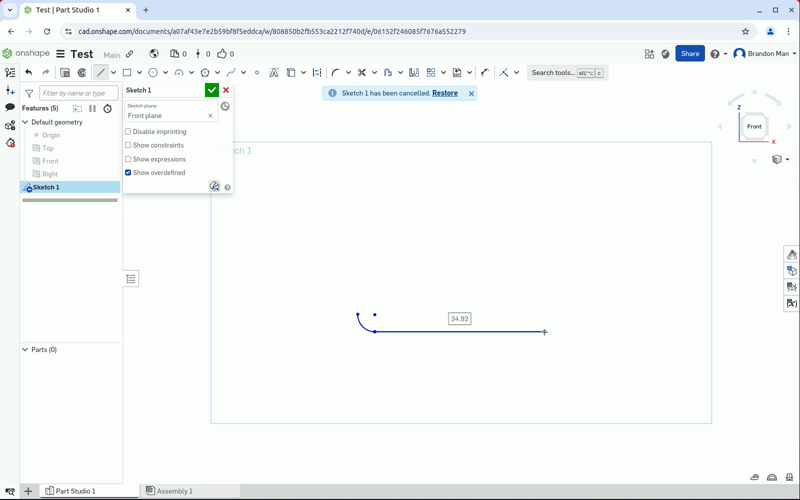
key(esc)
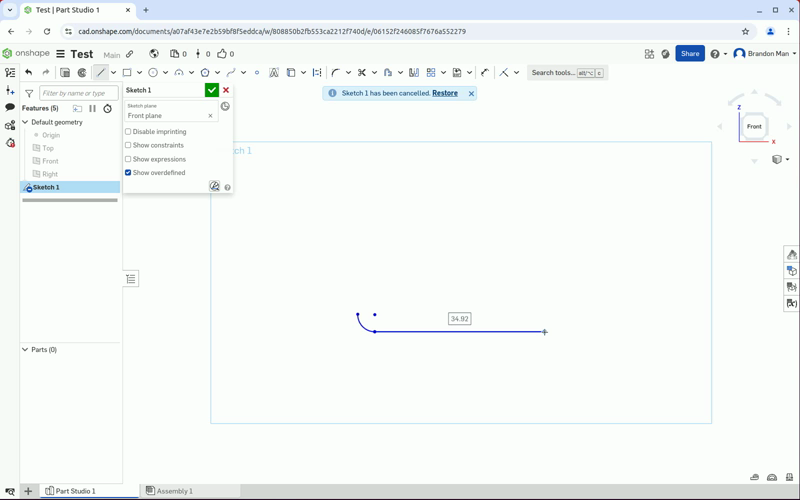
key(a)
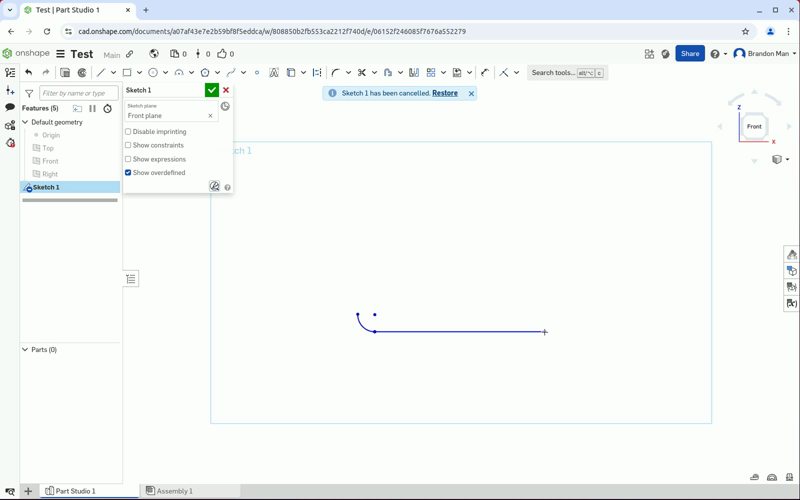
mouse_move(544, 331)
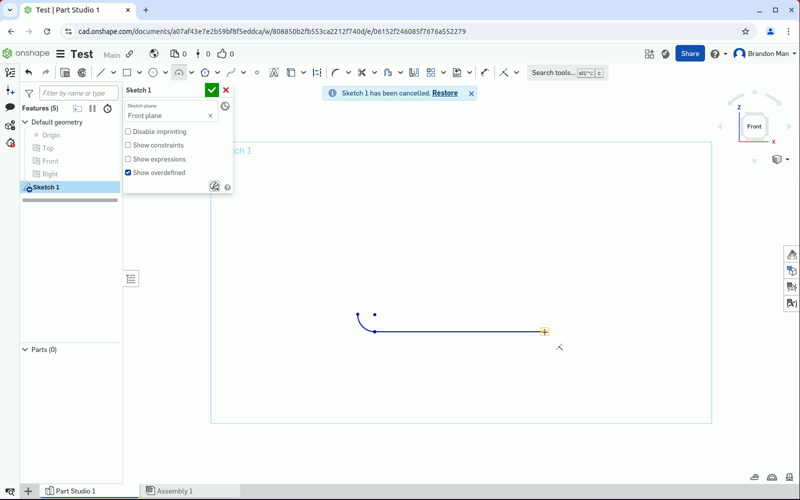
click(544, 331)
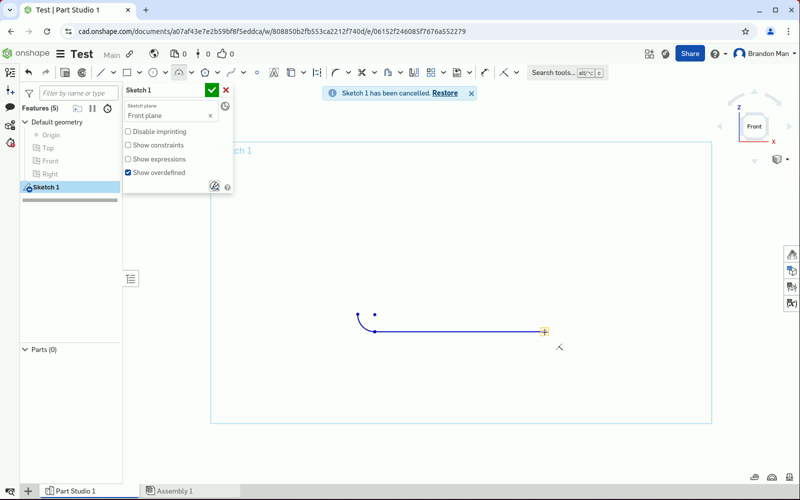
key_down(shift)
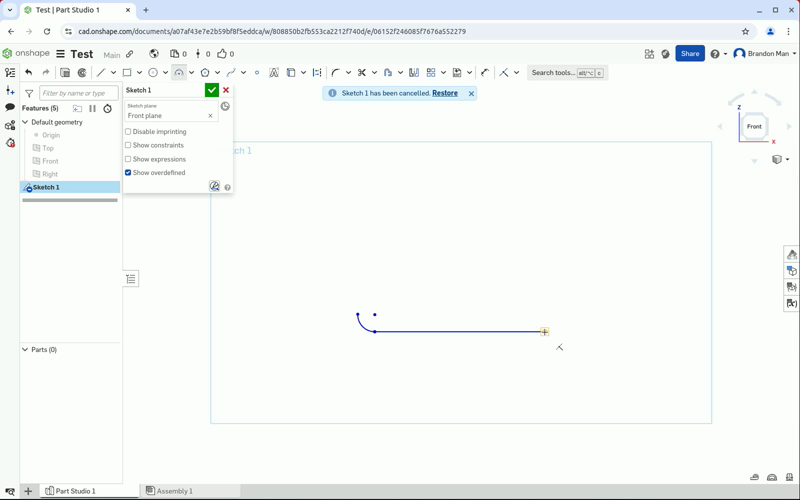
mouse_move(561, 314)
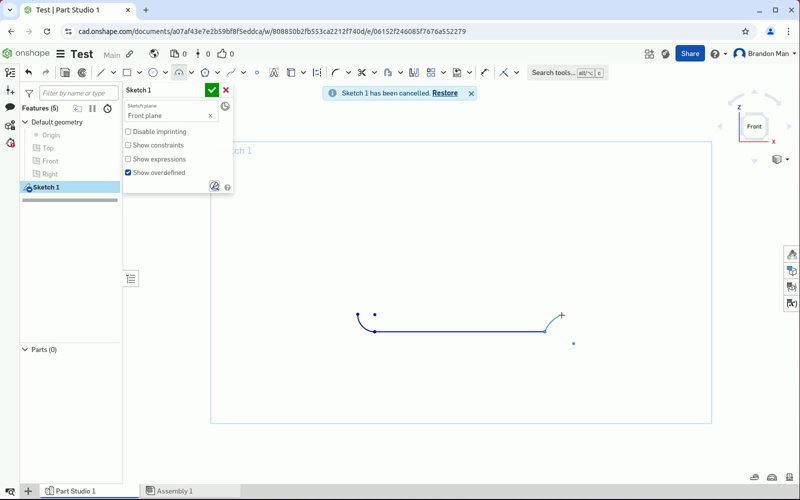
click(561, 314)
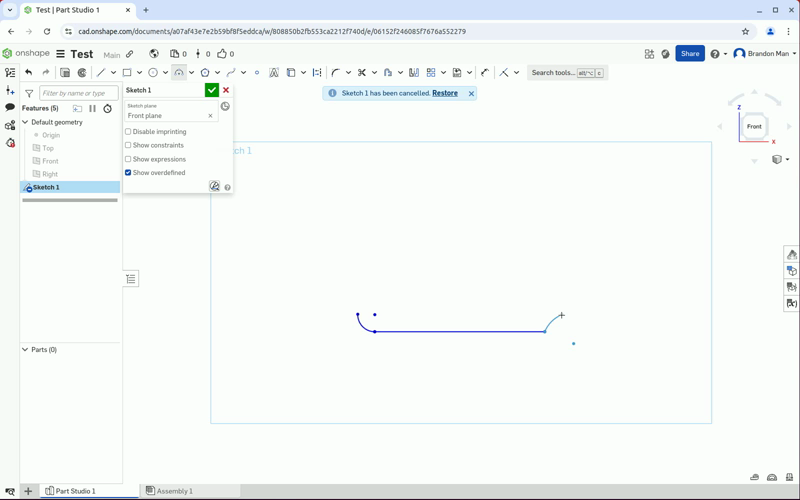
mouse_move(556, 326)
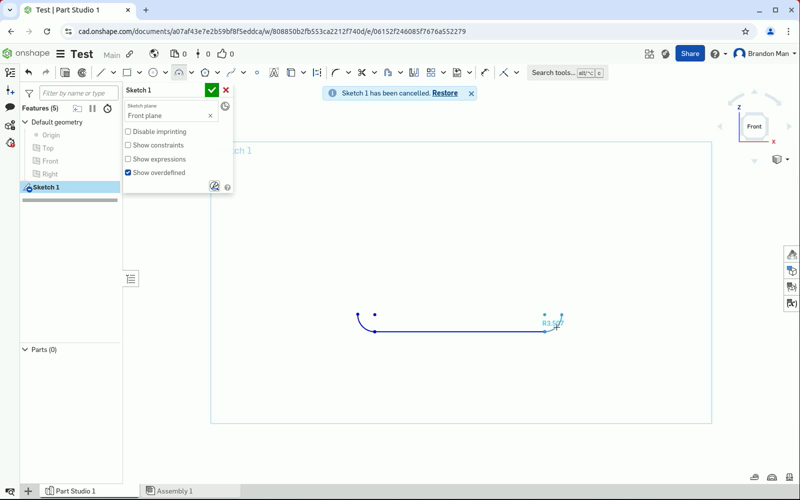
click(556, 326)
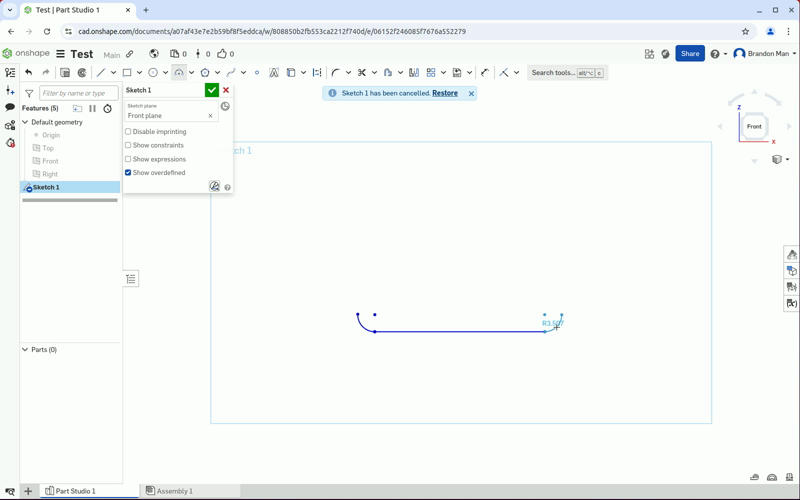
key_up(shift)
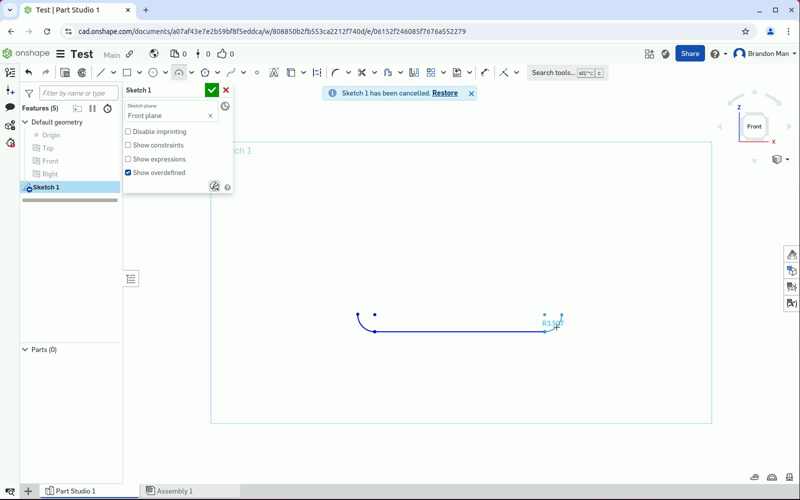
key(esc)
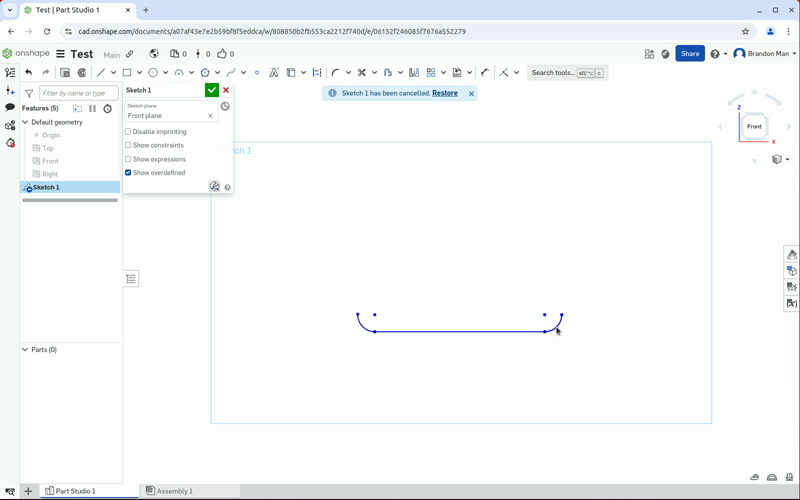
key(l)
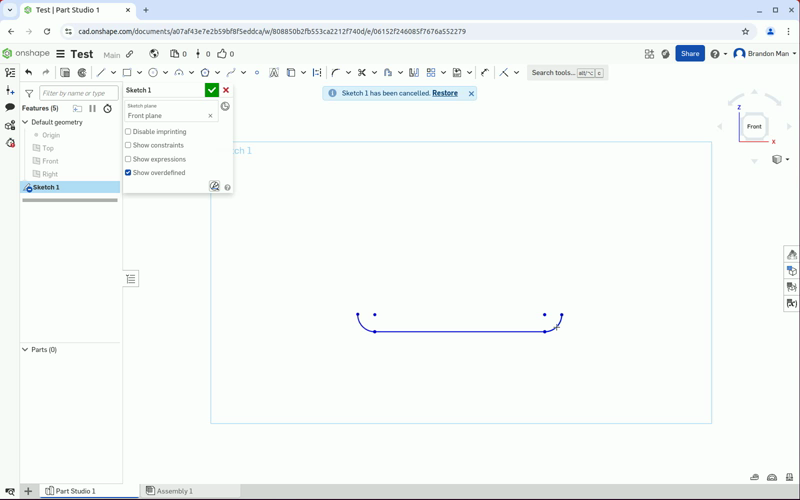
mouse_move(561, 314)
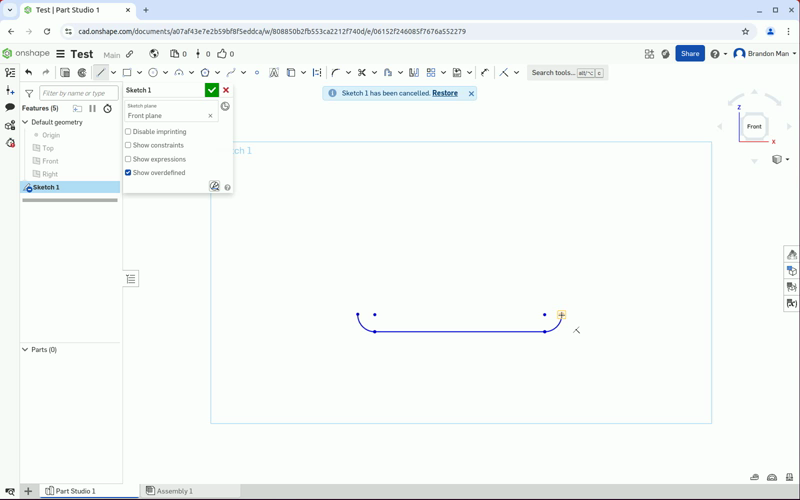
click(561, 314)
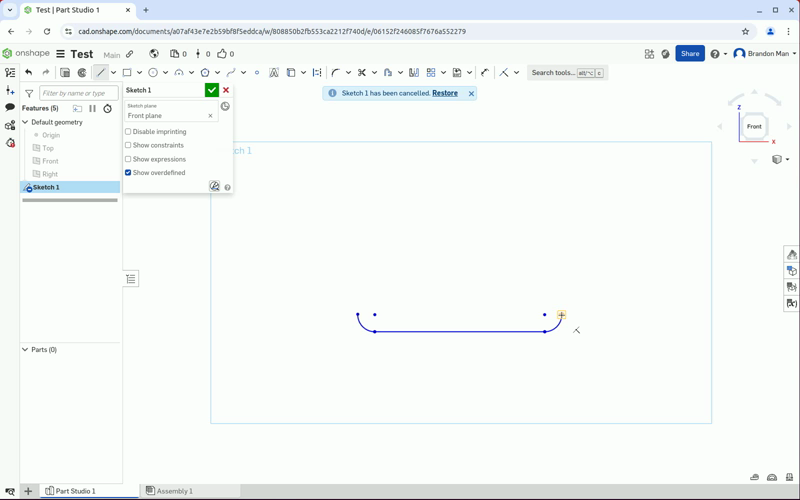
key_down(shift)
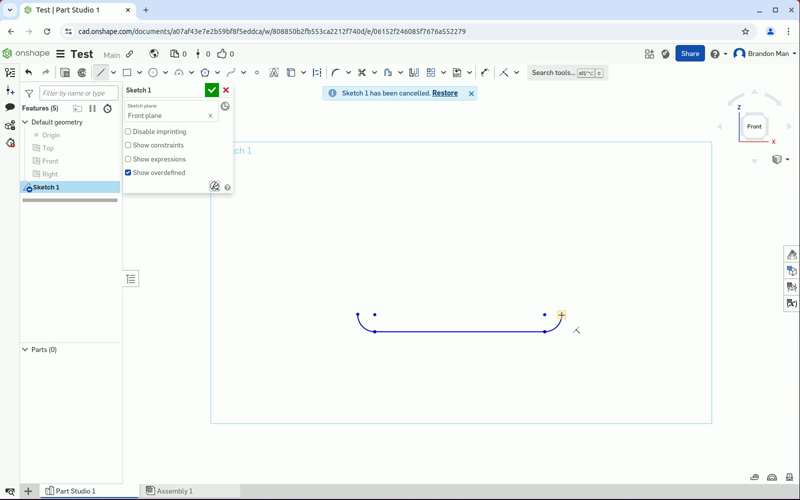
mouse_move(589, 314)
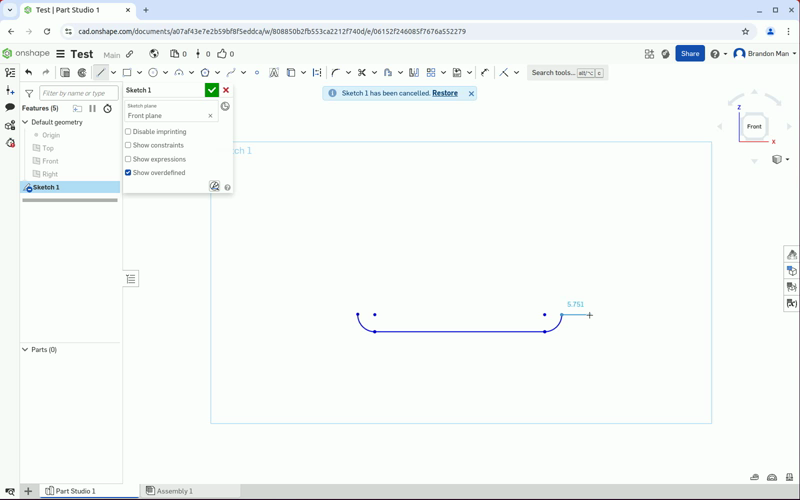
mouse_move(561, 258)
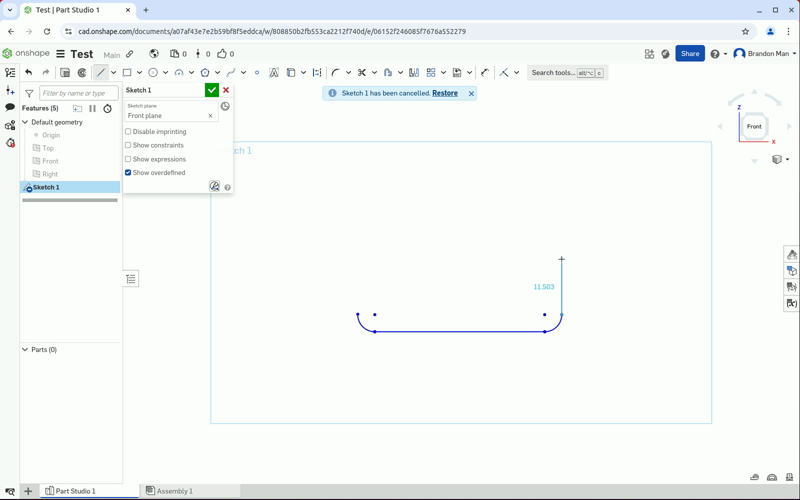
click(561, 258)
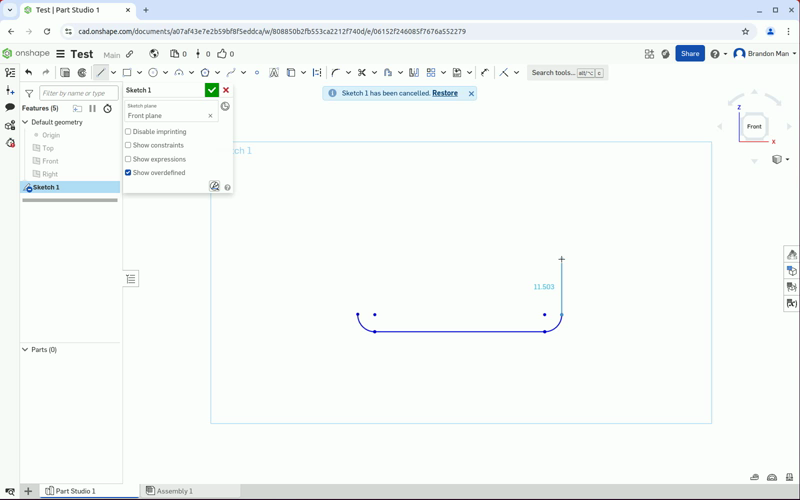
key_up(shift)
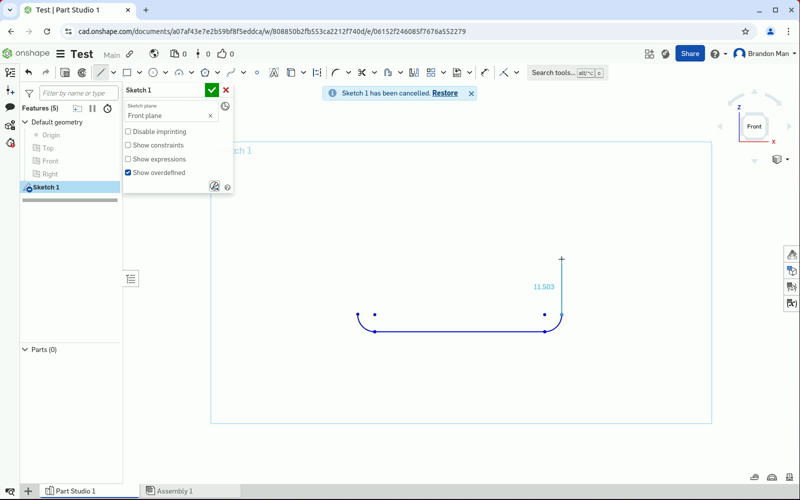
key(esc)
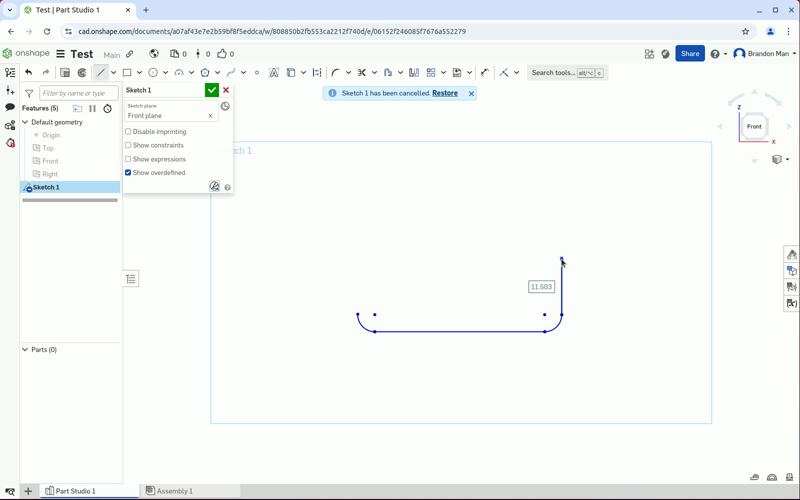
key(a)
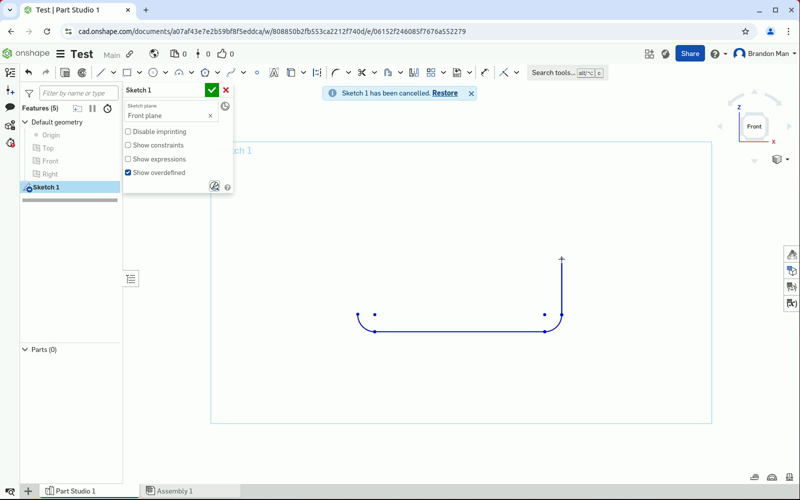
mouse_move(561, 258)
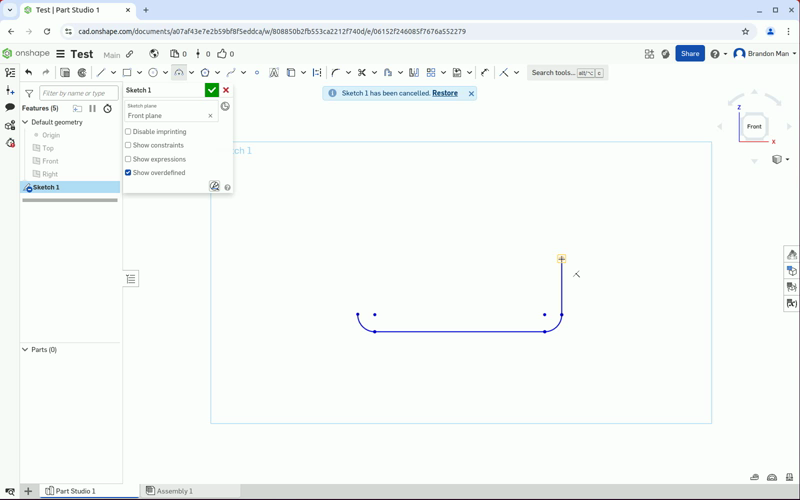
click(561, 258)
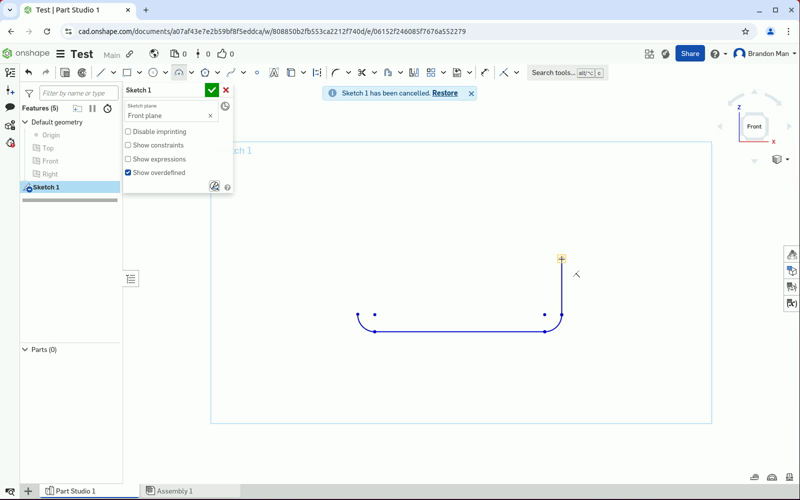
key_down(shift)
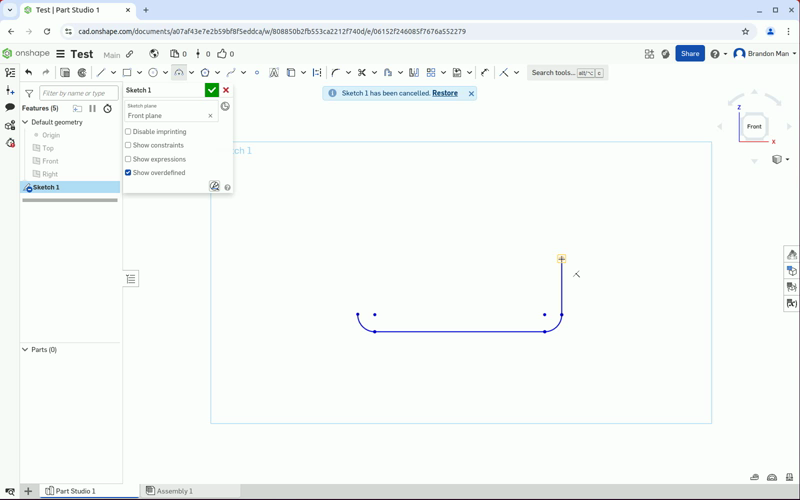
mouse_move(544, 241)
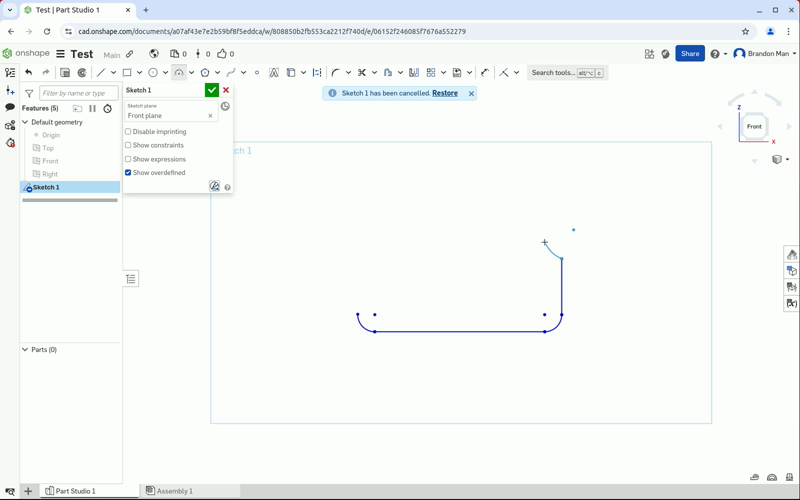
click(544, 241)
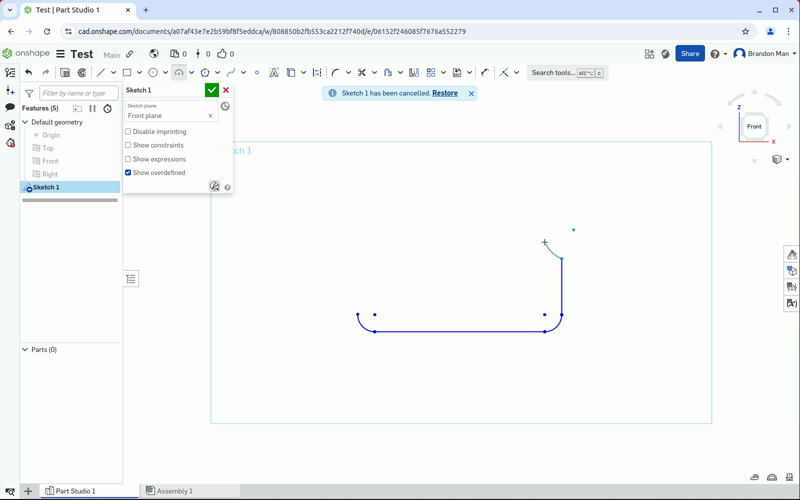
mouse_move(556, 246)
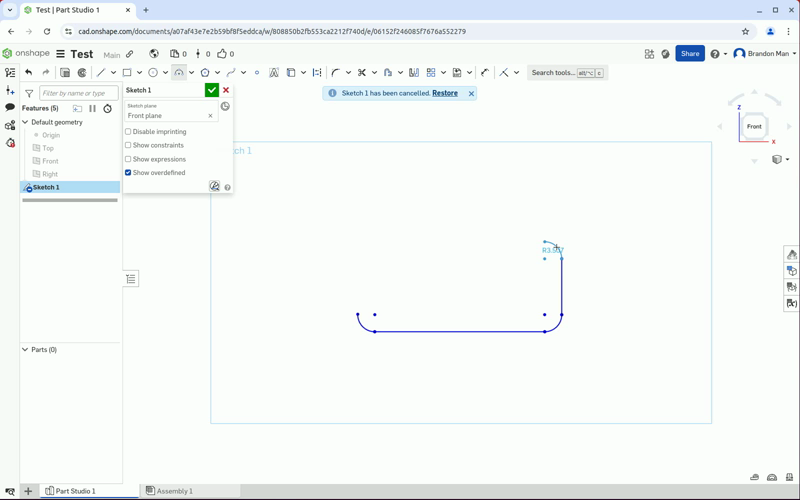
click(556, 246)
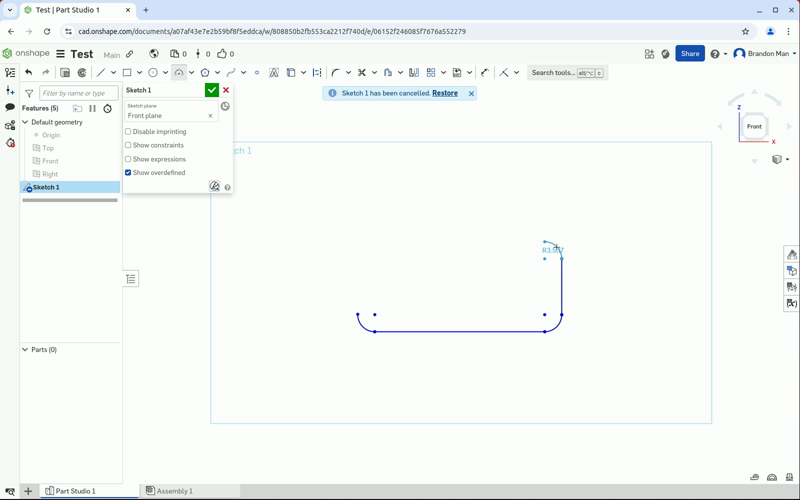
key_up(shift)
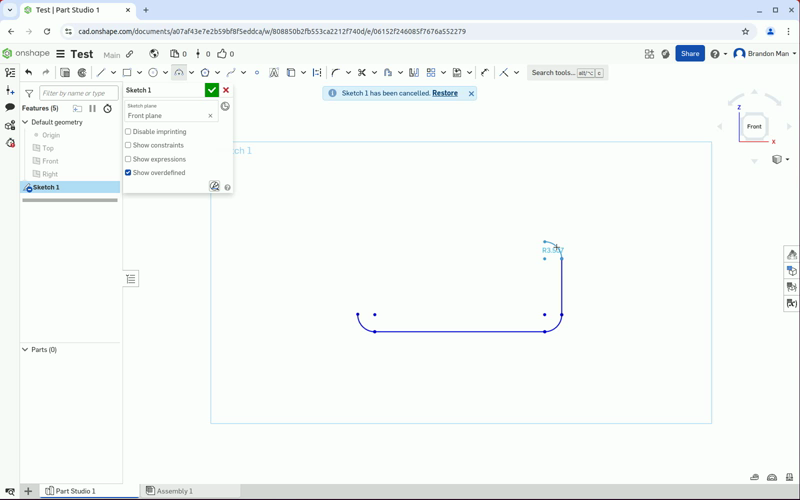
key(esc)
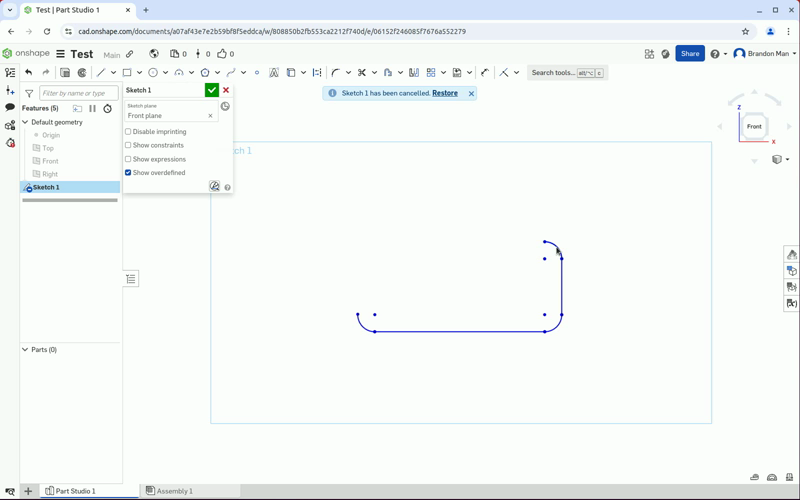
key(l)
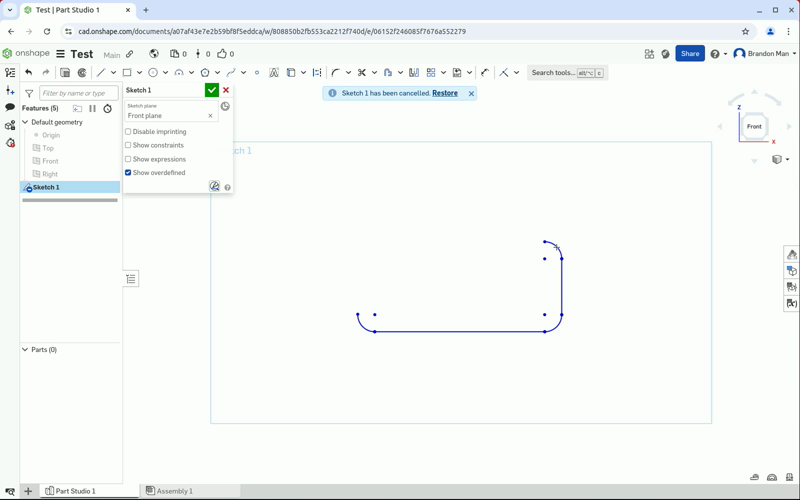
mouse_move(544, 241)
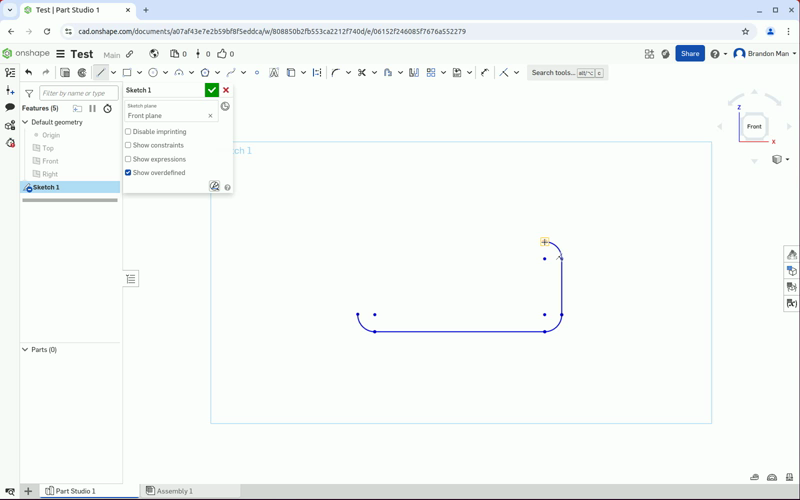
click(544, 241)
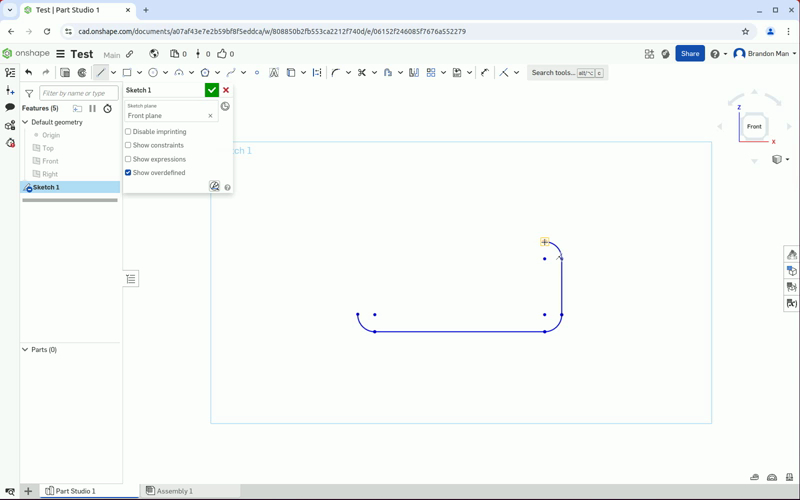
key_down(shift)
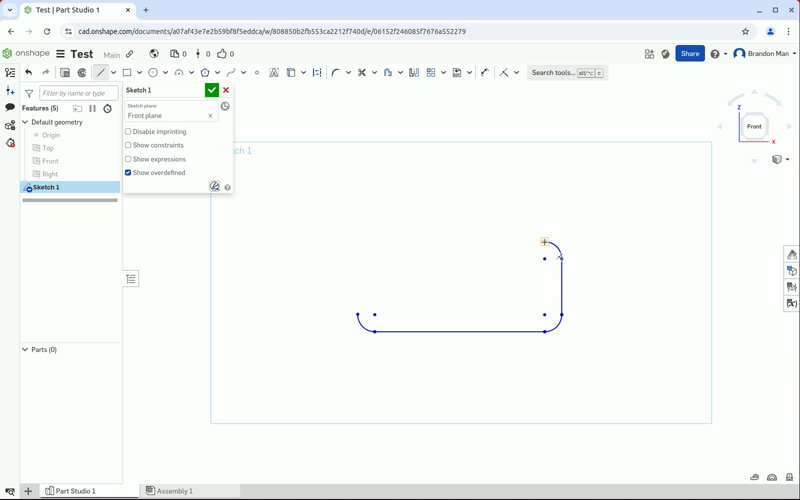
mouse_move(374, 241)
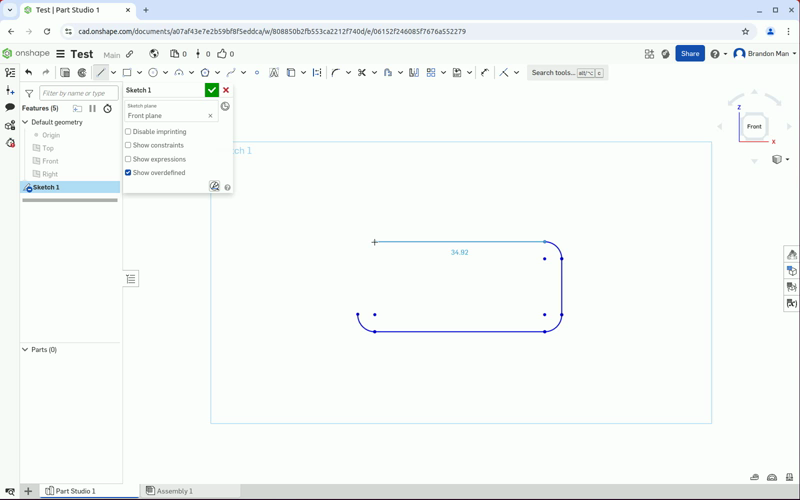
click(374, 241)
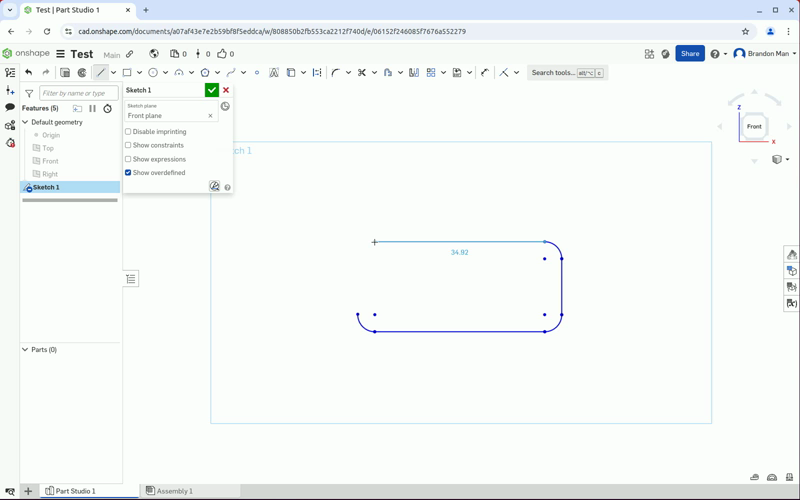
key_up(shift)
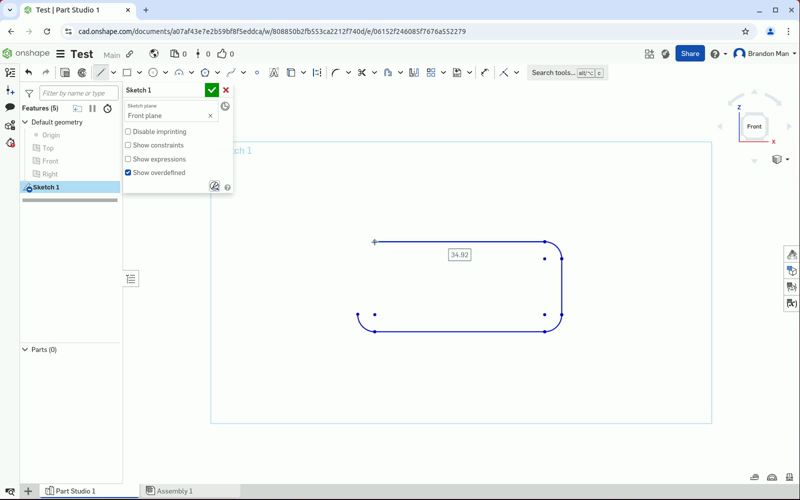
key(esc)
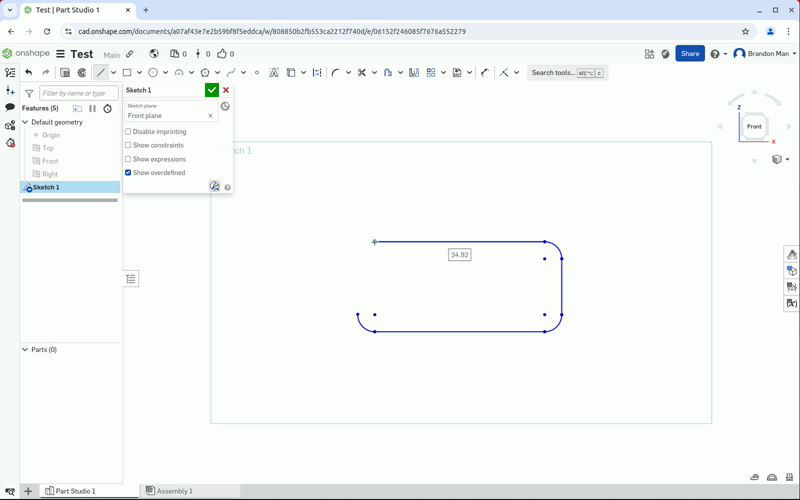
key(a)
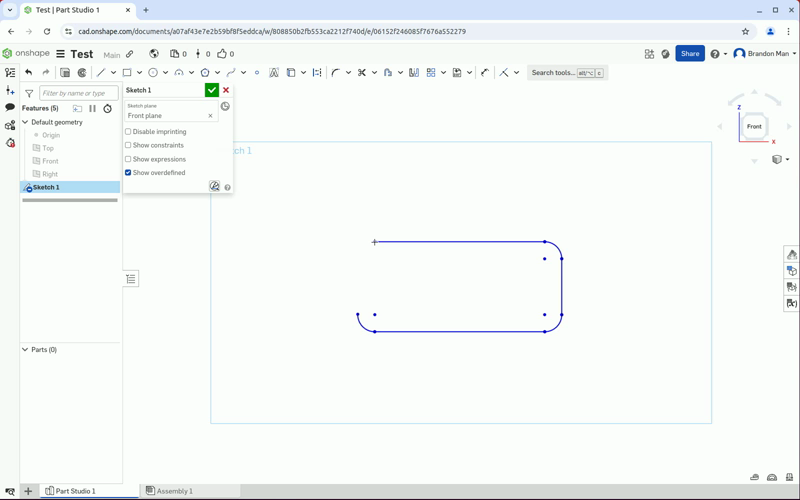
mouse_move(374, 241)
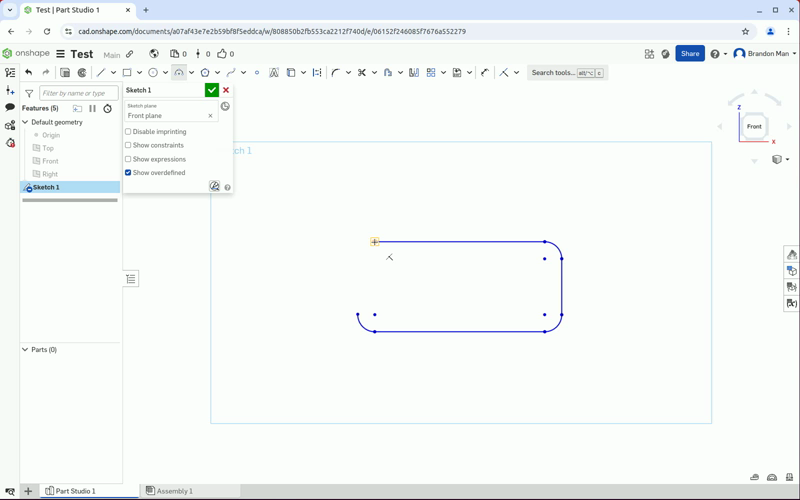
click(374, 241)
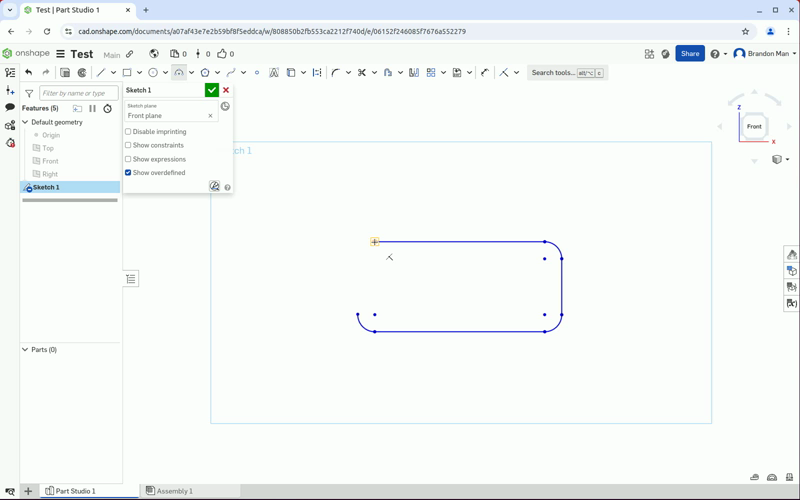
key_down(shift)
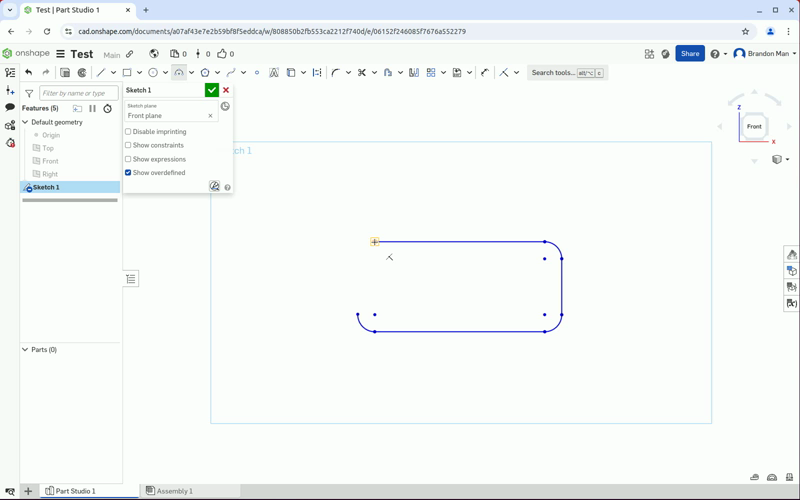
mouse_move(357, 258)
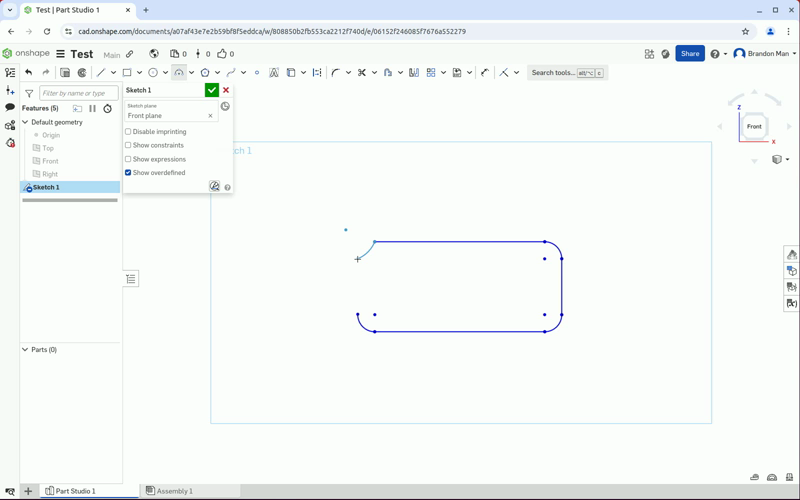
click(357, 258)
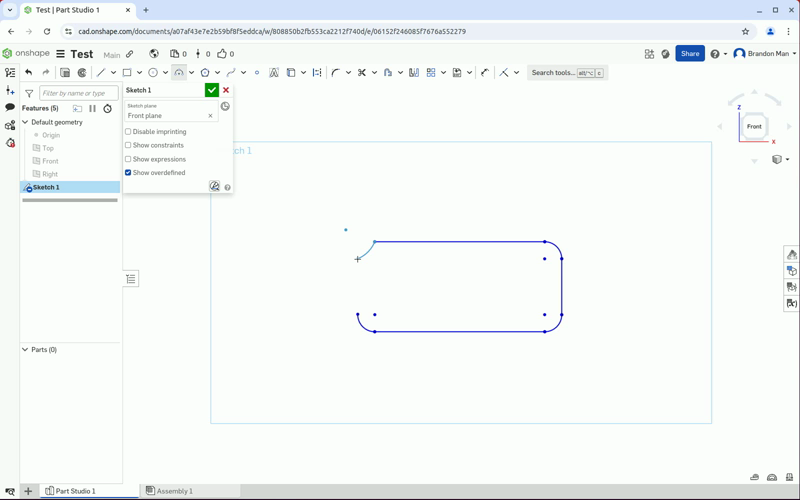
mouse_move(362, 246)
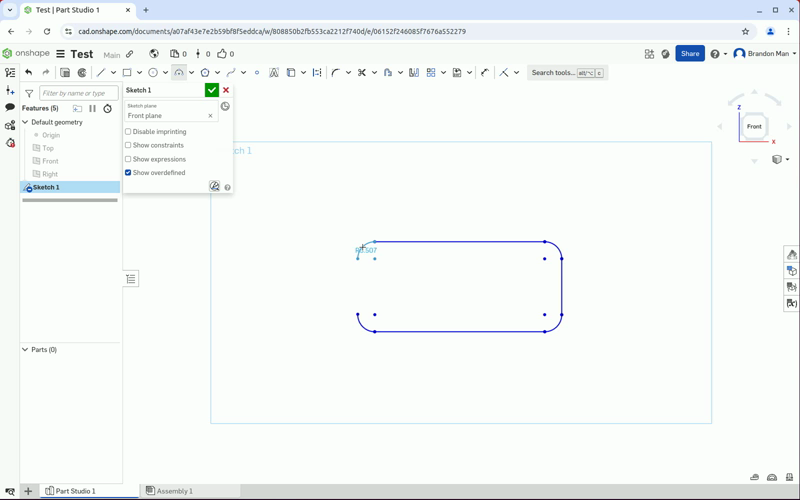
click(362, 246)
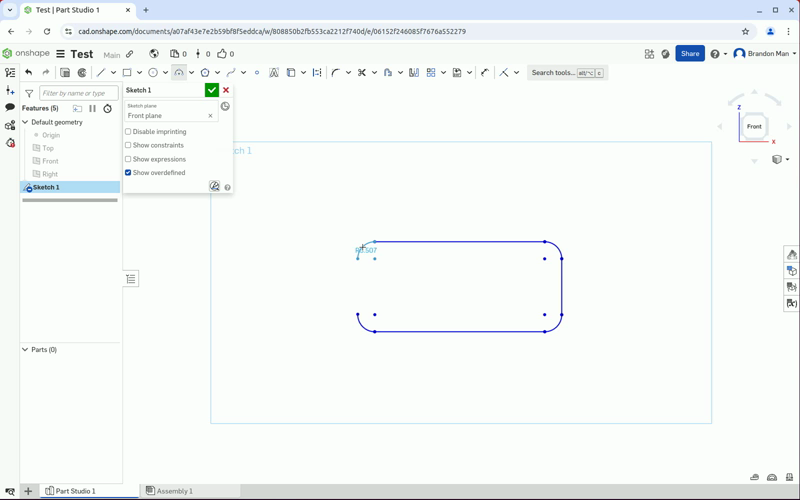
key_up(shift)
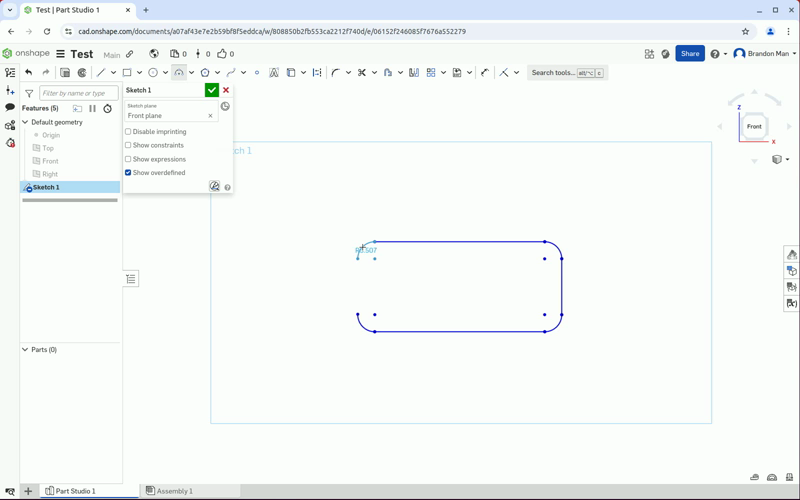
key(esc)
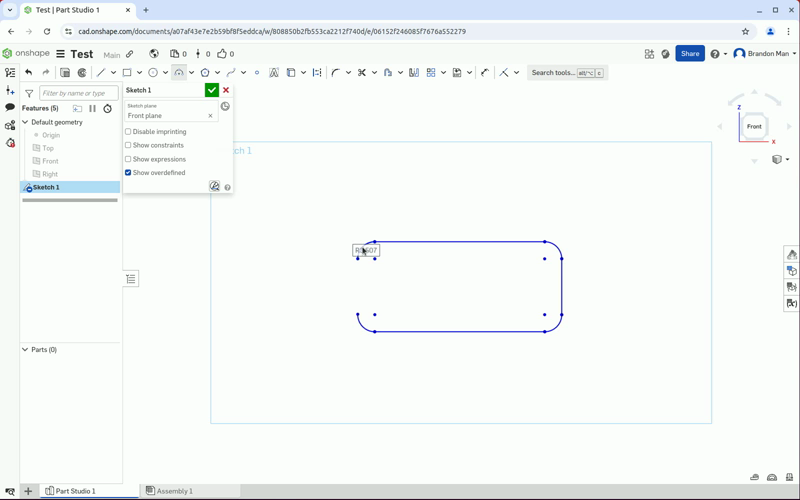
key(l)
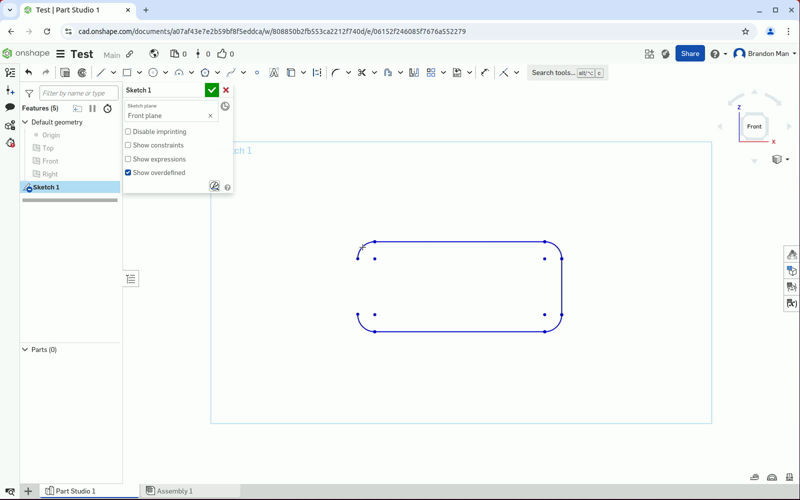
mouse_move(357, 258)
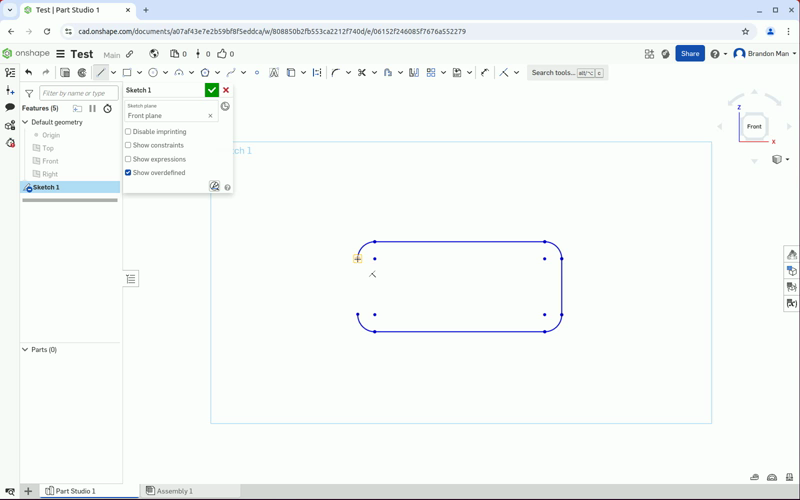
click(357, 258)
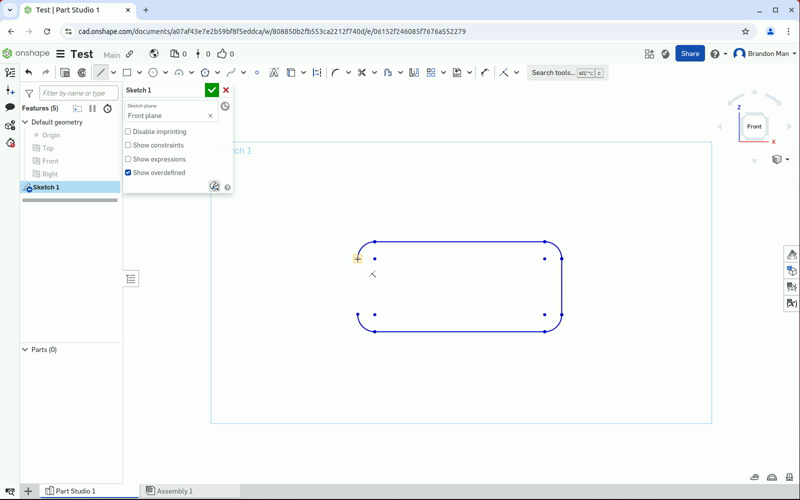
mouse_move(387, 258)
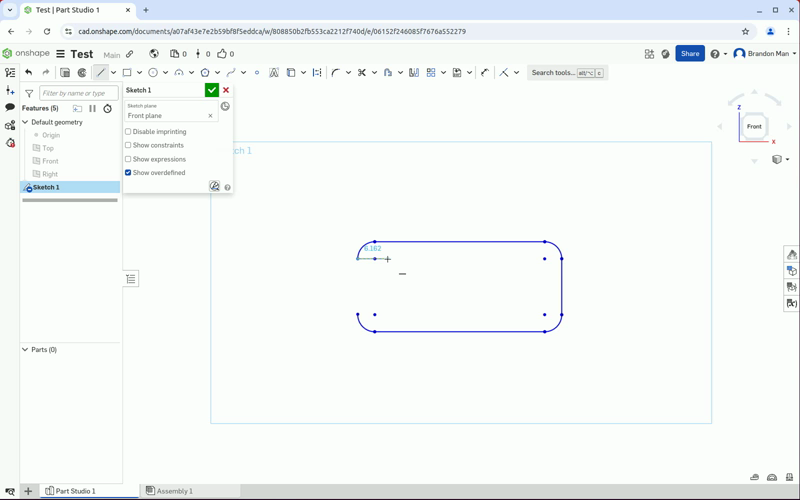
key_down(shift)
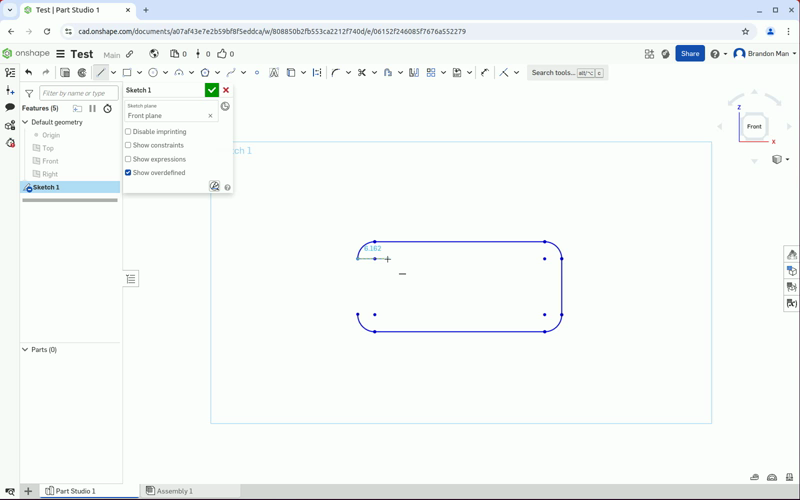
mouse_move(357, 314)
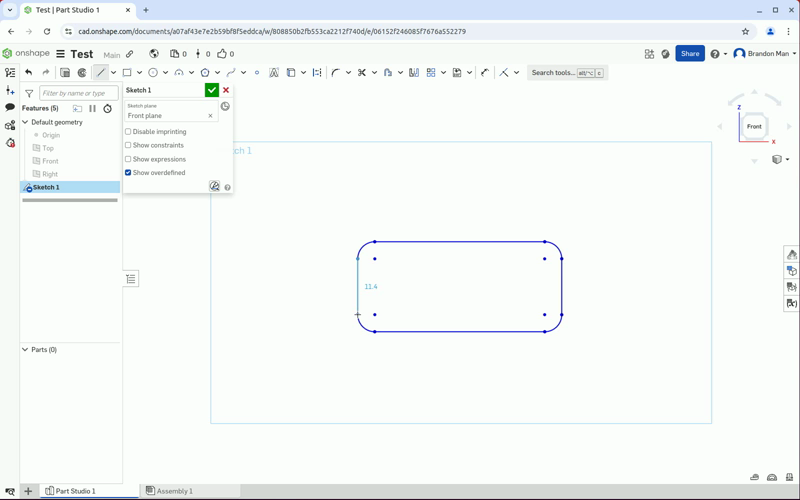
key_up(shift)
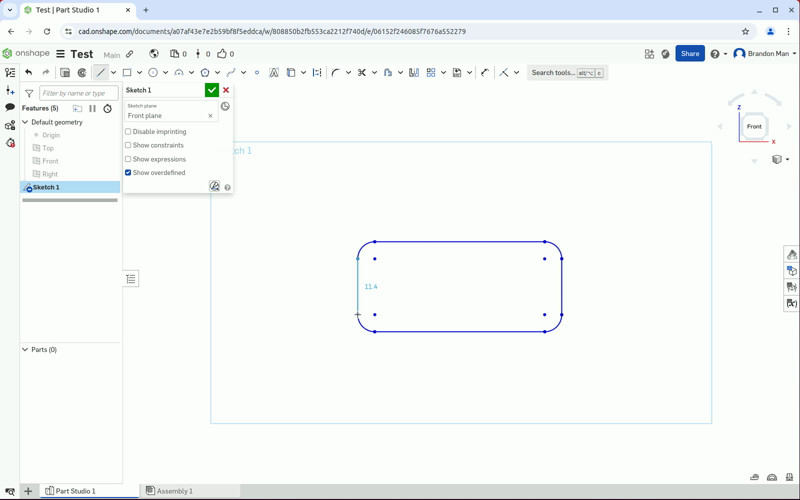
click(357, 314)
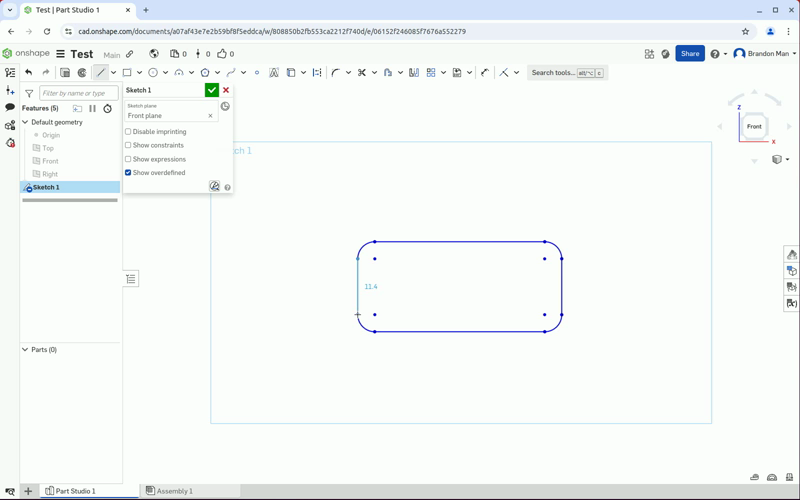
key(esc)
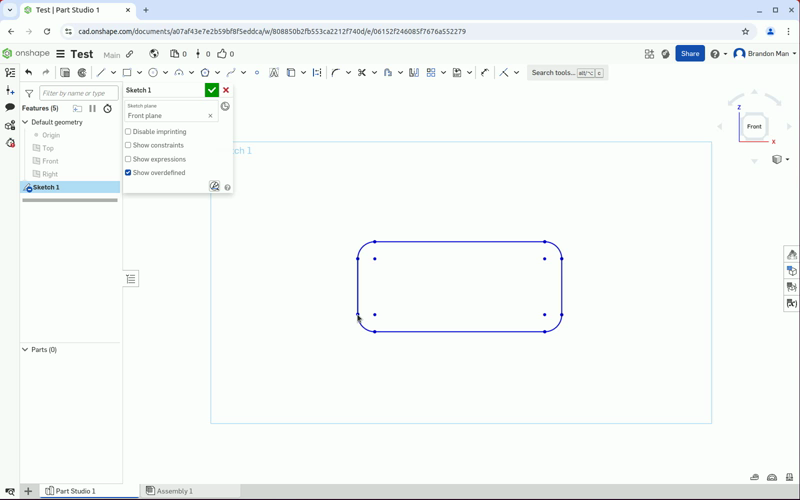
mouse_move(445, 268)
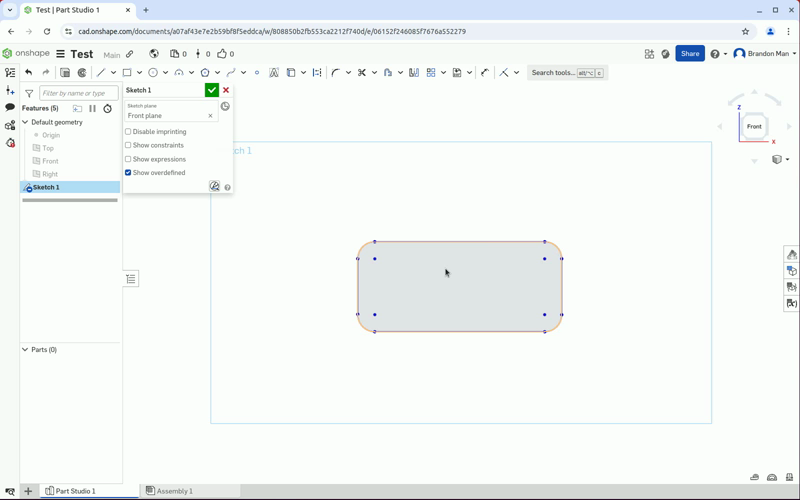
click(445, 268)
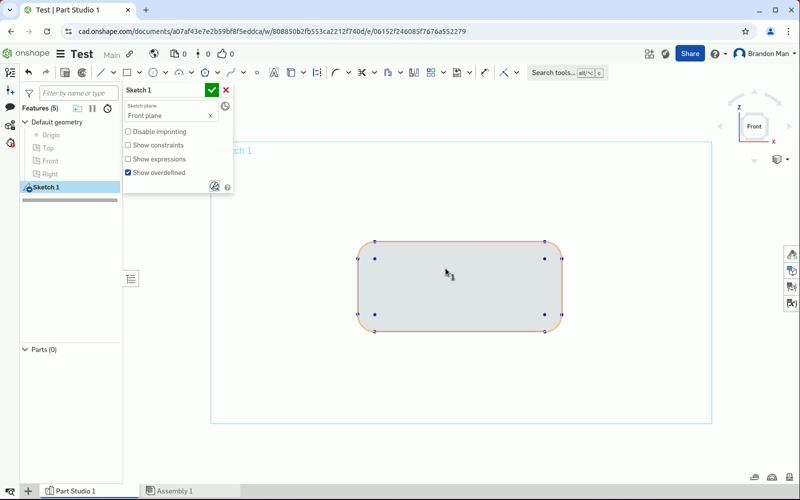
mouse_move(73, 352)
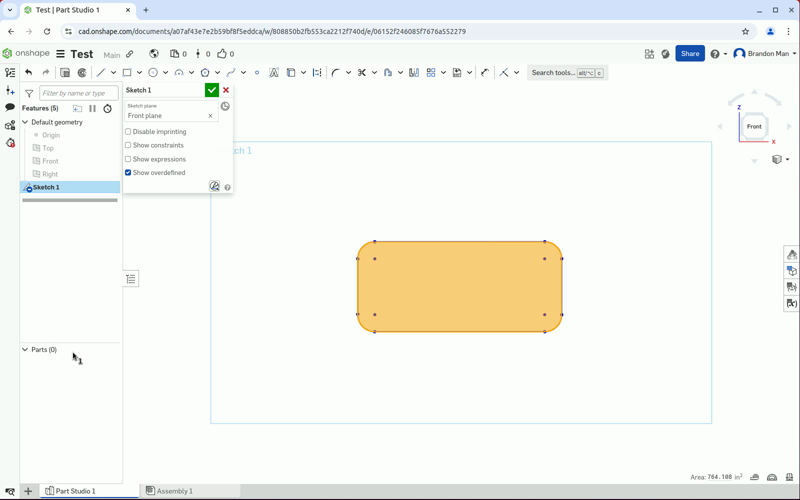
key(shift+y)
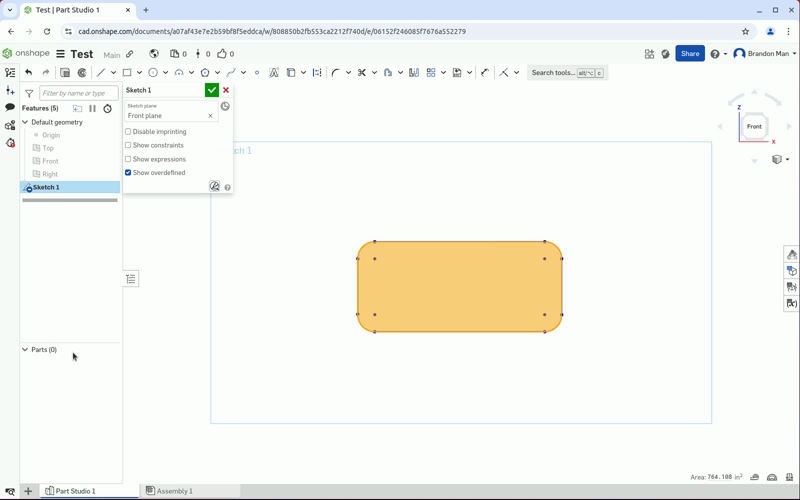
key(shift+e)
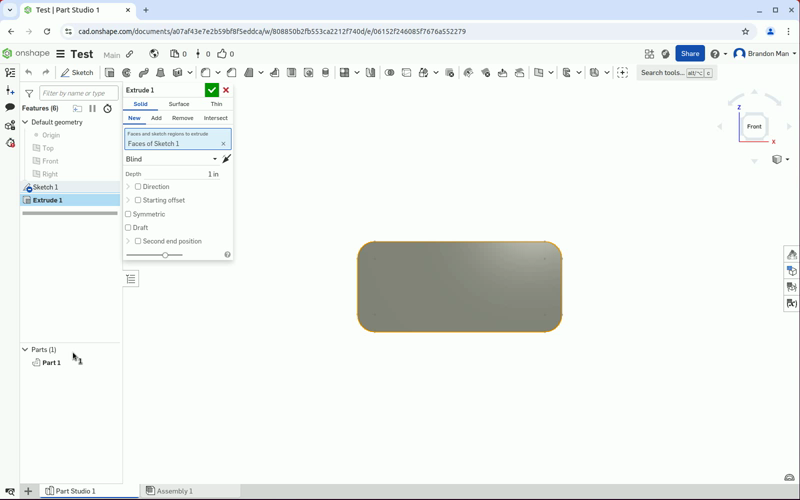
mouse_move(143, 106)
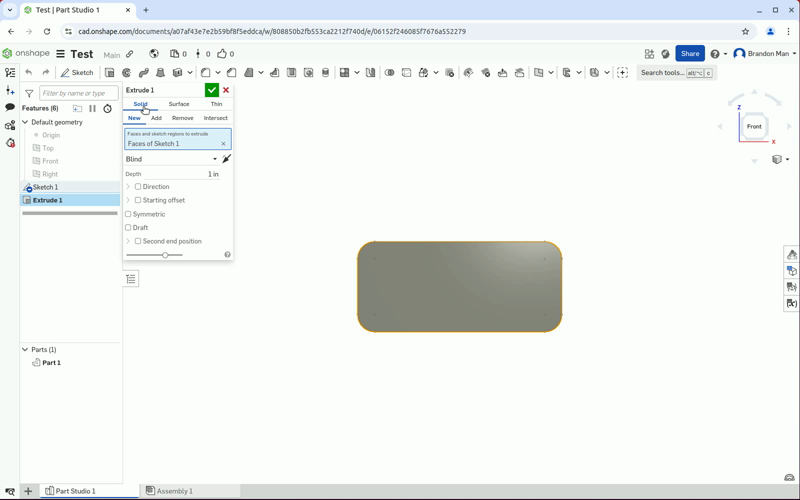
click(143, 106)
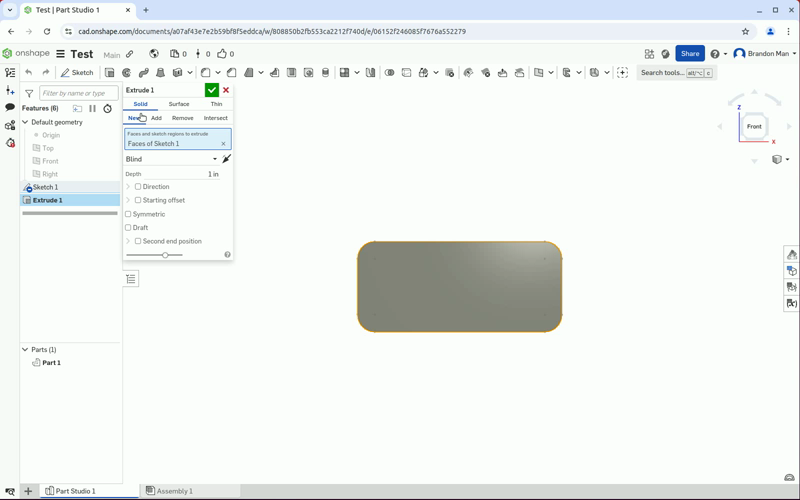
mouse_move(137, 120)
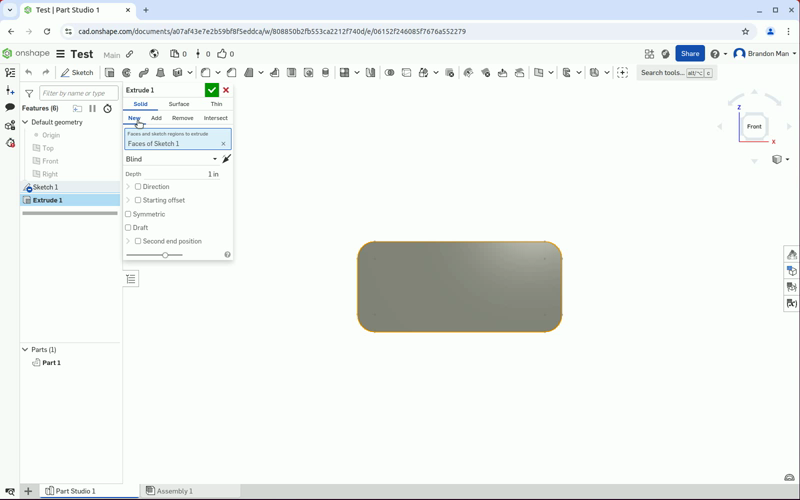
click(137, 120)
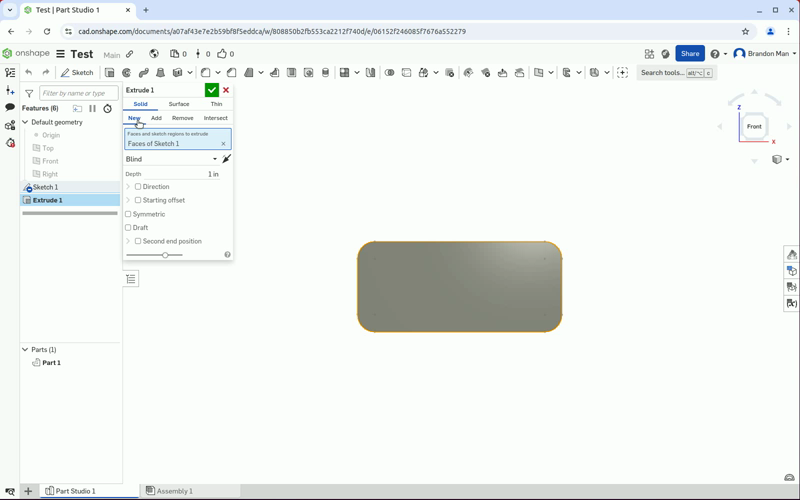
key(tab, 4)
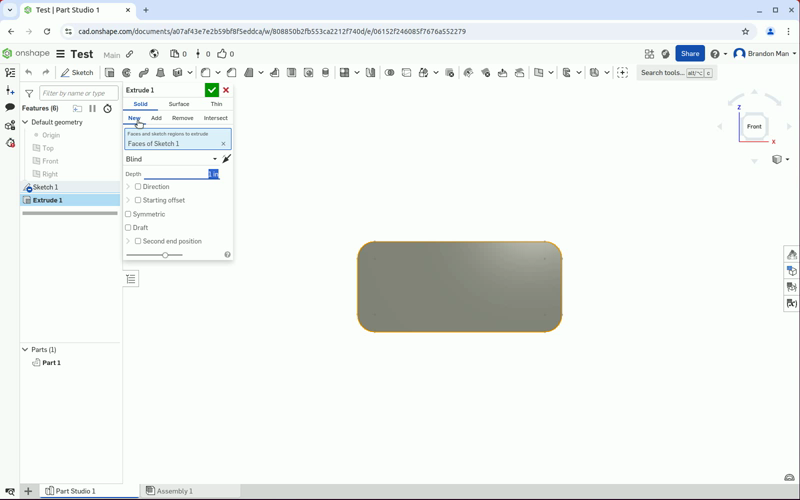
text(46.216)
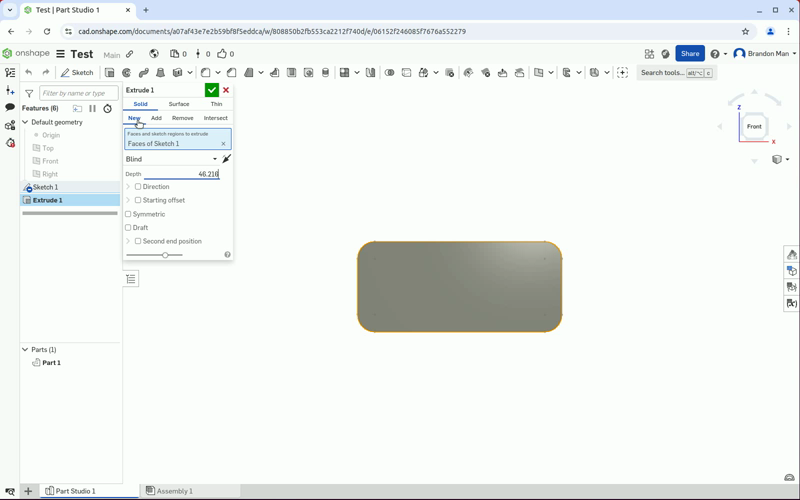
key(tab, 3)
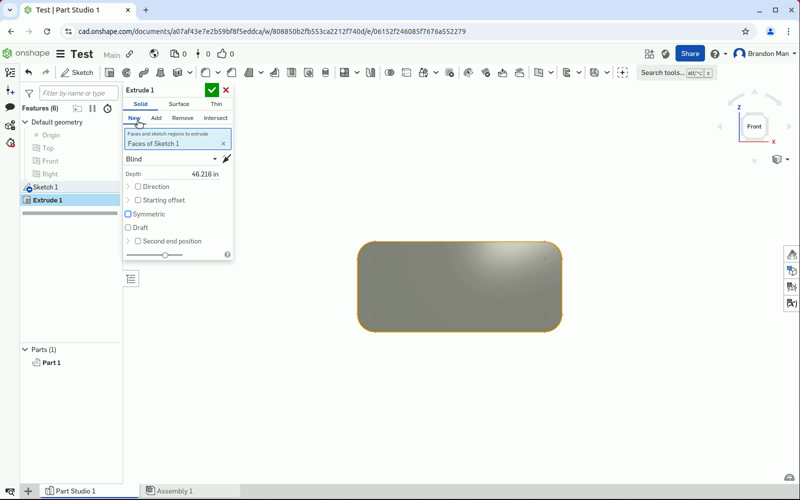
key(space)
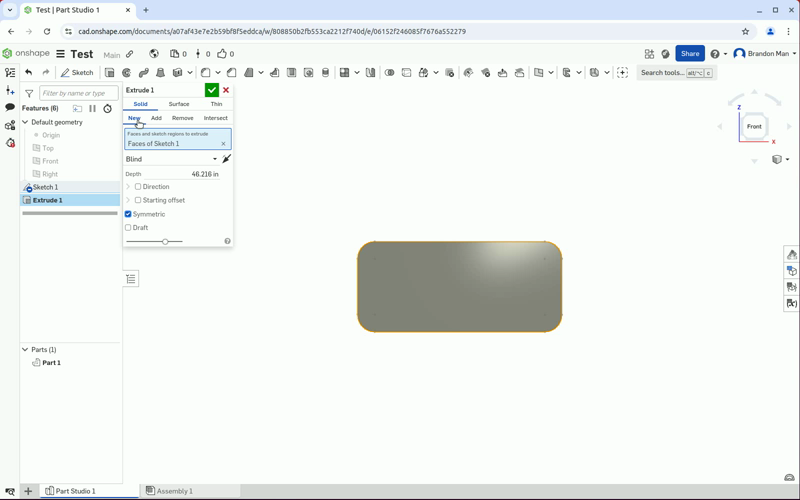
key(enter)
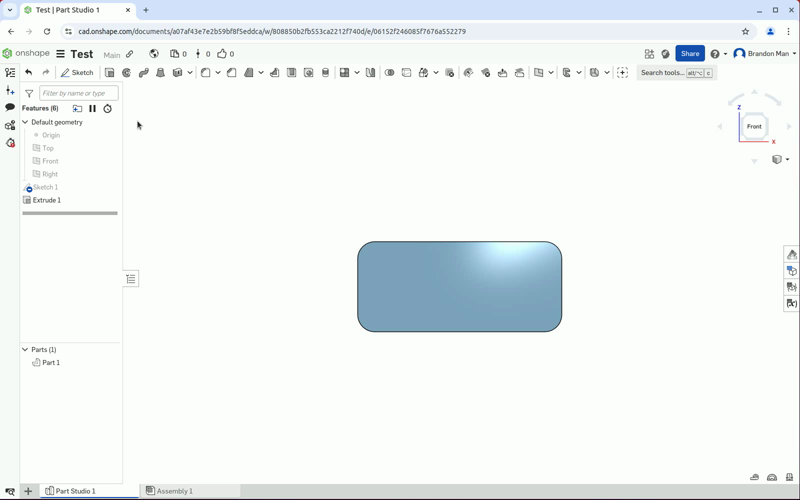
key(shift+h)
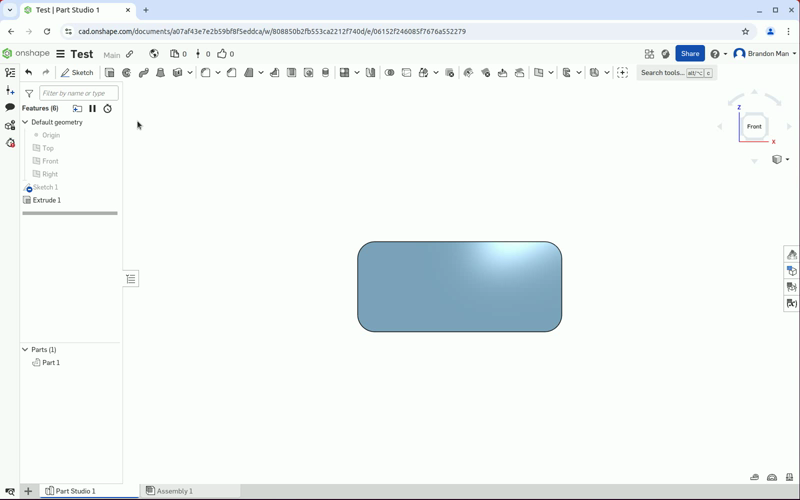
key(shift+h)
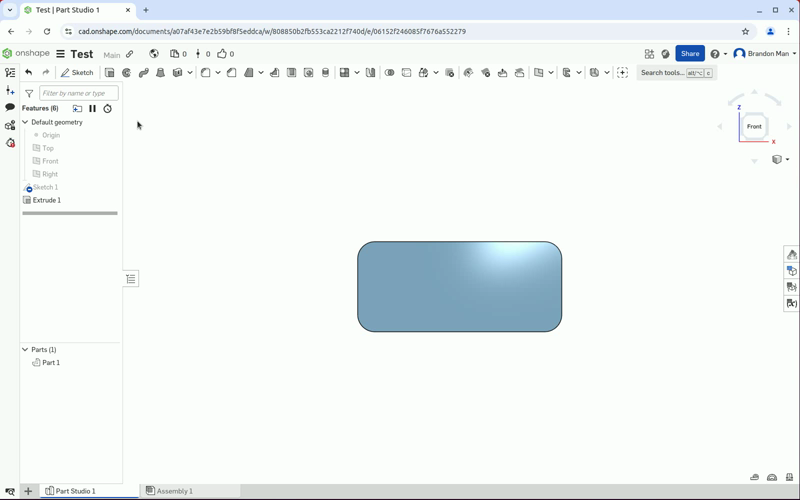
mouse_move(73, 189)
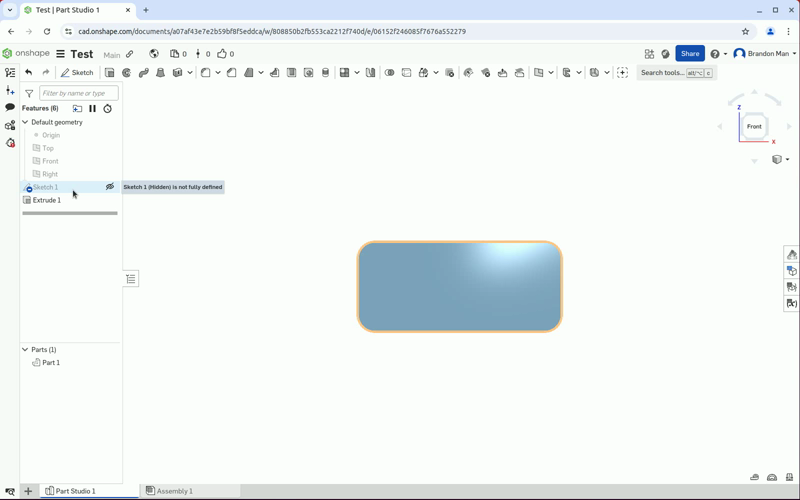
click(73, 189)
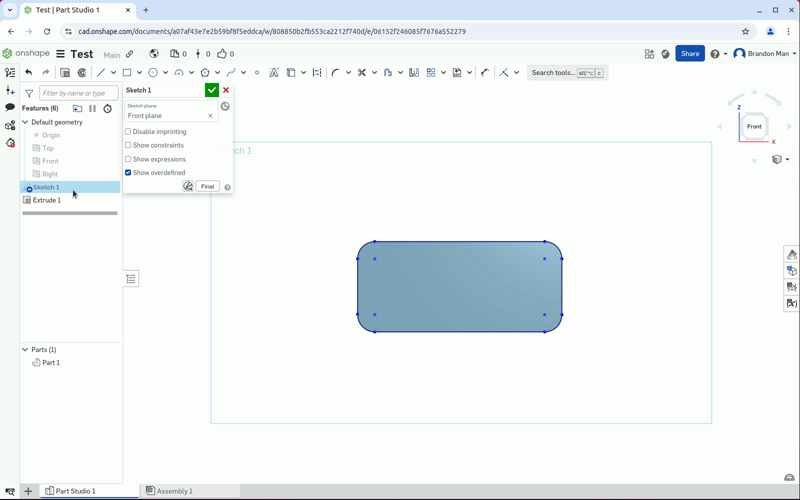
mouse_move(229, 92)
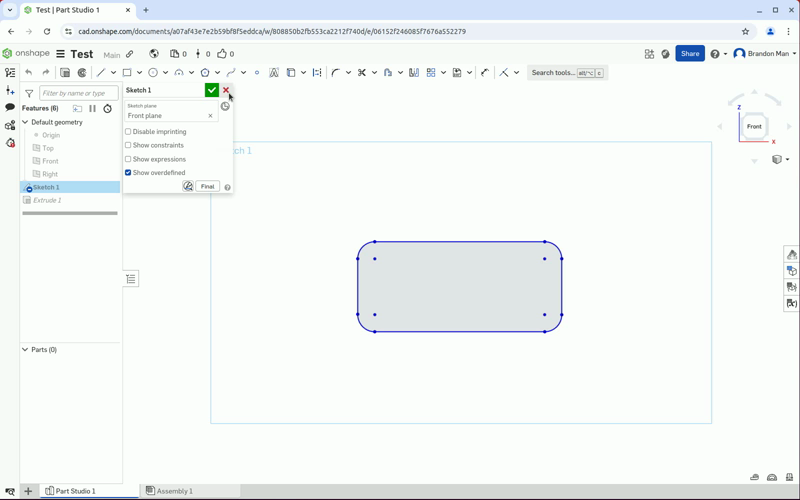
click(229, 92)
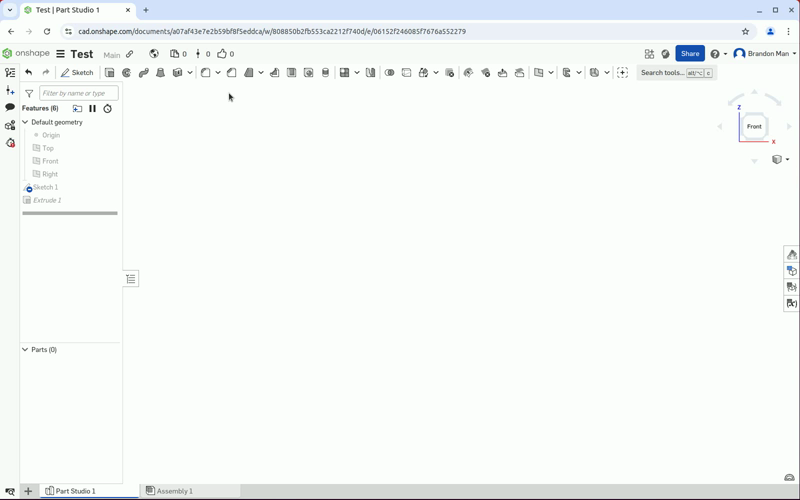
mouse_move(73, 352)
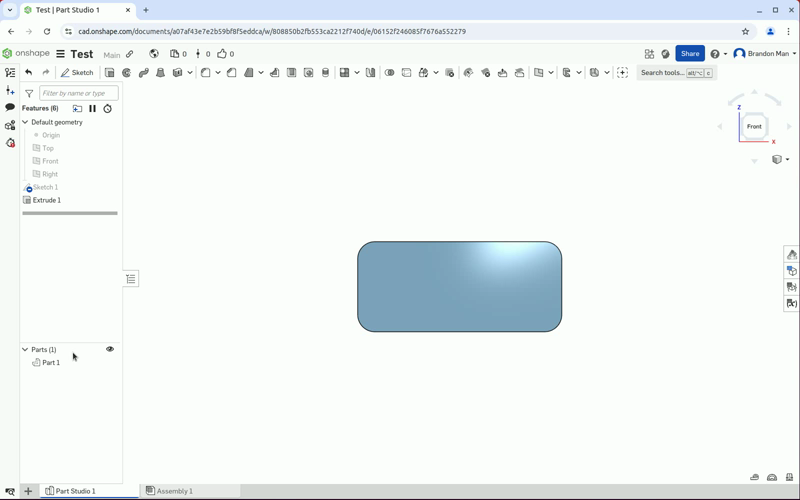
key(y)
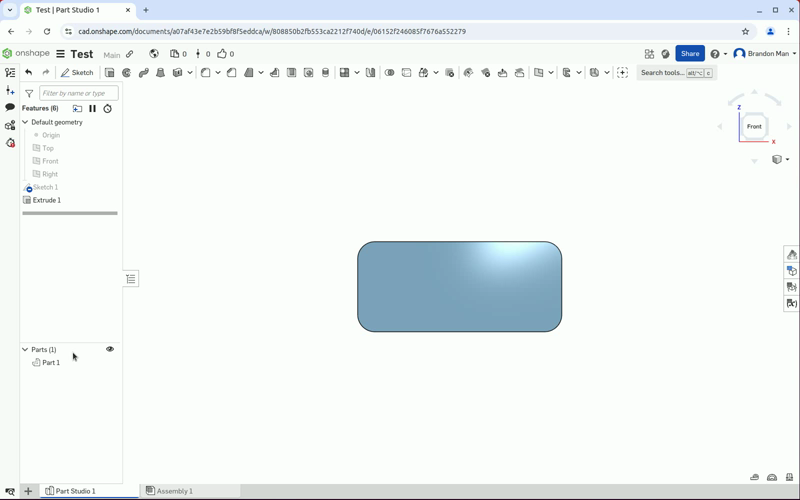
key(shift+p)
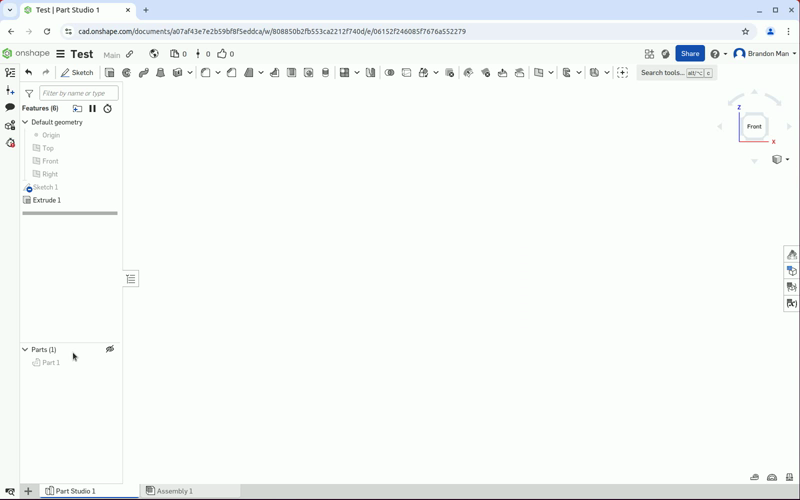
key(space)
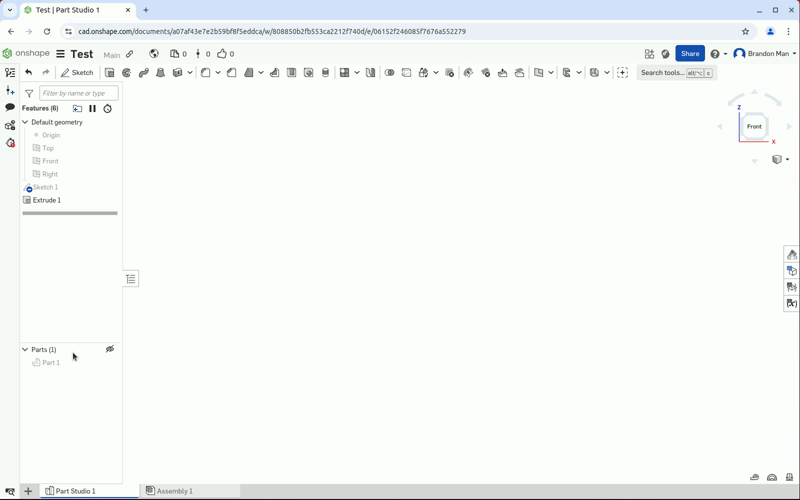
key_down(shift)
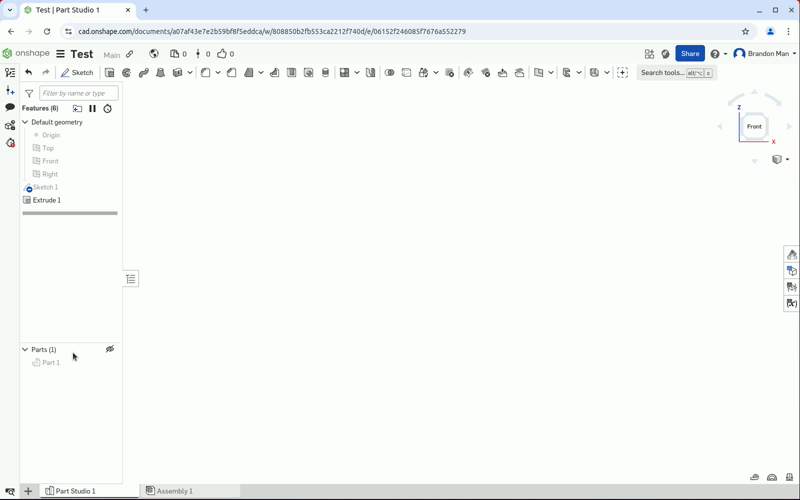
key(down)
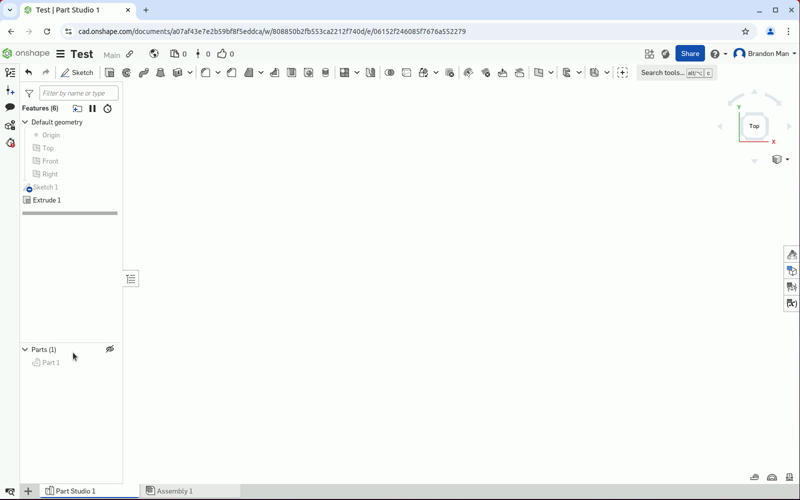
key_up(shift)
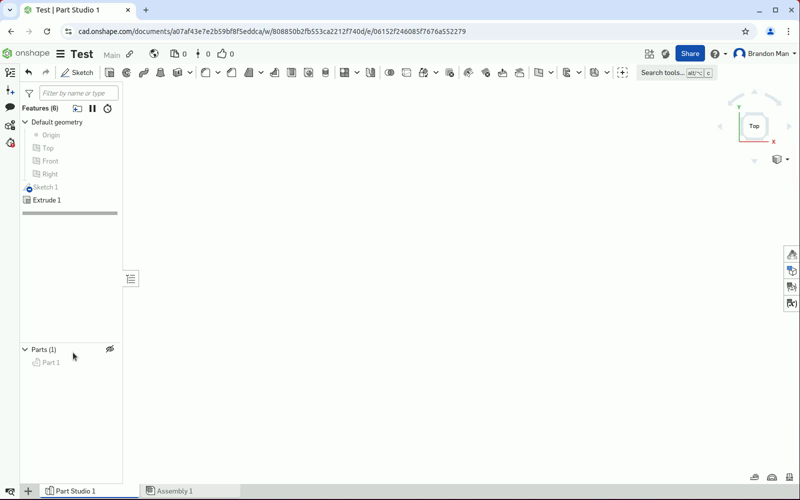
mouse_move(73, 352)
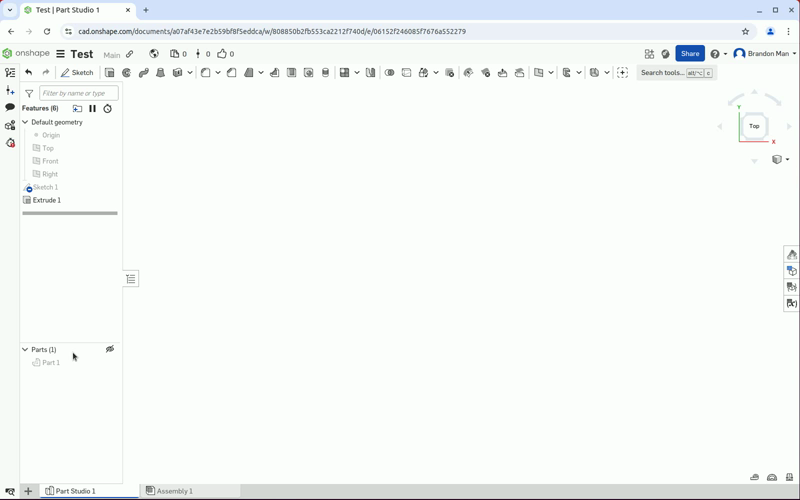
key(shift+y)
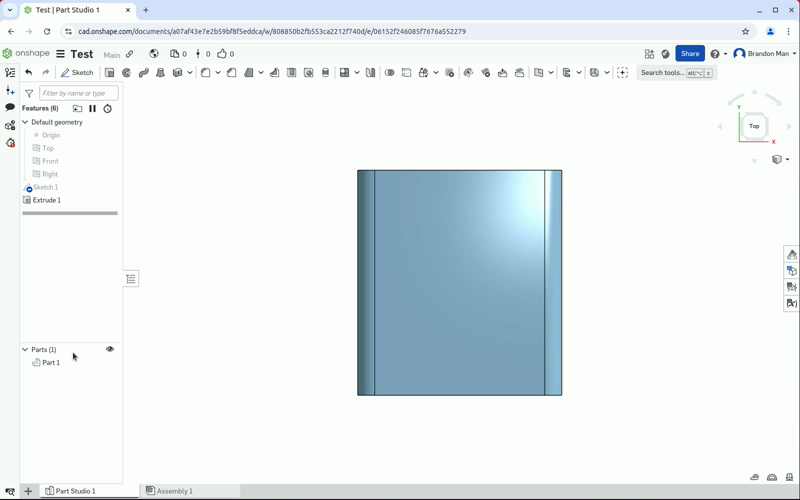
mouse_move(541, 75)
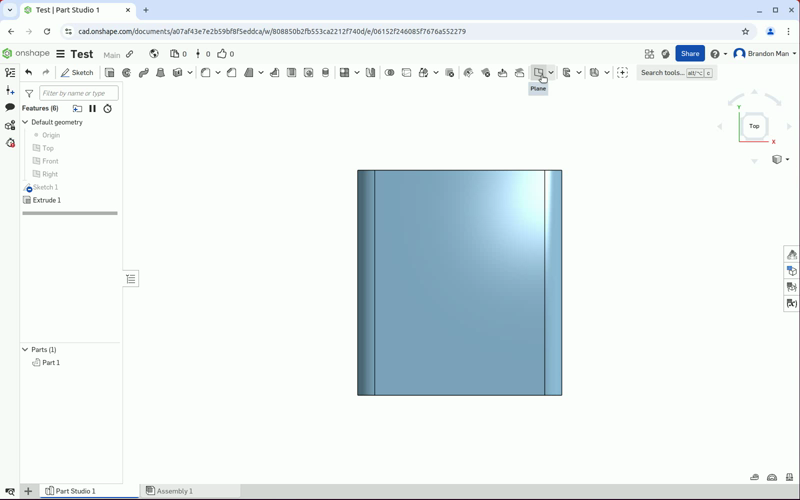
click(541, 75)
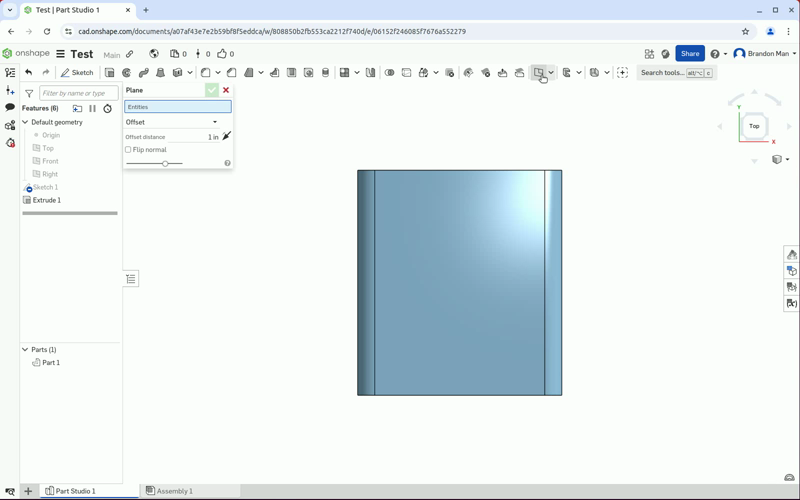
mouse_move(73, 150)
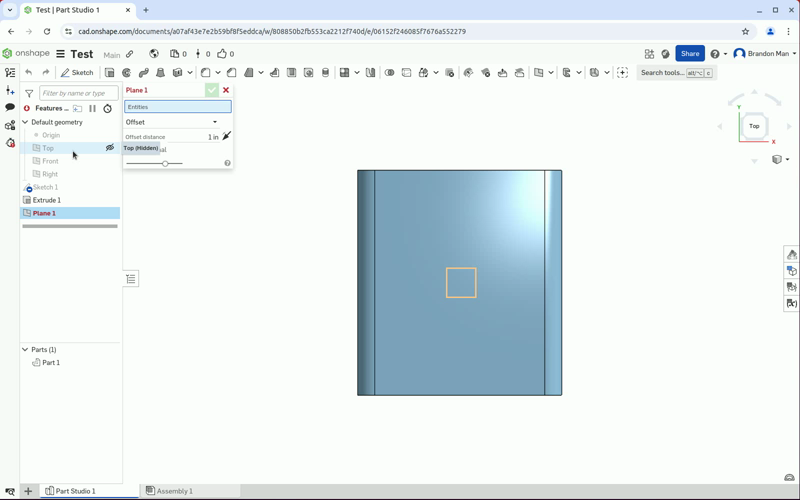
click(73, 150)
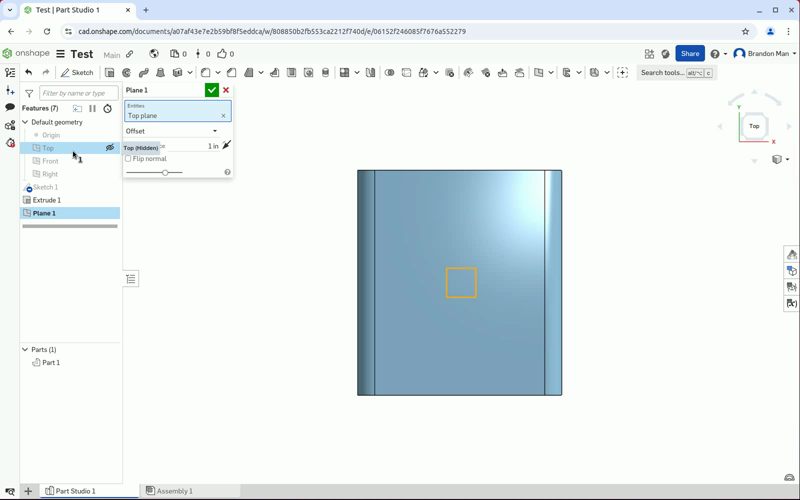
key(tab, 2)
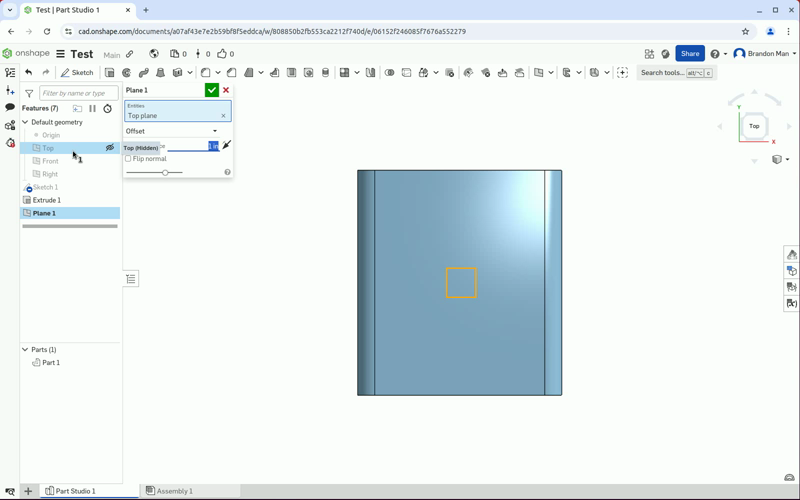
text(8.411)
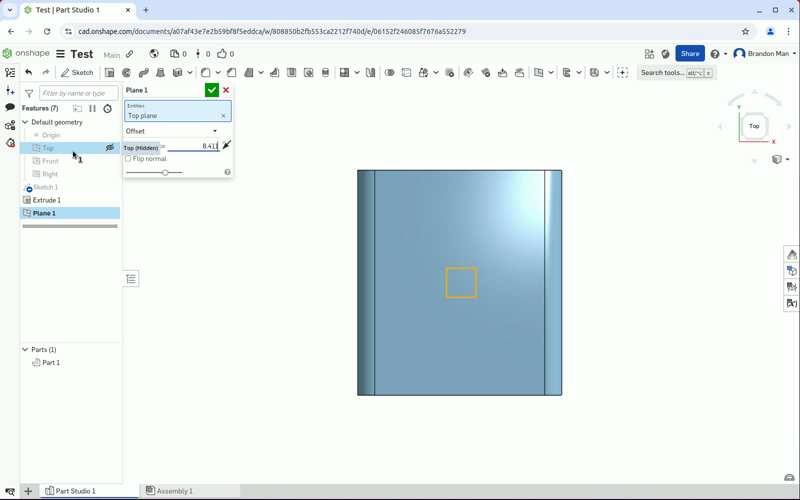
key(enter, 2)
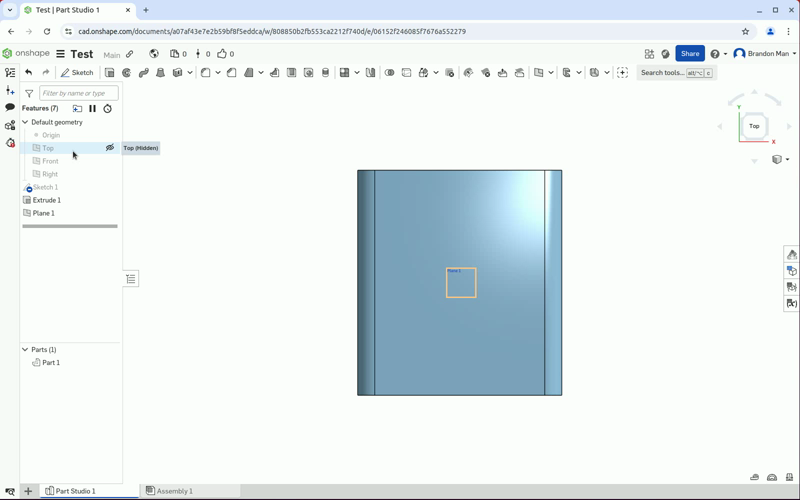
key(shift+s)
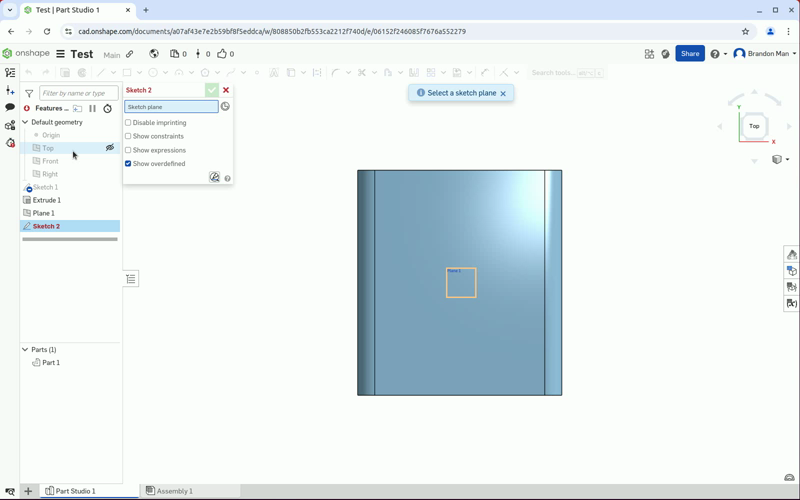
mouse_move(73, 215)
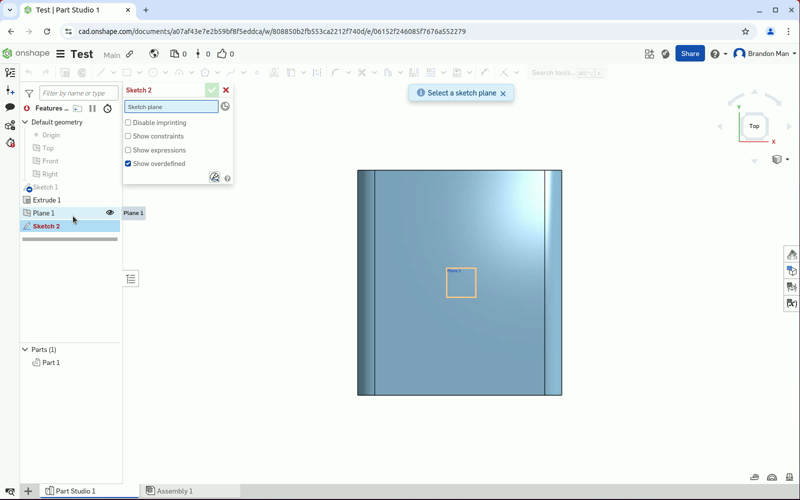
click(73, 215)
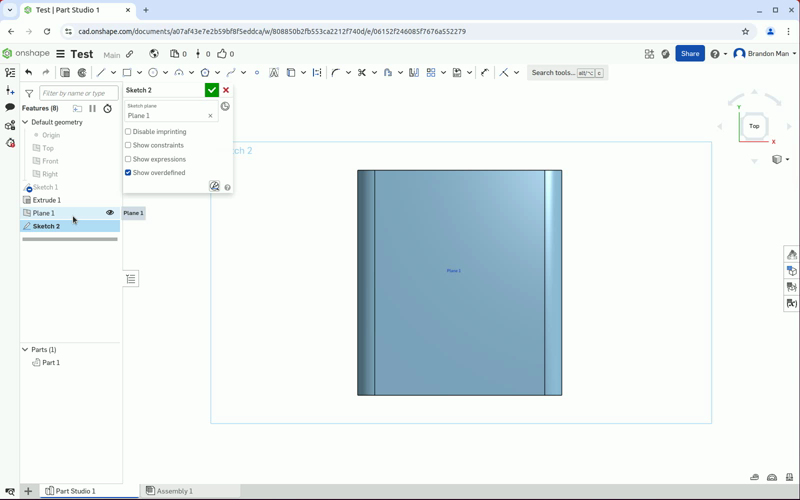
mouse_move(73, 352)
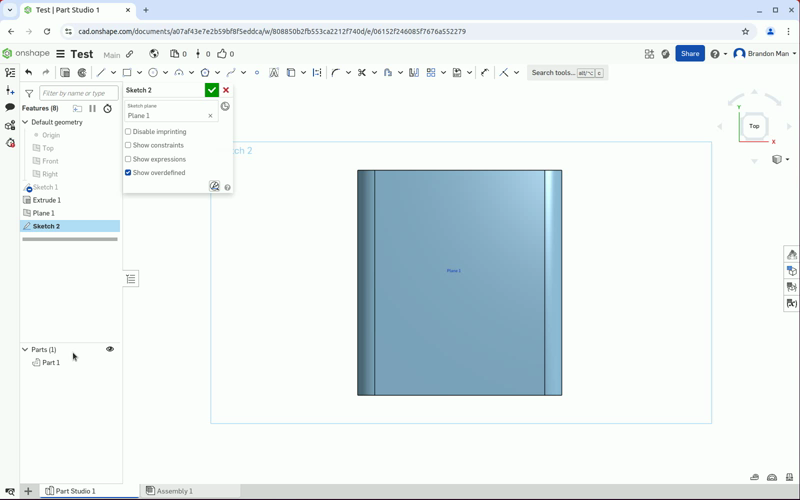
key(y)
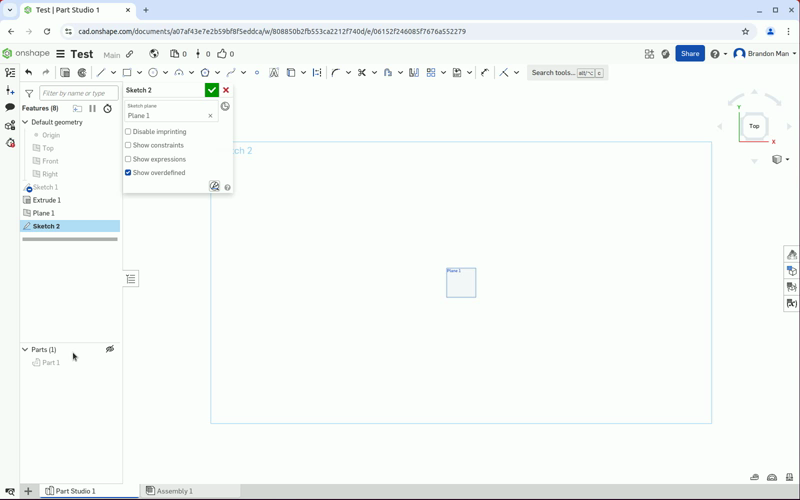
key(l)
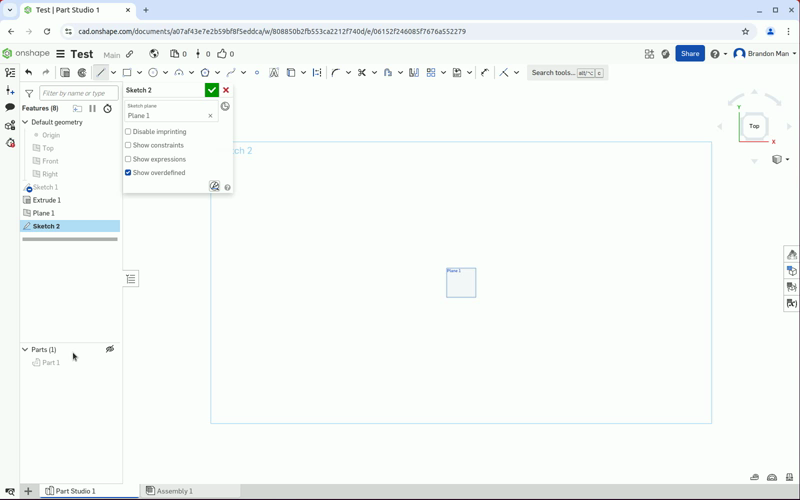
key_down(shift)
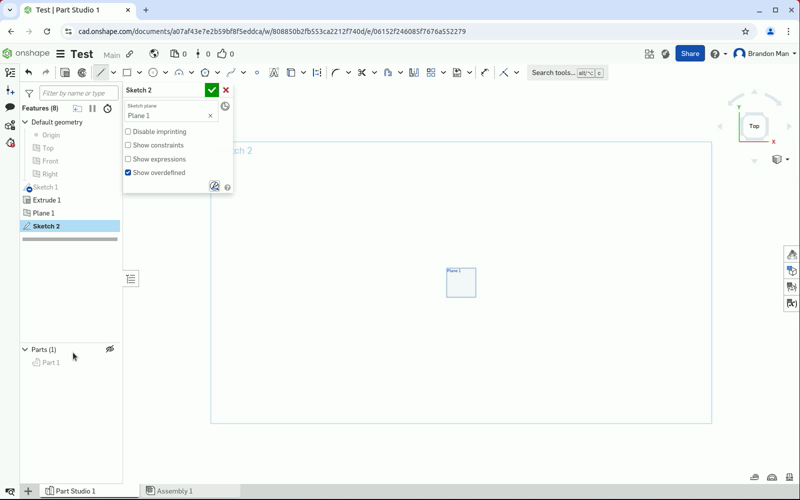
mouse_move(385, 386)
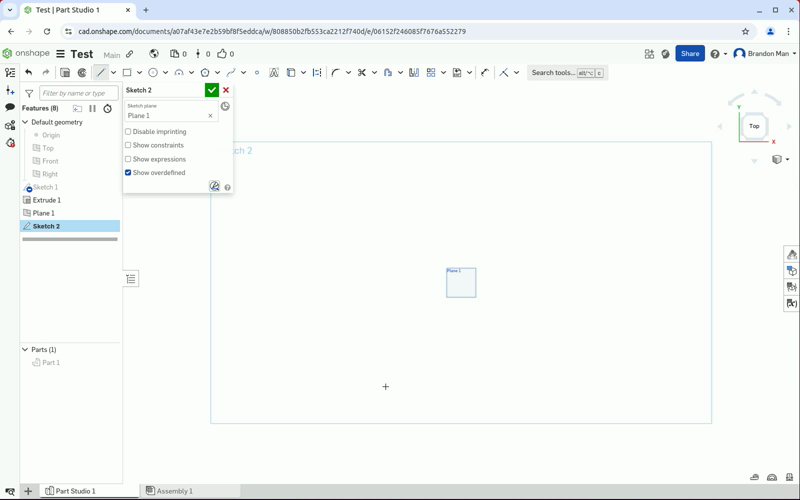
click(385, 386)
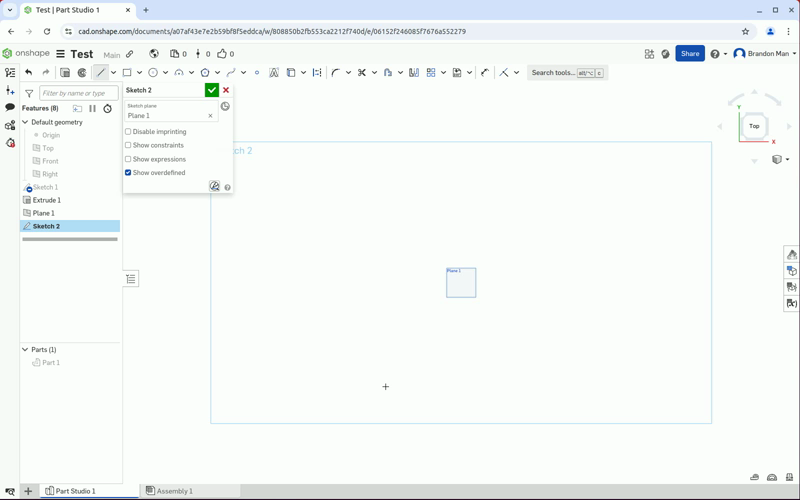
key_up(shift)
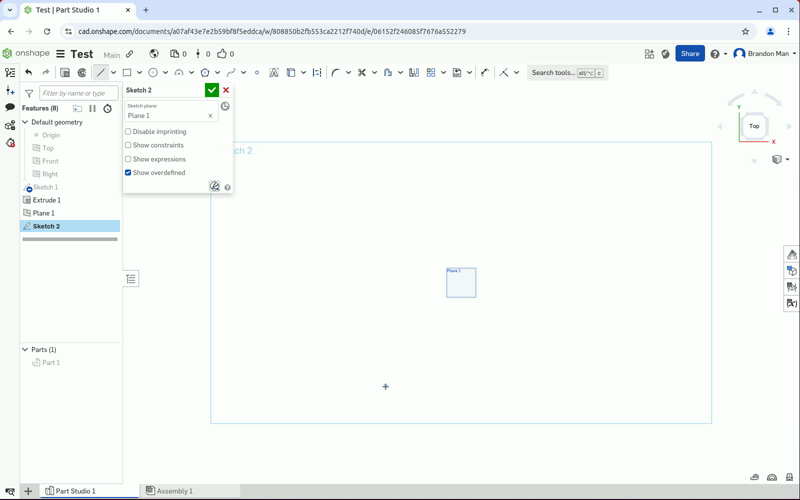
key_down(shift)
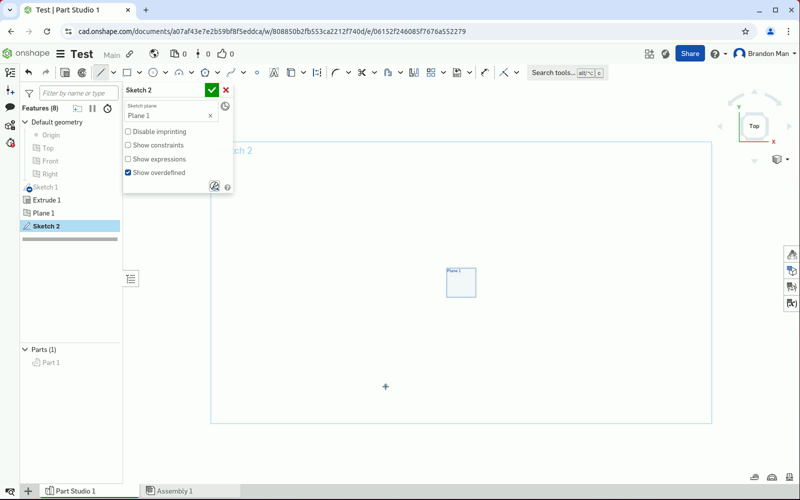
mouse_move(536, 386)
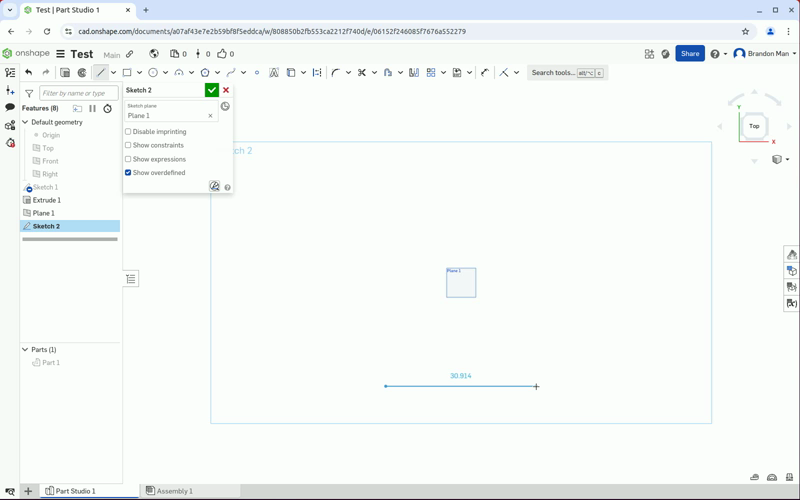
click(536, 386)
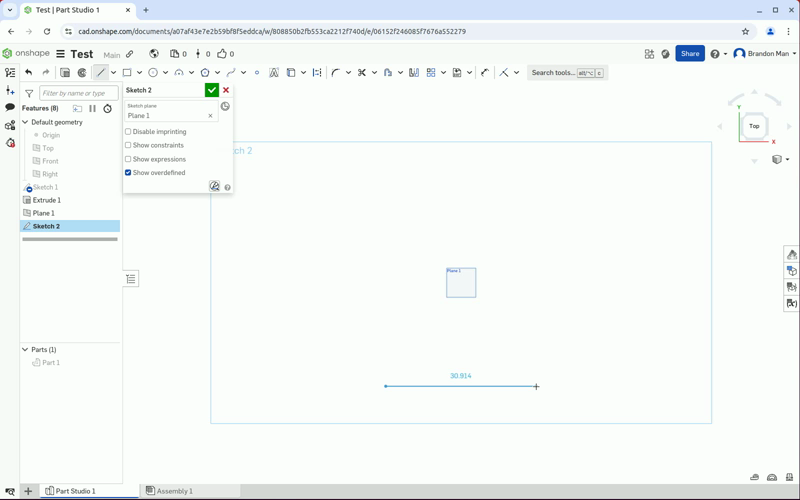
key_up(shift)
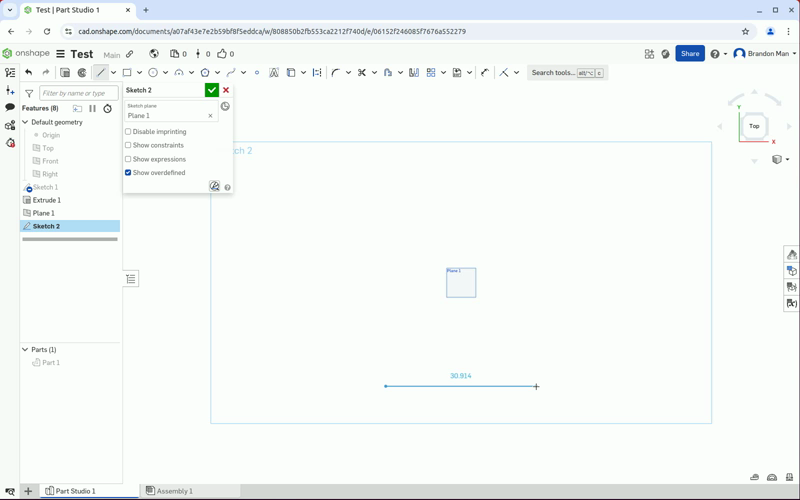
key_down(shift)
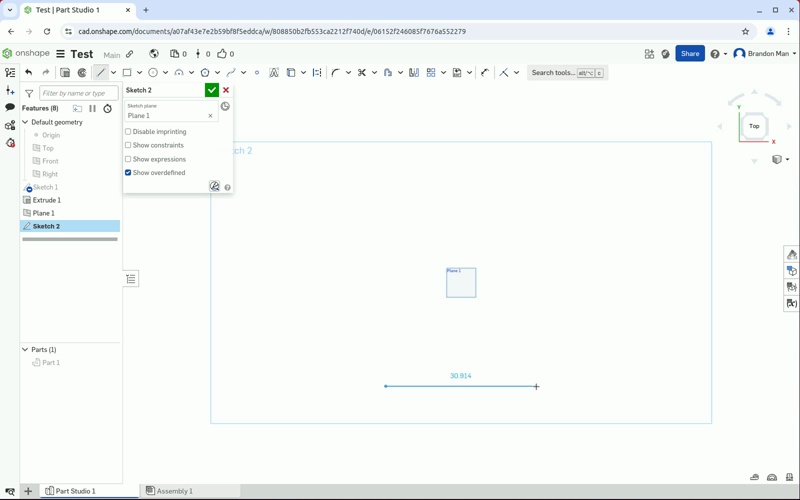
mouse_move(536, 182)
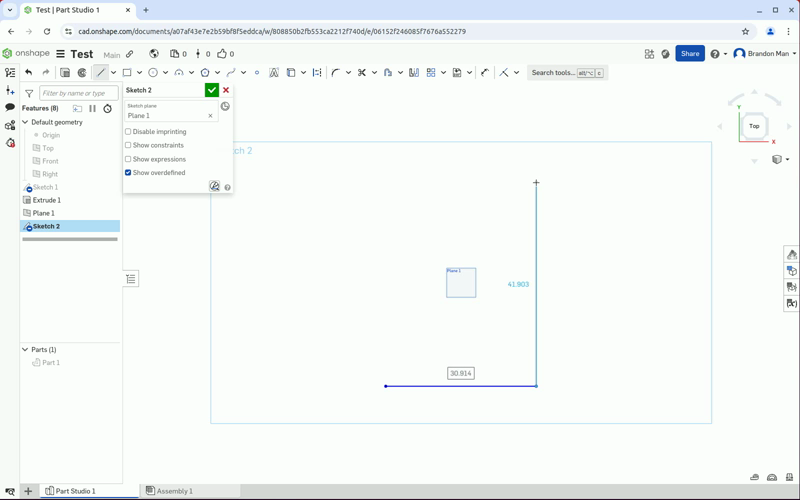
click(536, 182)
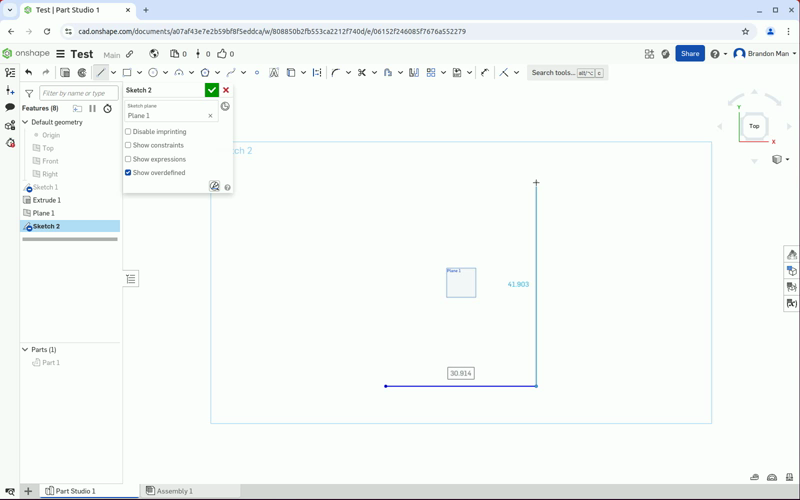
key_up(shift)
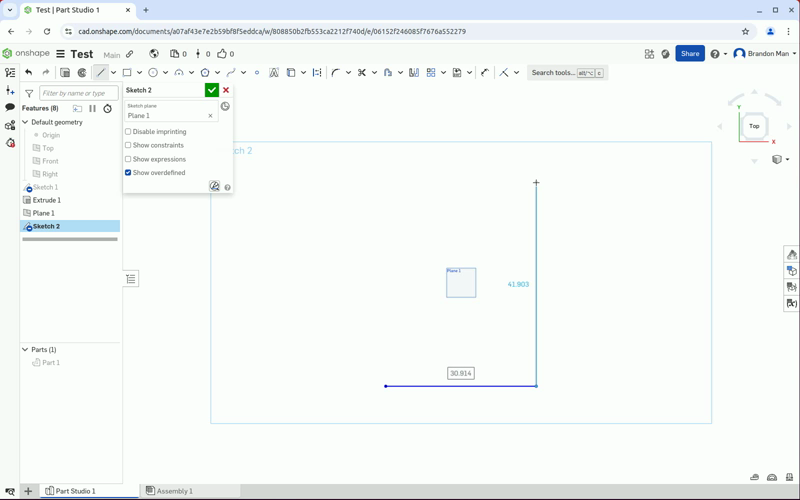
key_down(shift)
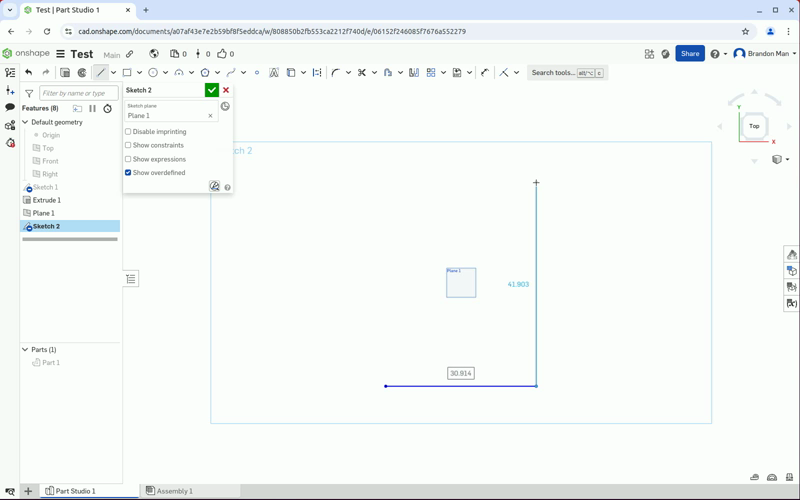
mouse_move(385, 182)
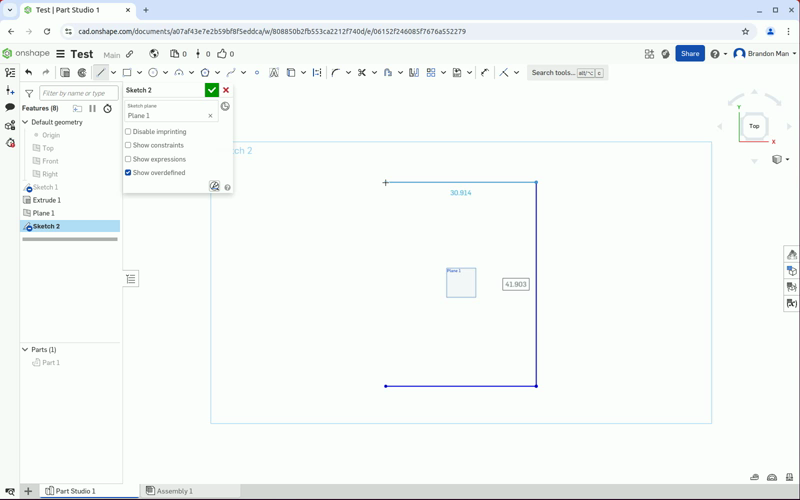
click(385, 182)
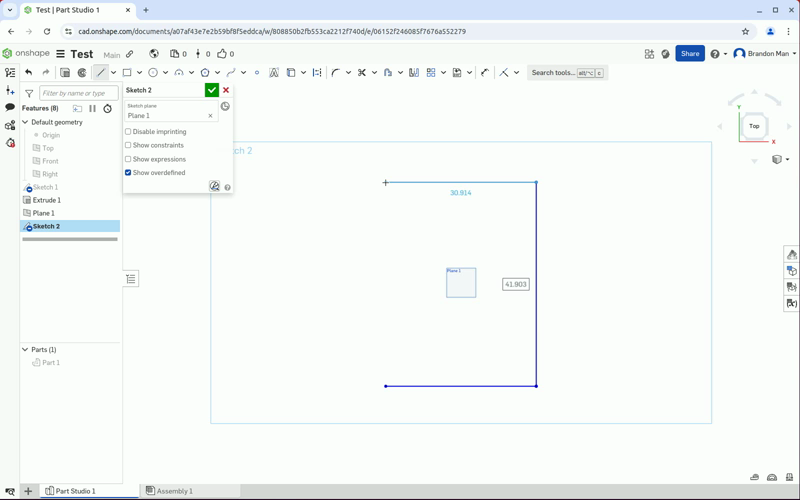
key_up(shift)
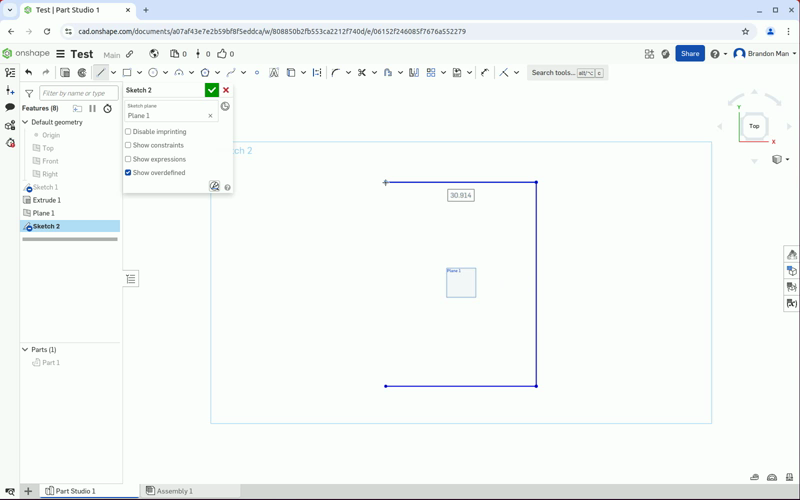
key_down(shift)
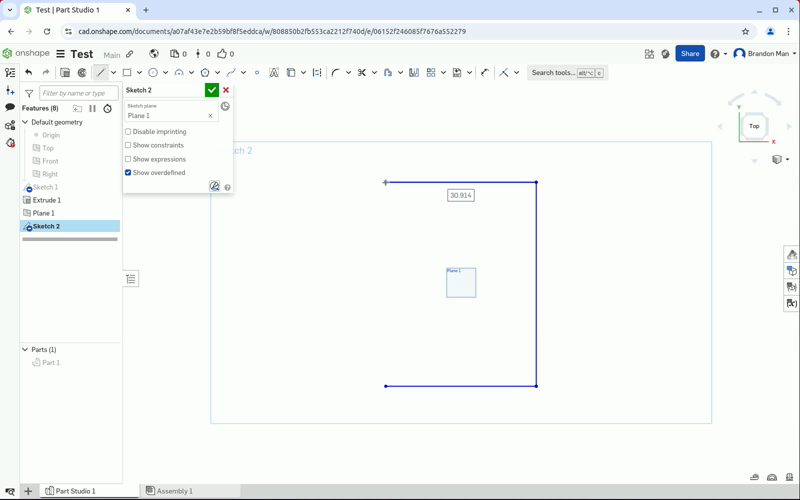
mouse_move(385, 386)
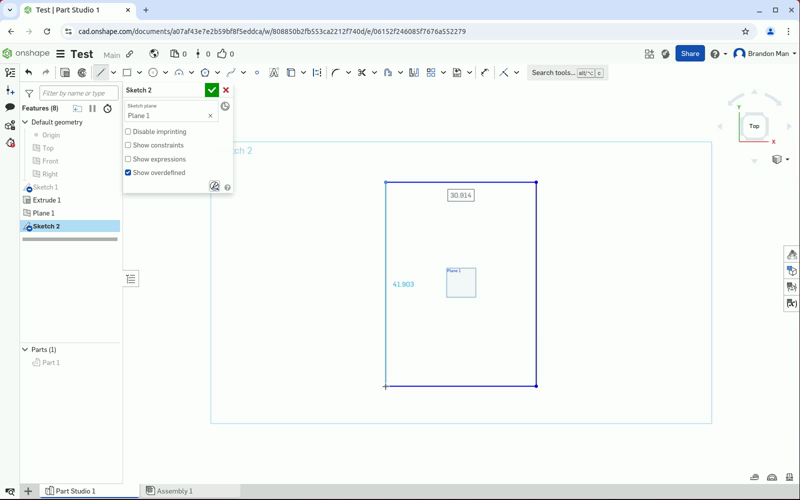
key_up(shift)
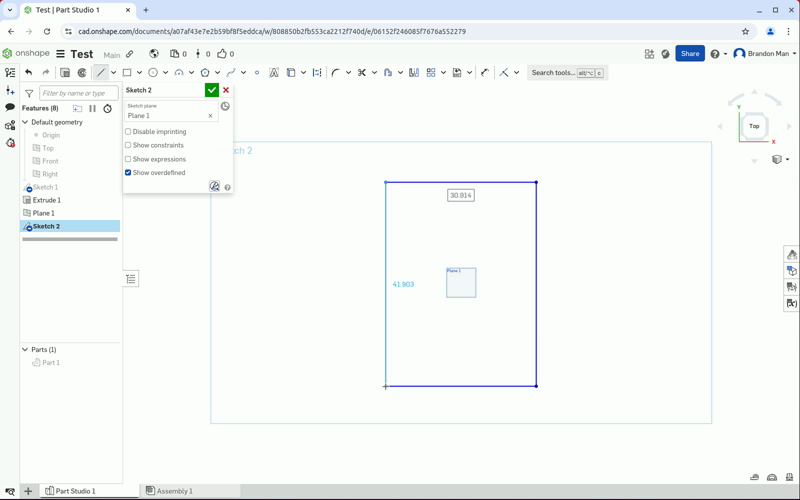
click(385, 386)
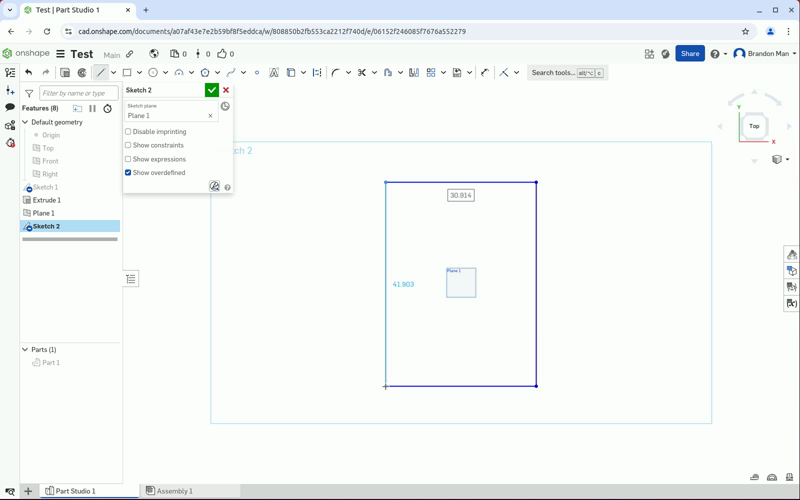
key(esc)
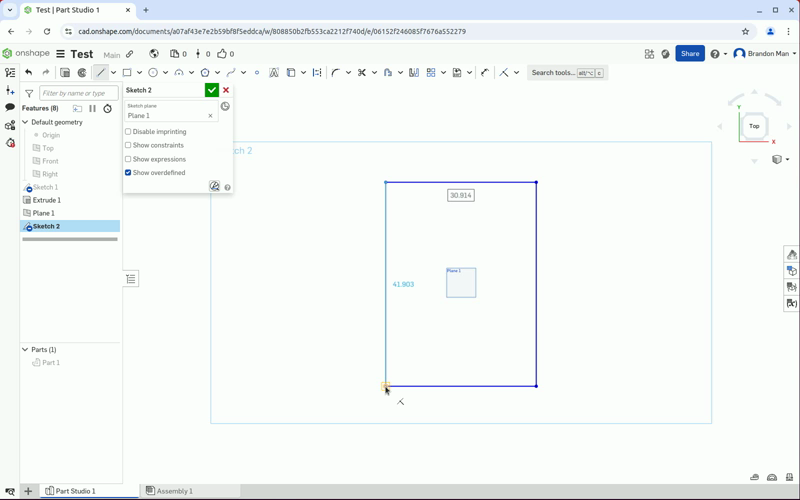
mouse_move(495, 359)
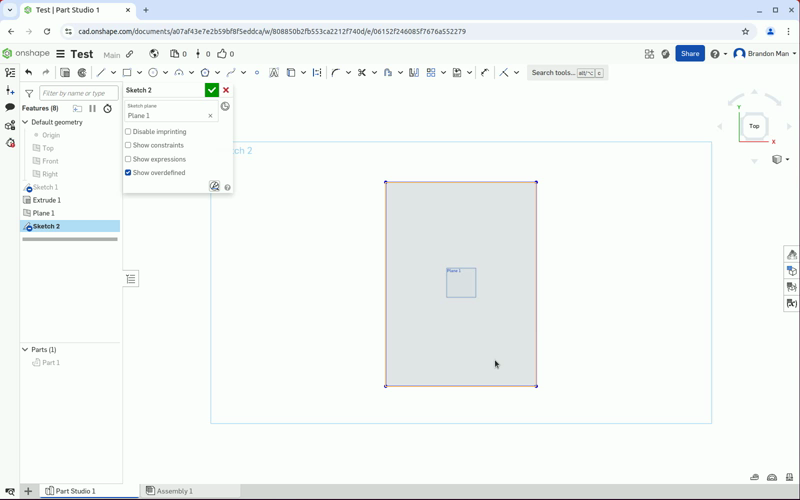
click(495, 359)
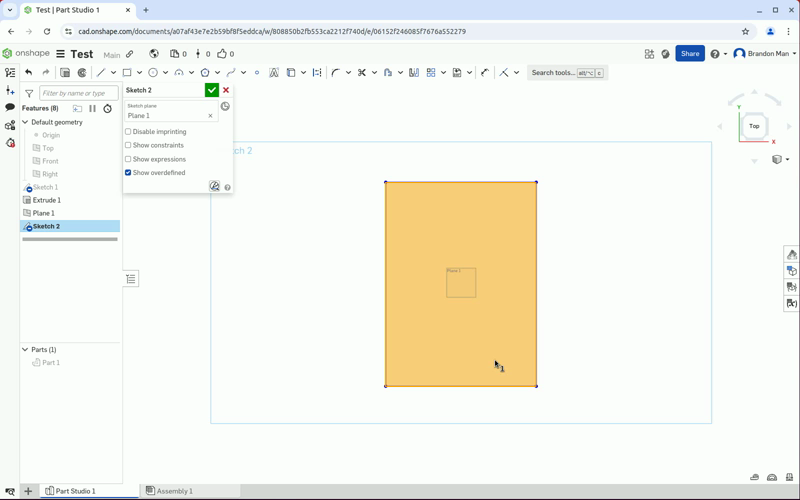
mouse_move(73, 352)
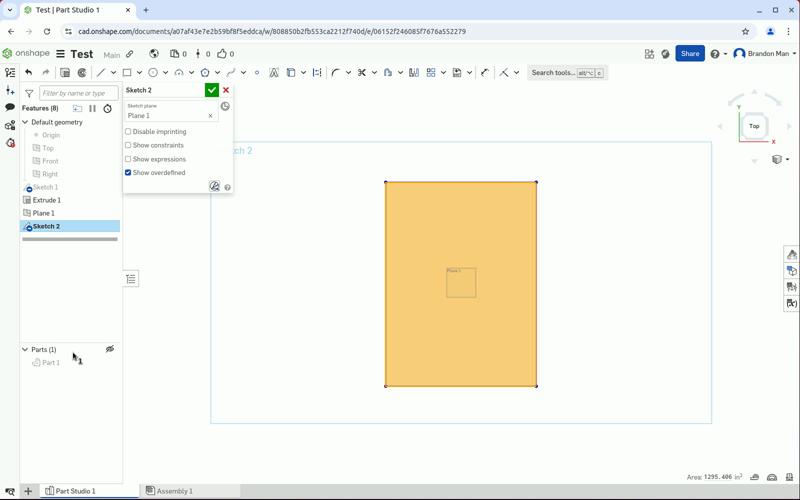
key(shift+y)
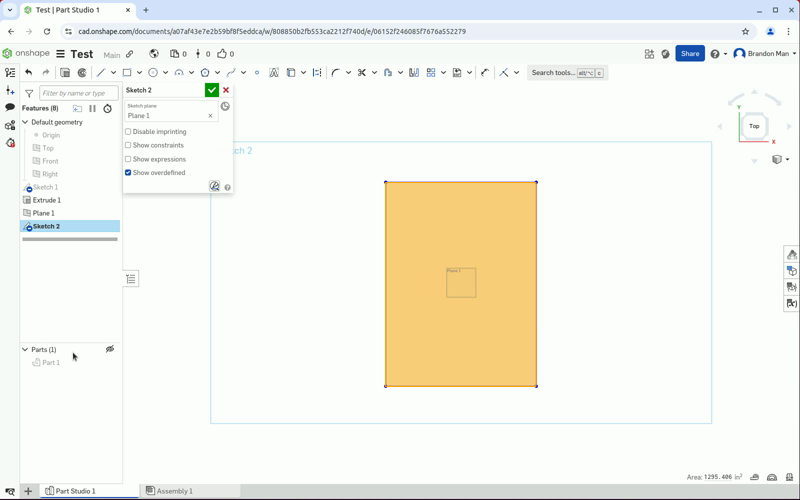
key(shift+e)
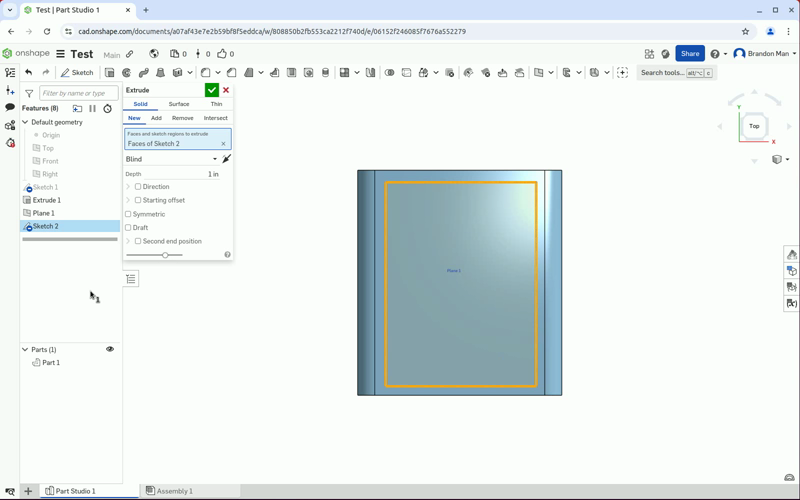
mouse_move(143, 106)
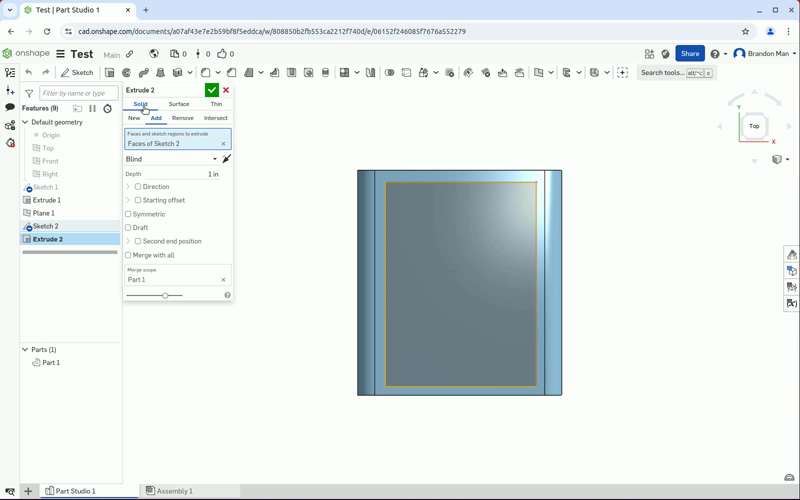
click(143, 106)
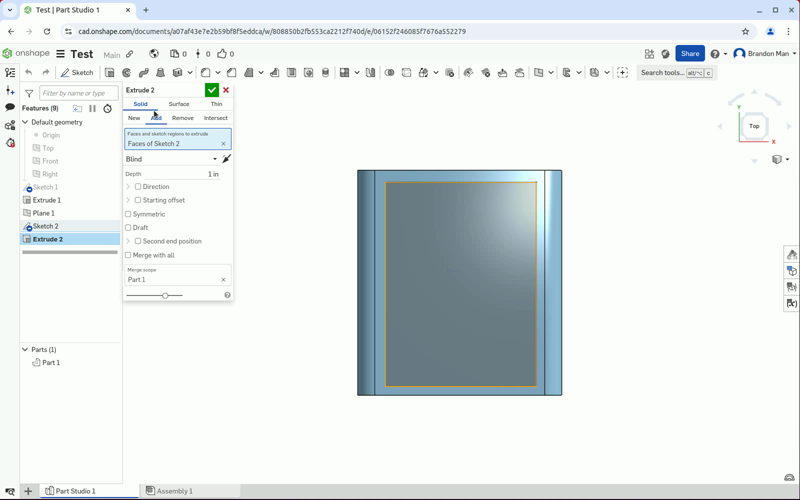
mouse_move(186, 120)
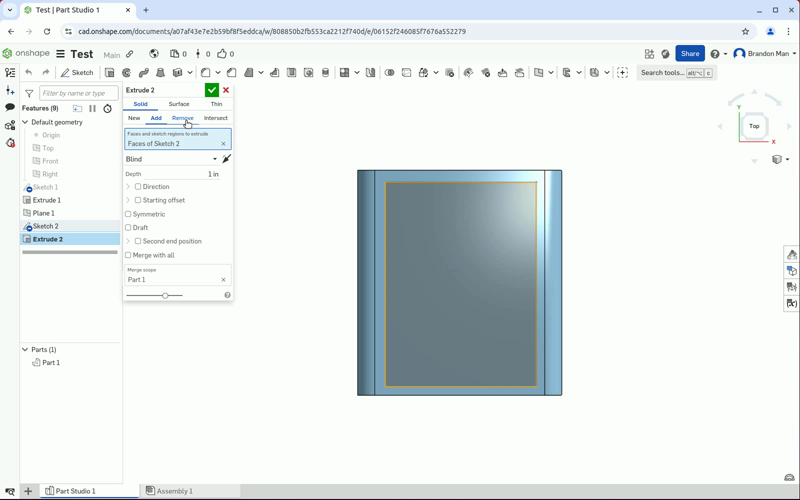
click(186, 120)
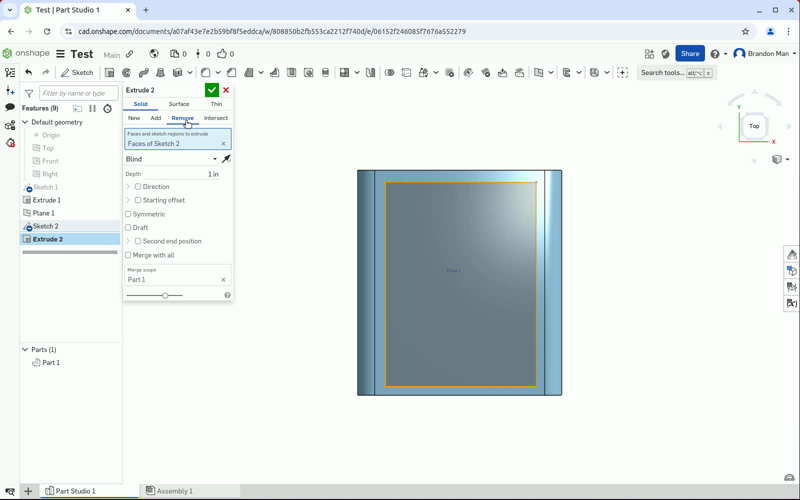
key(tab, 4)
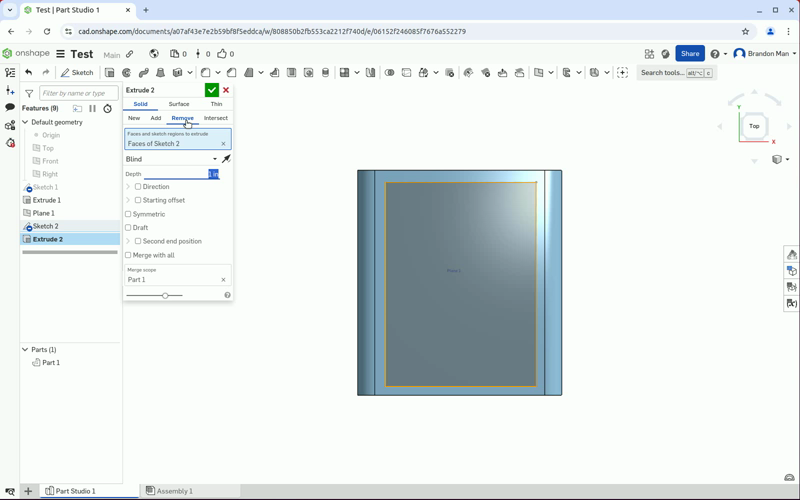
text(18.053)
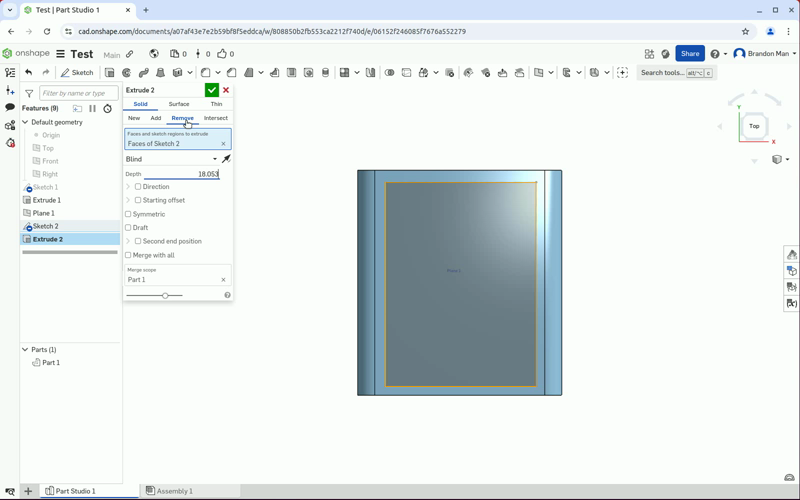
key(tab, 6)
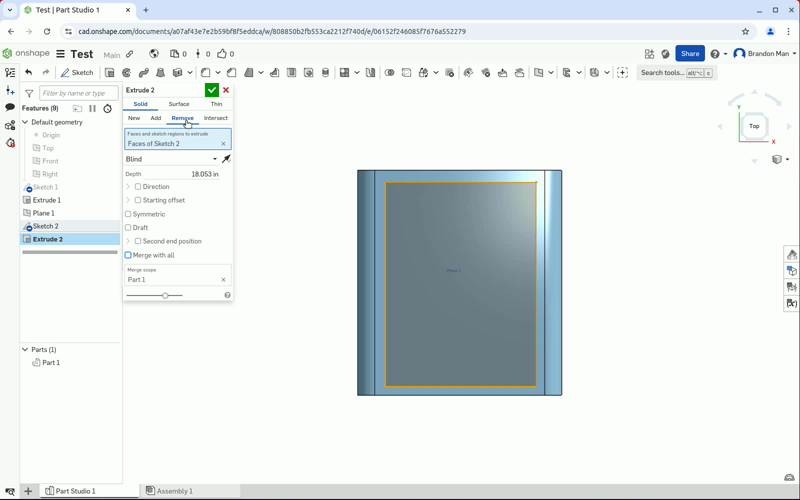
key(space)
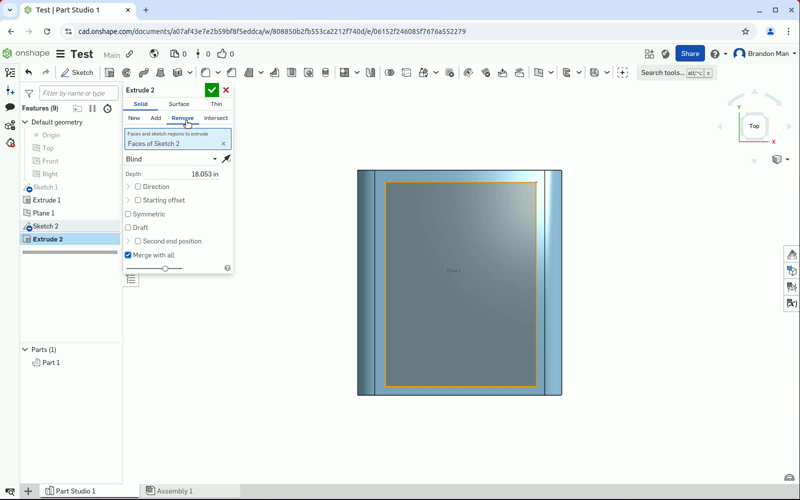
key(enter)
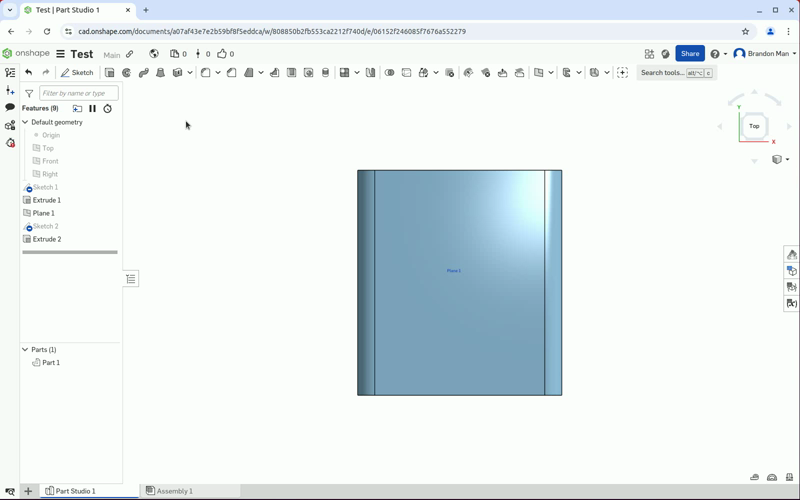
key(shift+h)
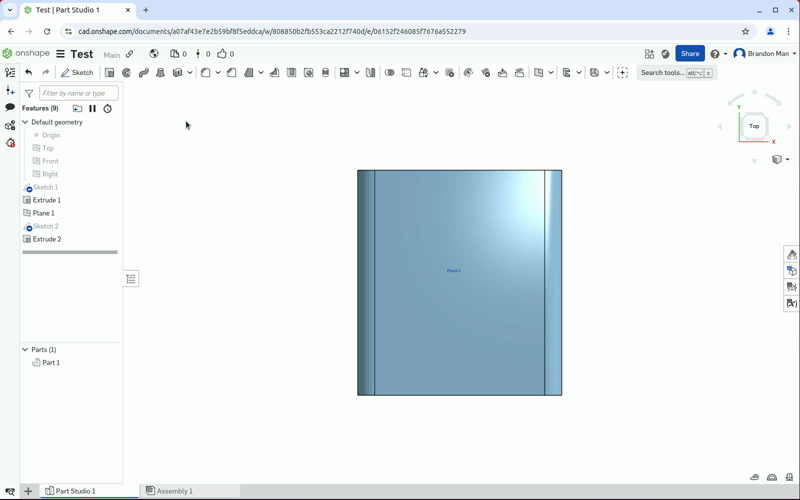
key(shift+h)
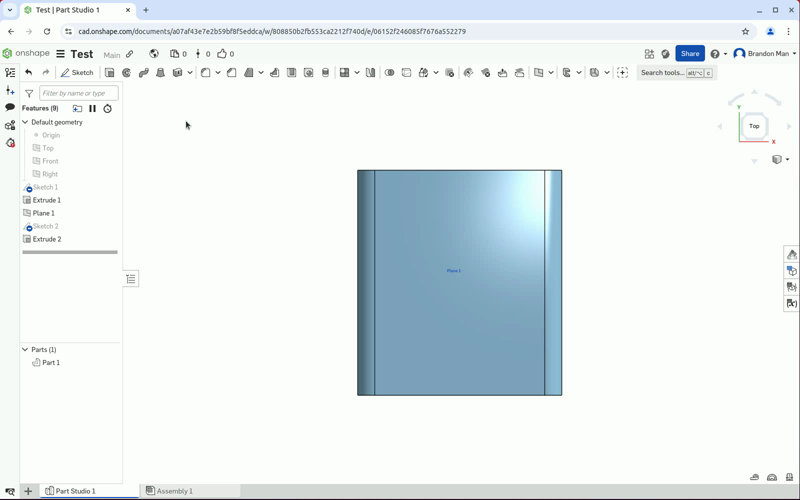
mouse_move(73, 189)
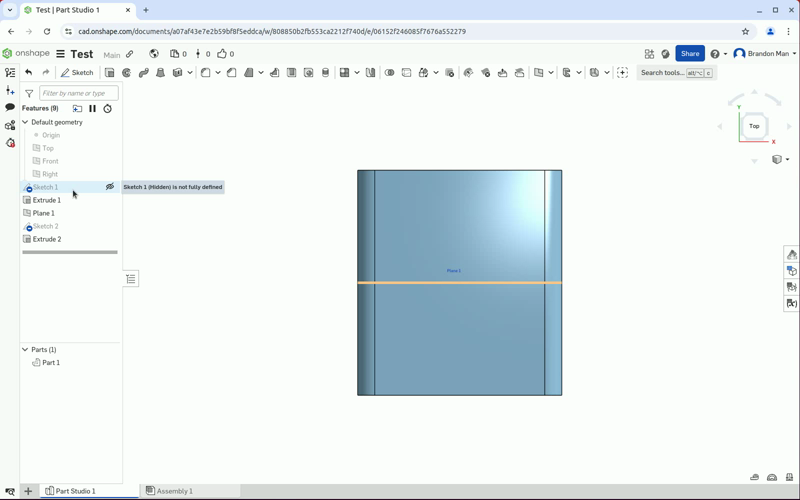
click(73, 189)
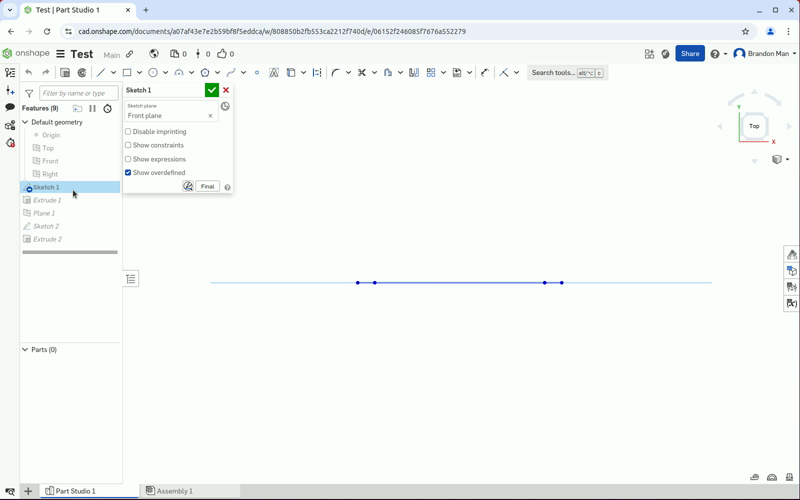
mouse_move(229, 92)
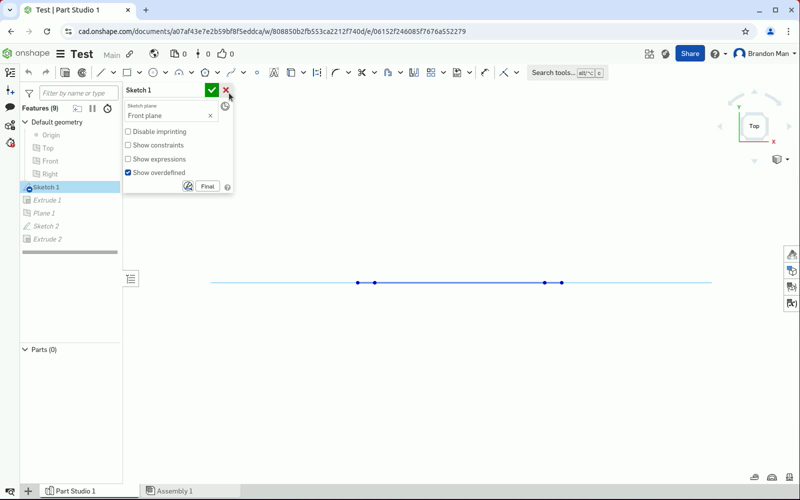
click(229, 92)
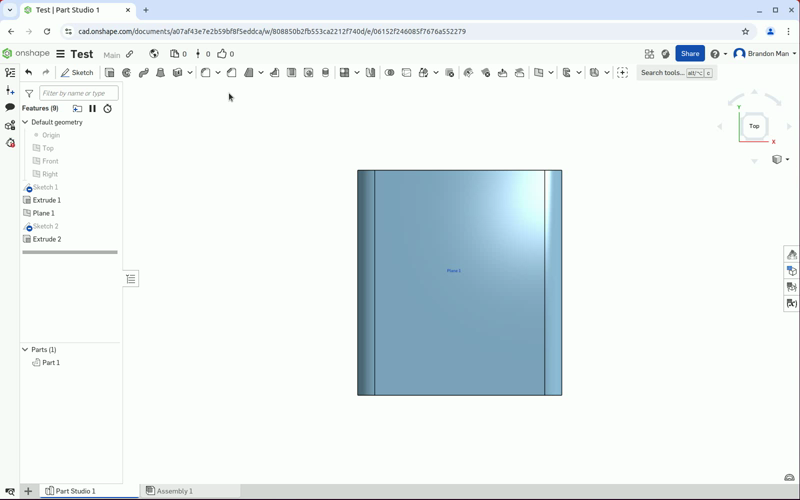
mouse_move(73, 352)
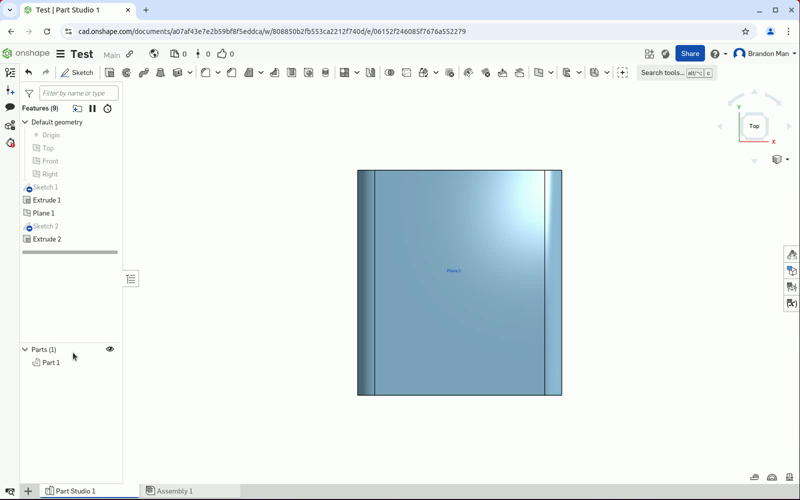
key(y)
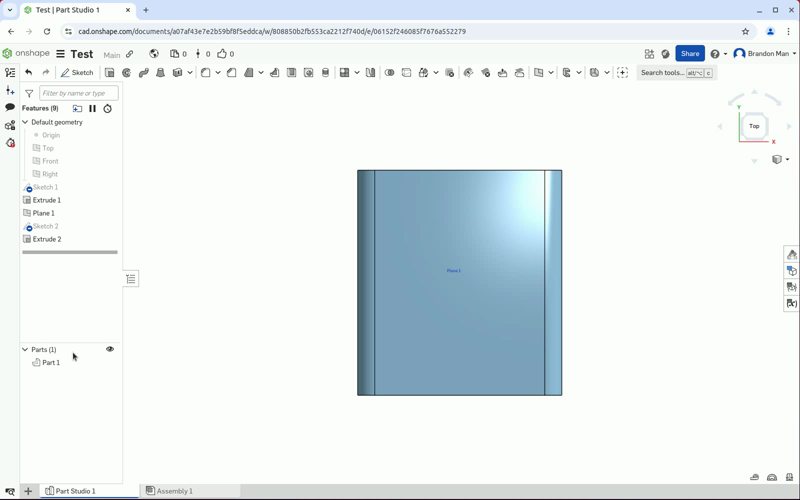
key(shift+p)
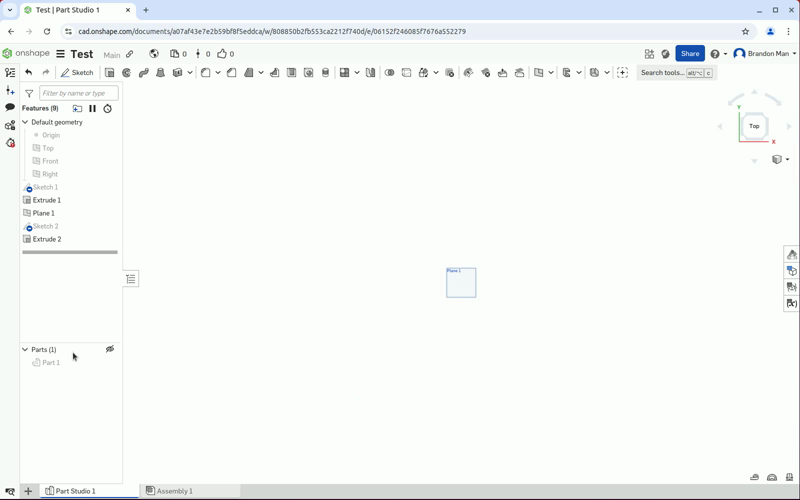
key(space)
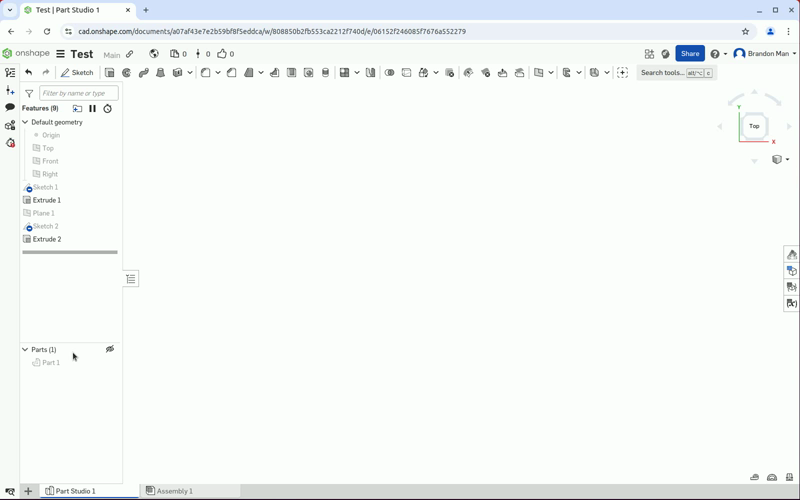
key_down(shift)
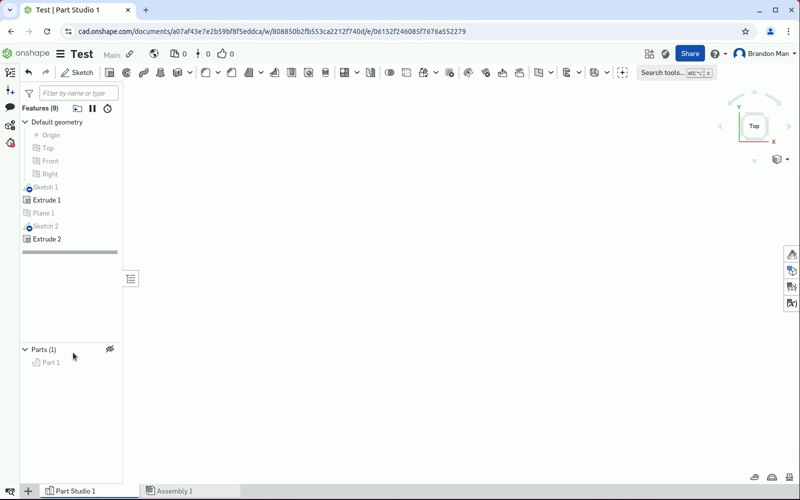
key(up)
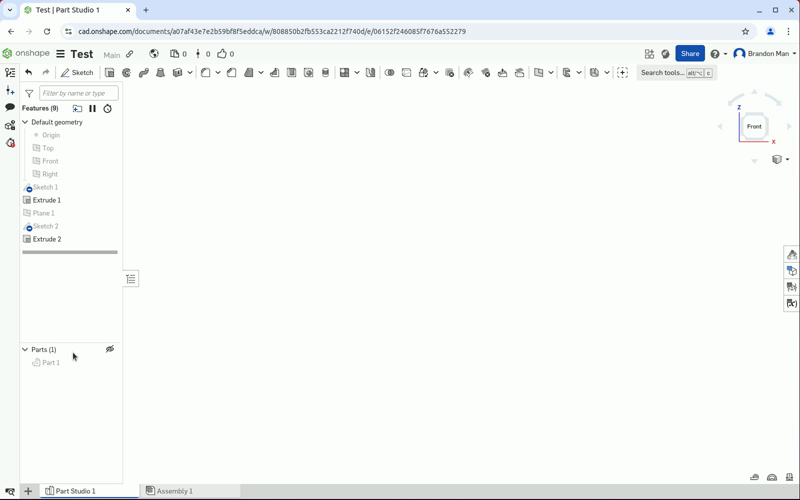
key_up(shift)
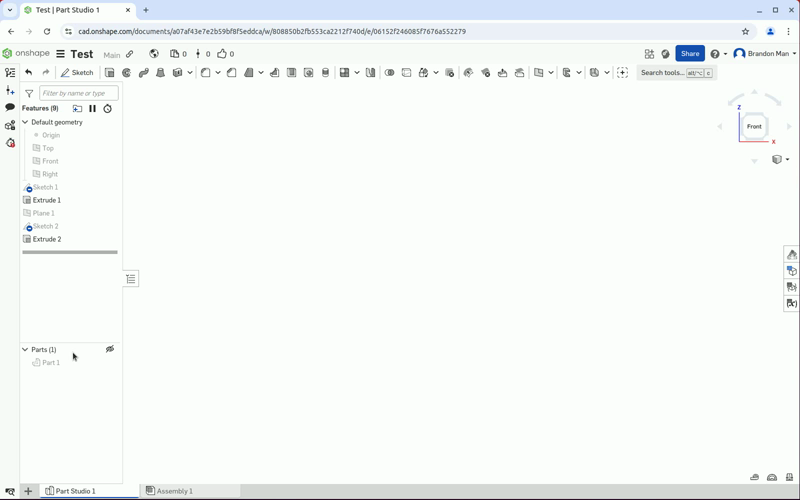
mouse_move(73, 352)
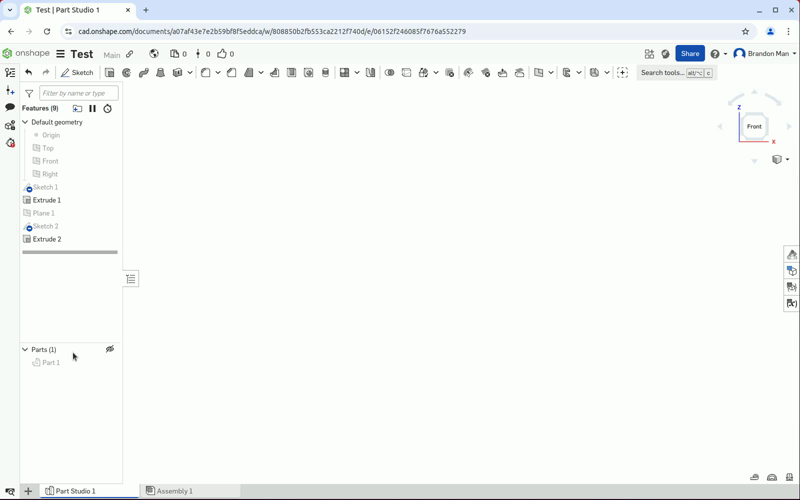
key(shift+y)
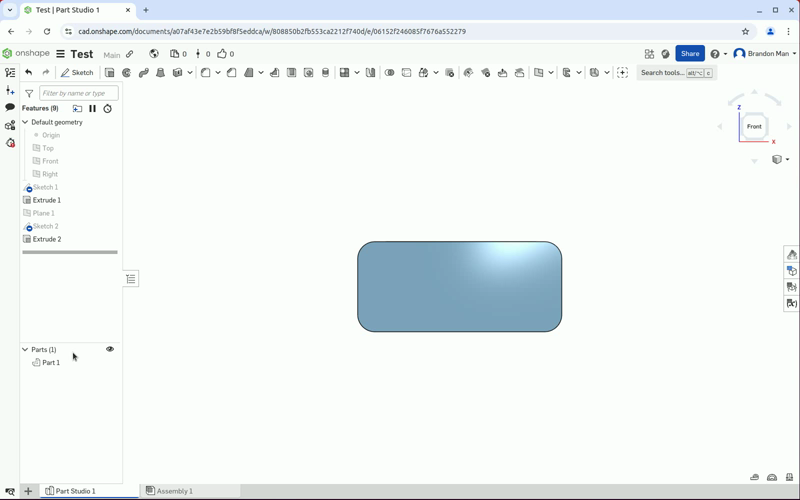
mouse_move(541, 75)
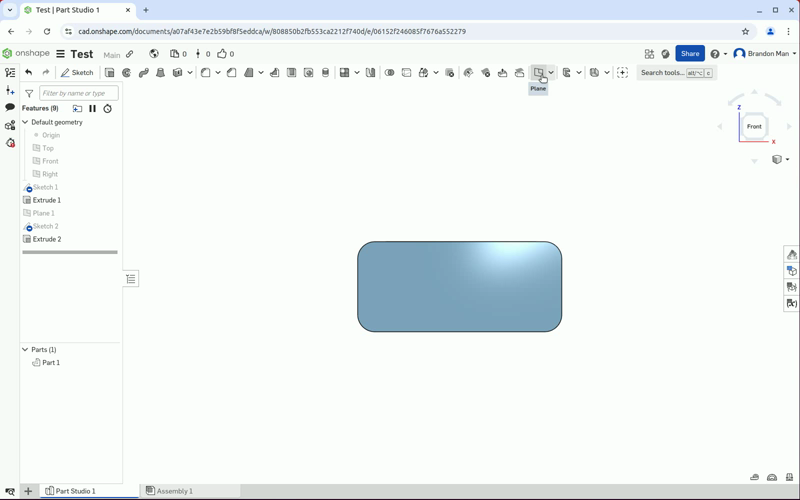
click(541, 75)
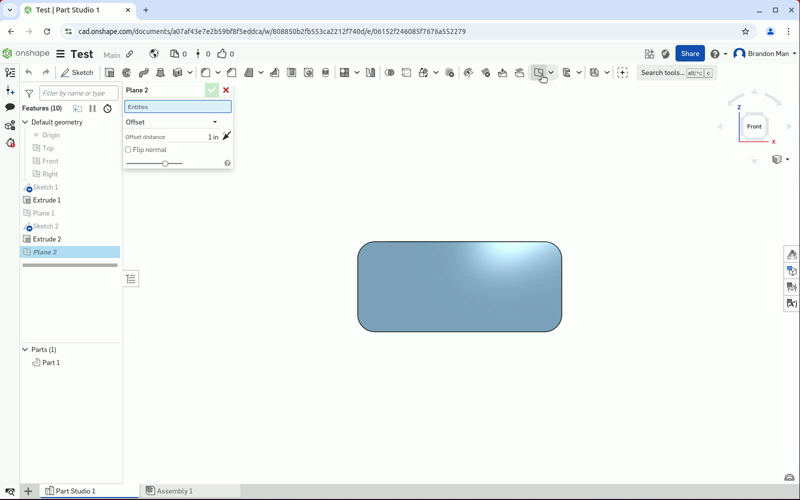
mouse_move(73, 163)
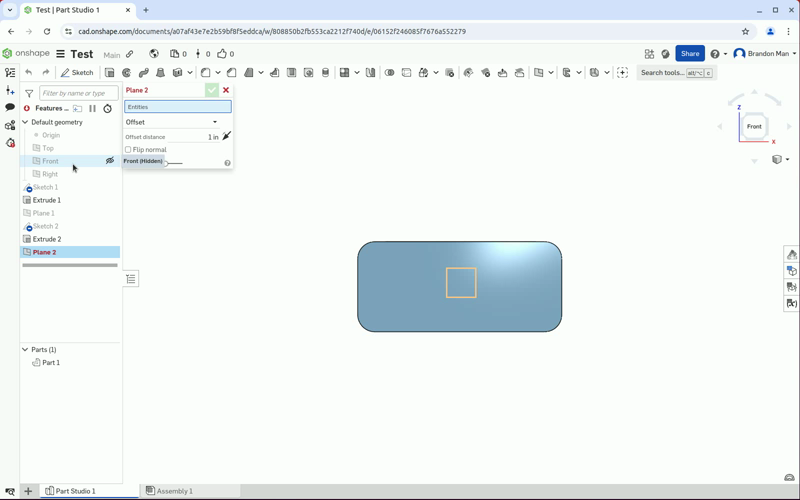
click(73, 163)
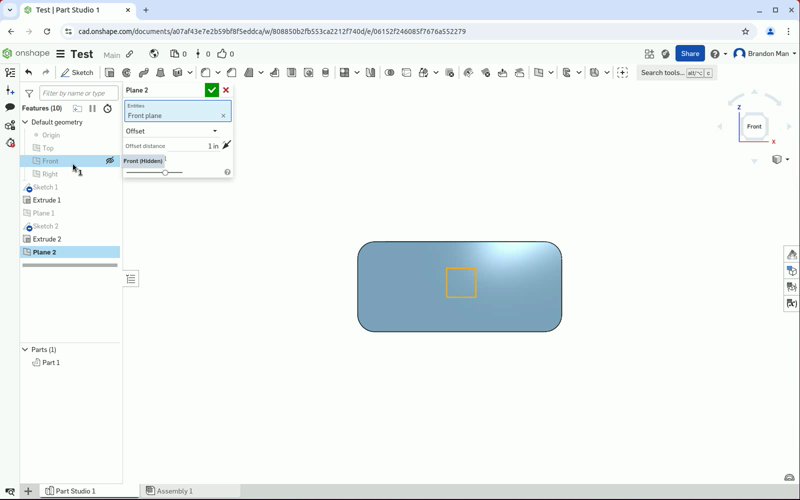
key(tab, 2)
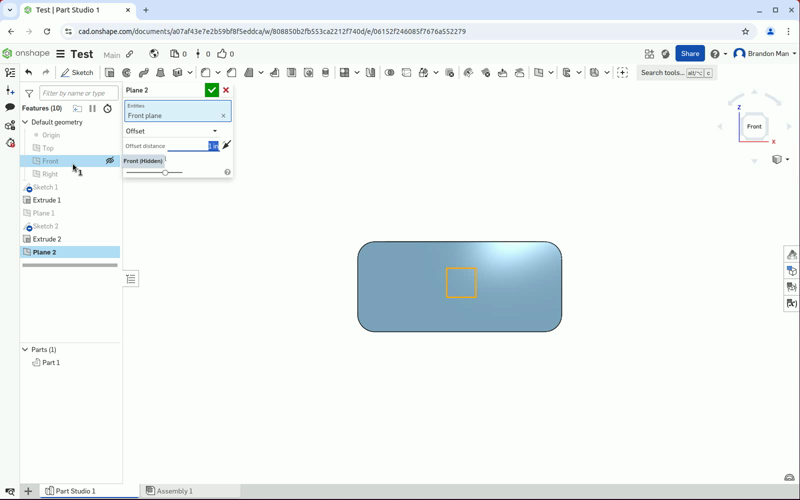
text(23.108)
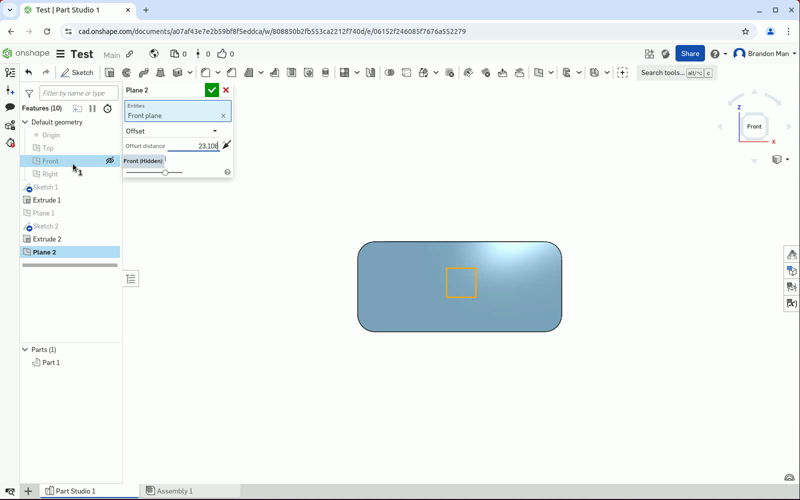
key(enter, 2)
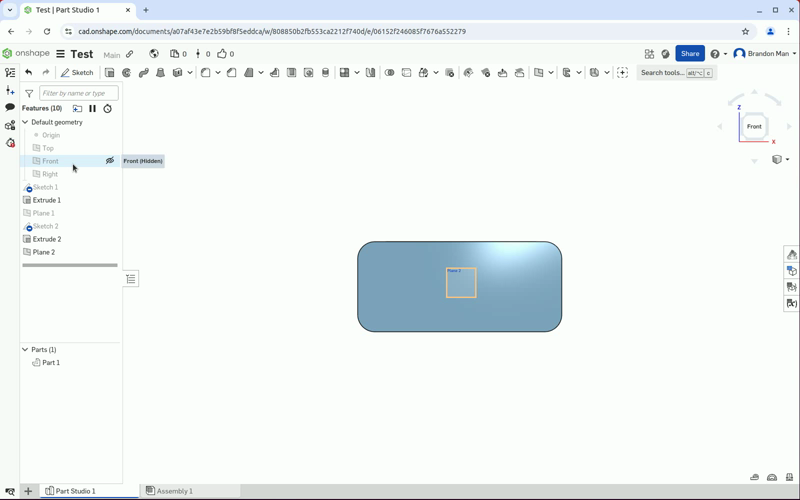
key(shift+s)
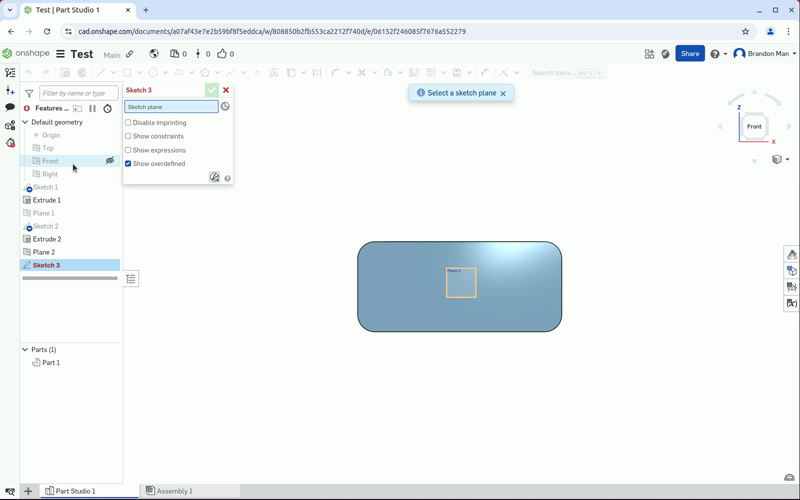
mouse_move(73, 254)
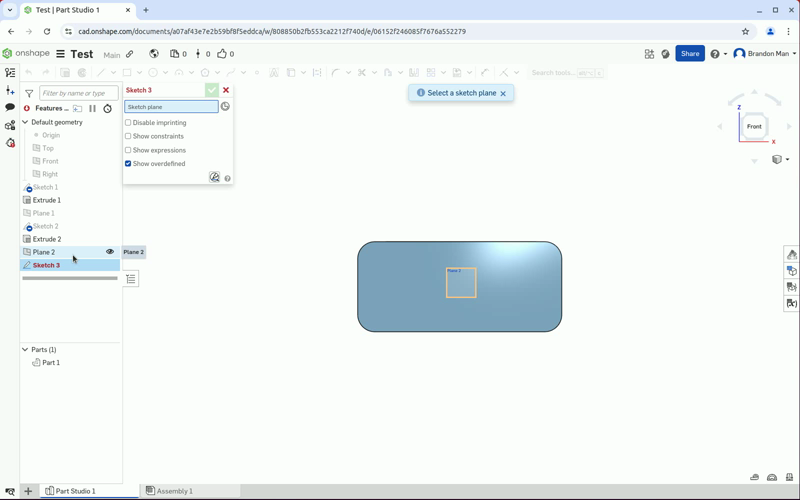
click(73, 254)
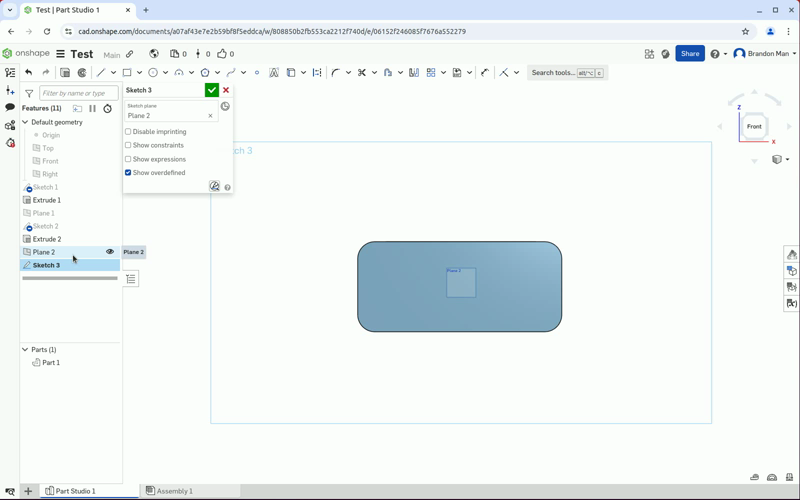
mouse_move(73, 352)
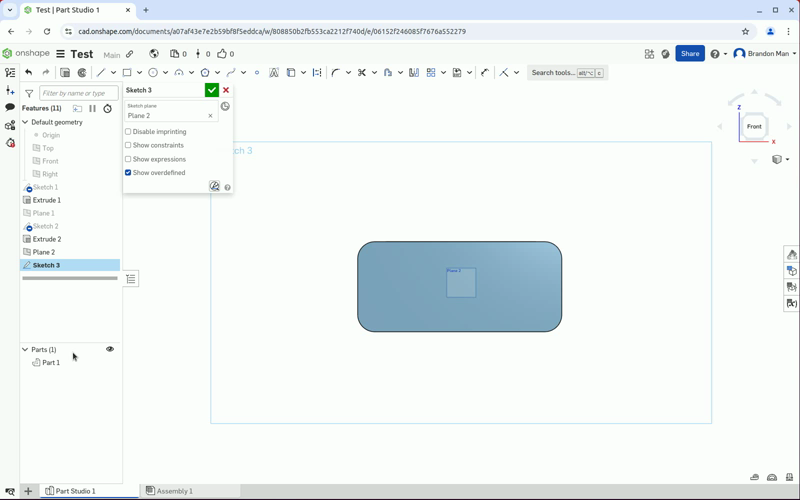
key(y)
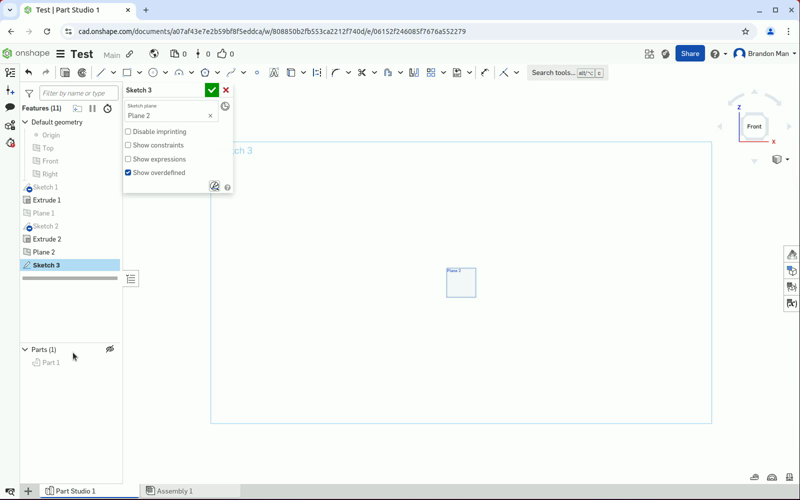
key(l)
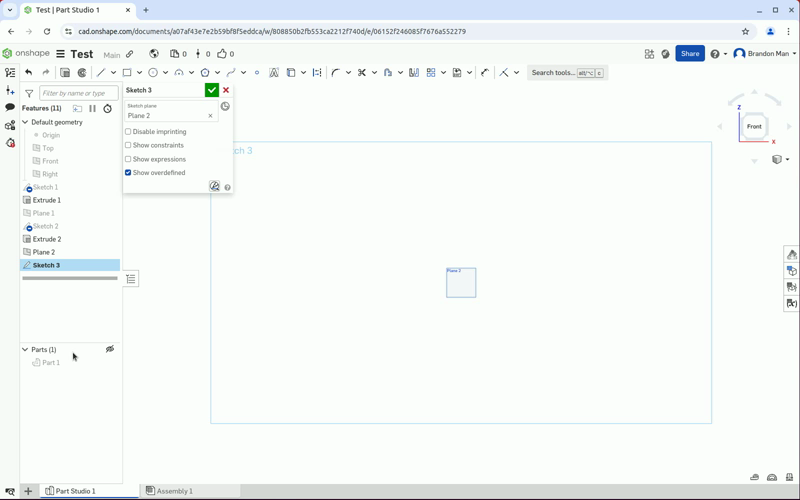
key_down(shift)
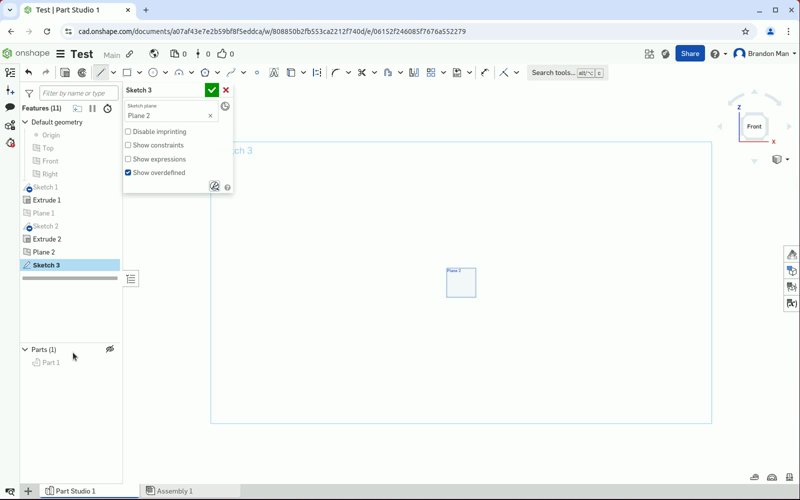
mouse_move(386, 251)
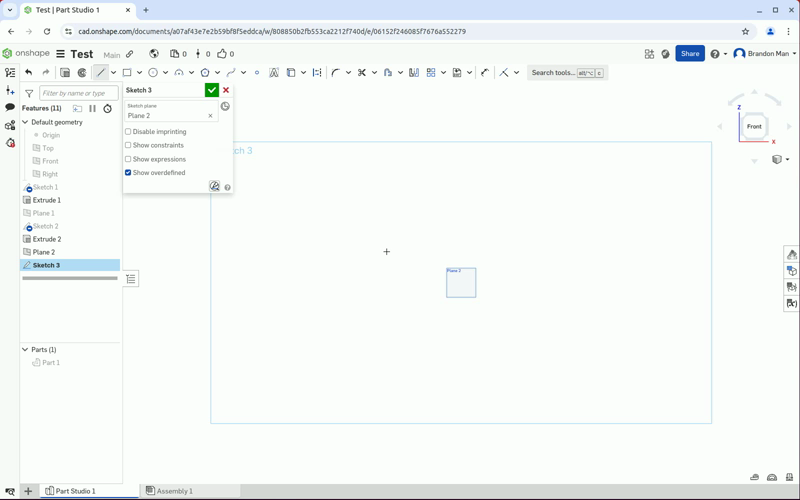
click(386, 251)
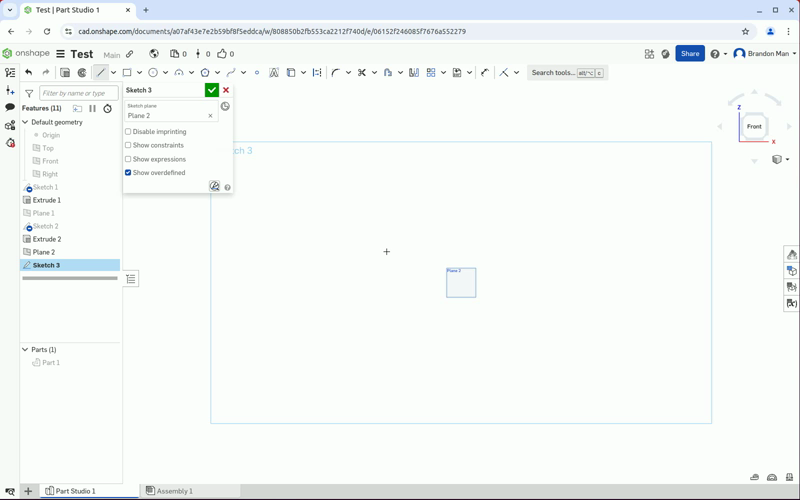
key_up(shift)
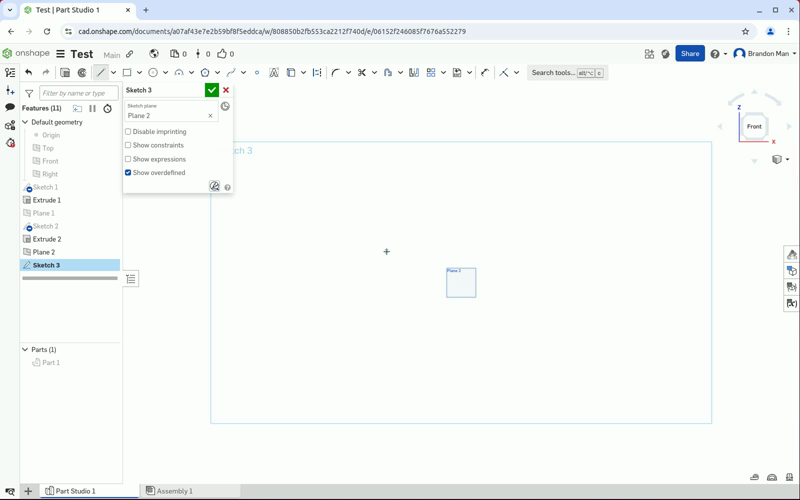
key_down(shift)
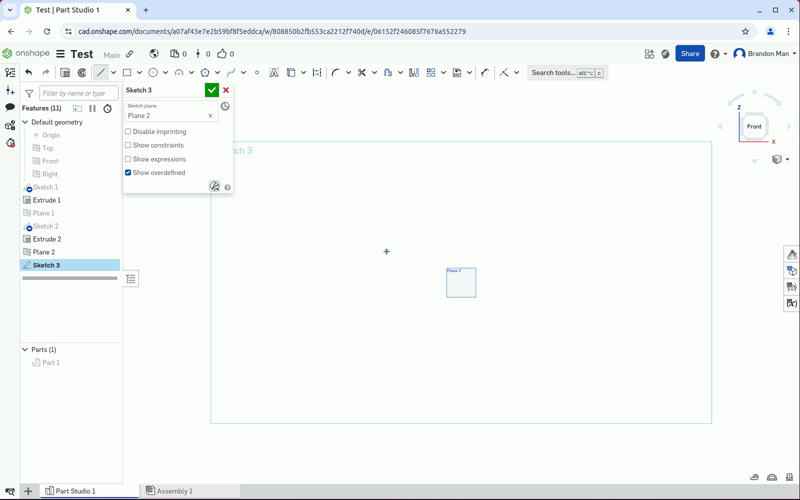
mouse_move(417, 251)
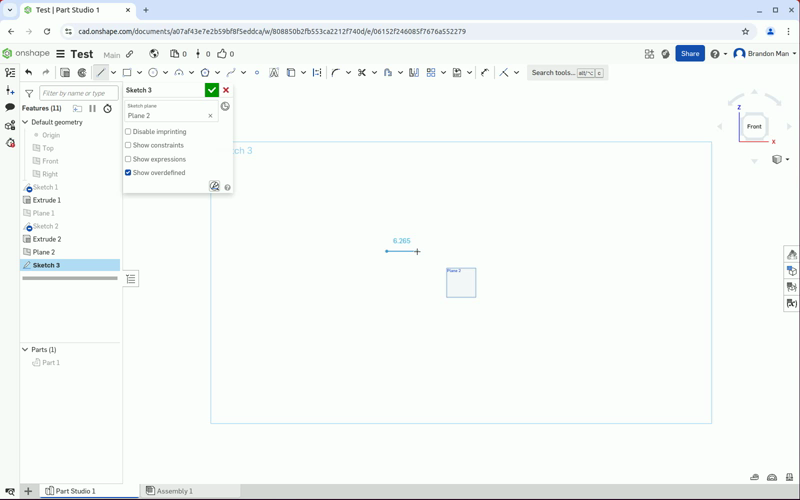
mouse_move(441, 251)
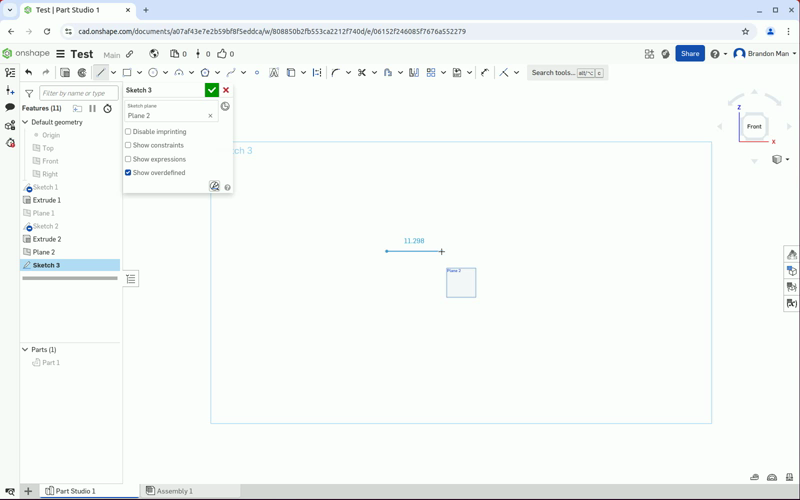
click(441, 251)
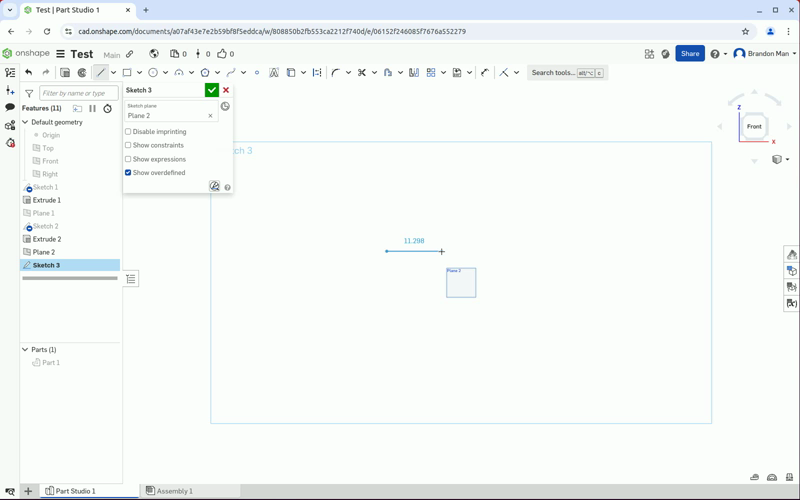
key_up(shift)
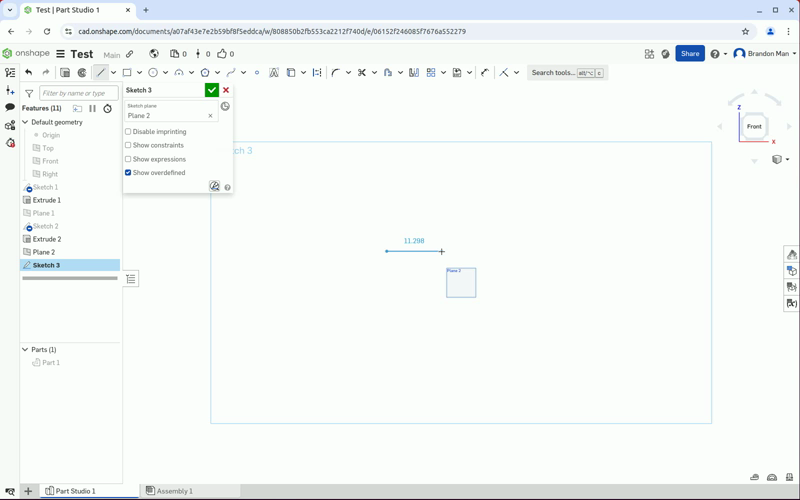
key_down(shift)
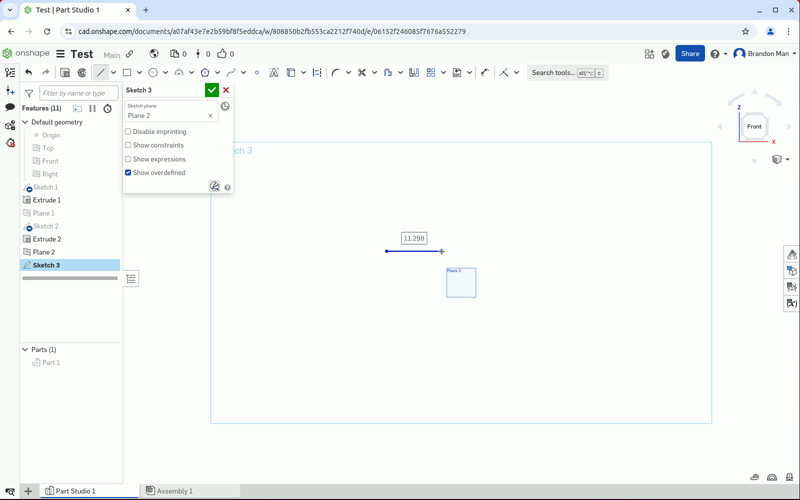
mouse_move(471, 251)
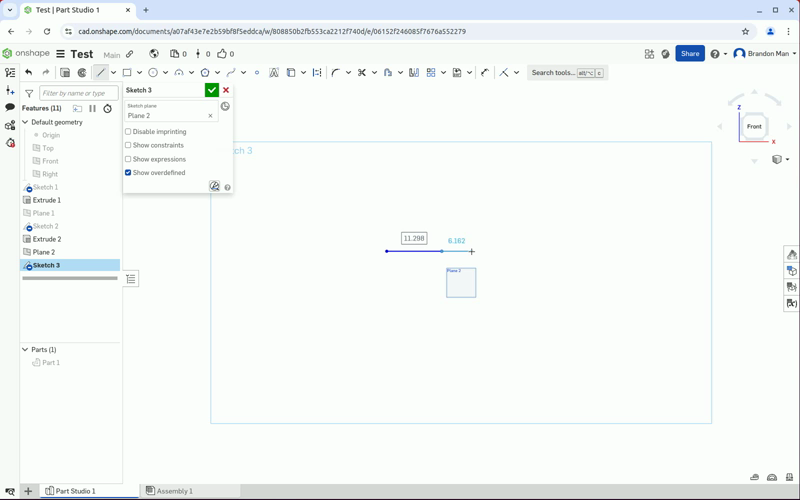
mouse_move(441, 245)
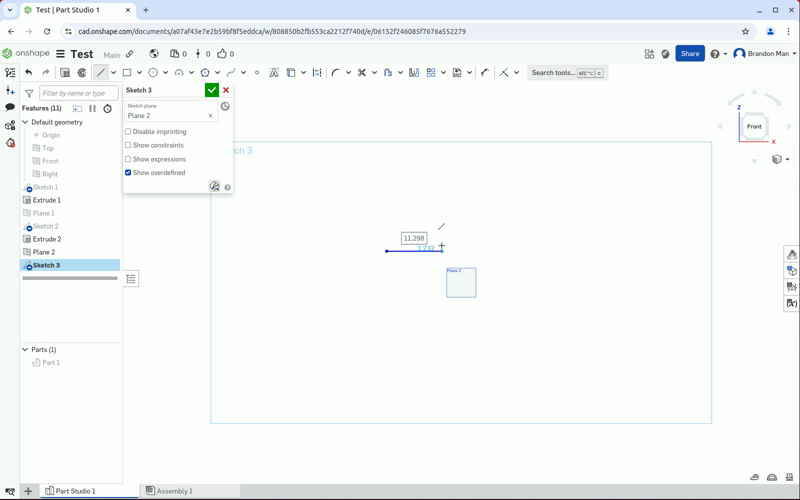
scroll(6)
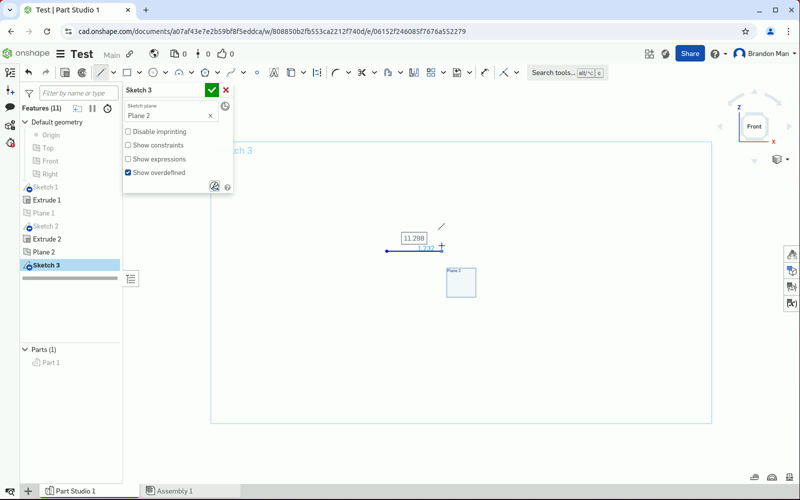
scroll(6)
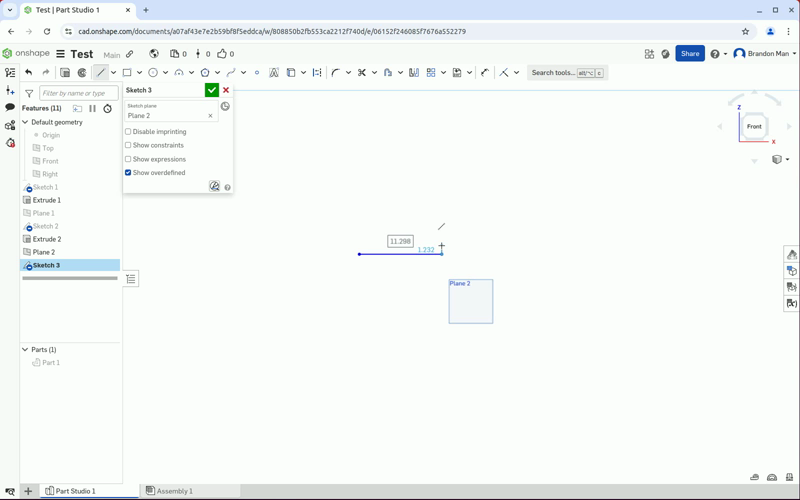
scroll(6)
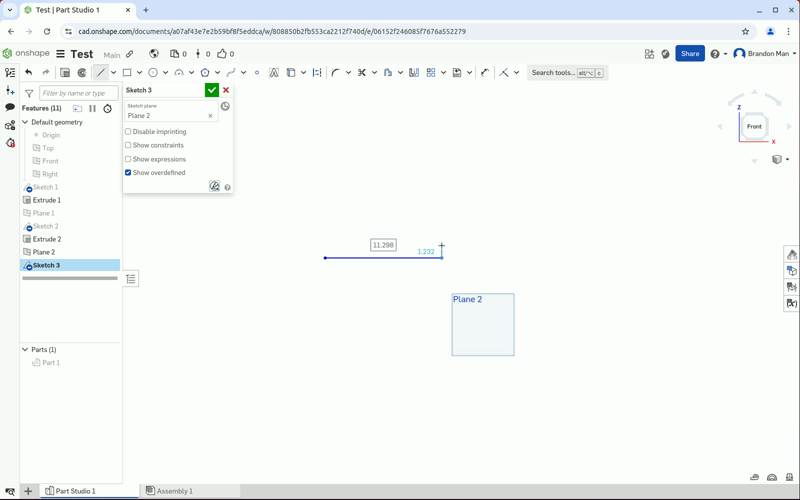
scroll(6)
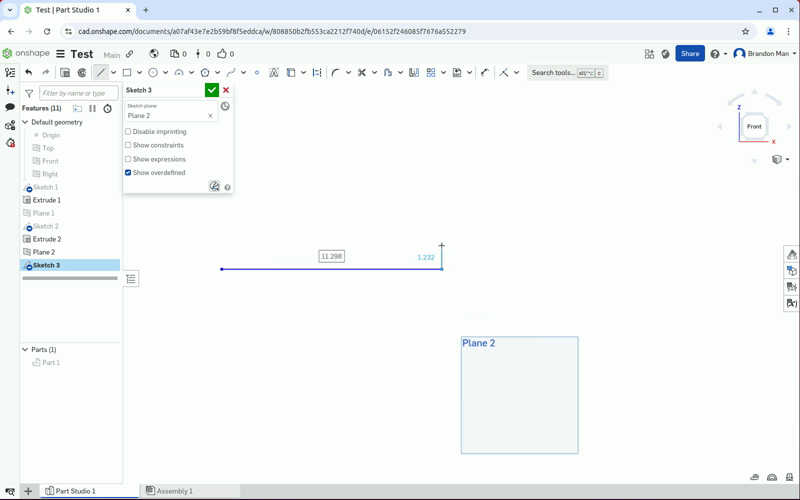
scroll(6)
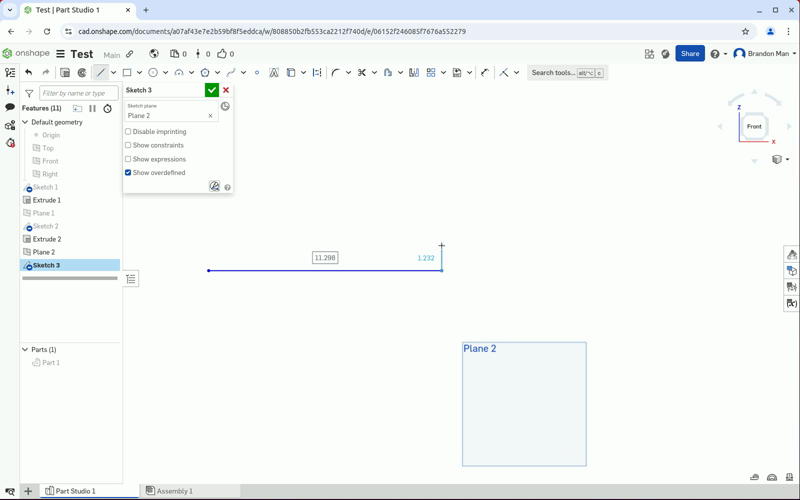
scroll(6)
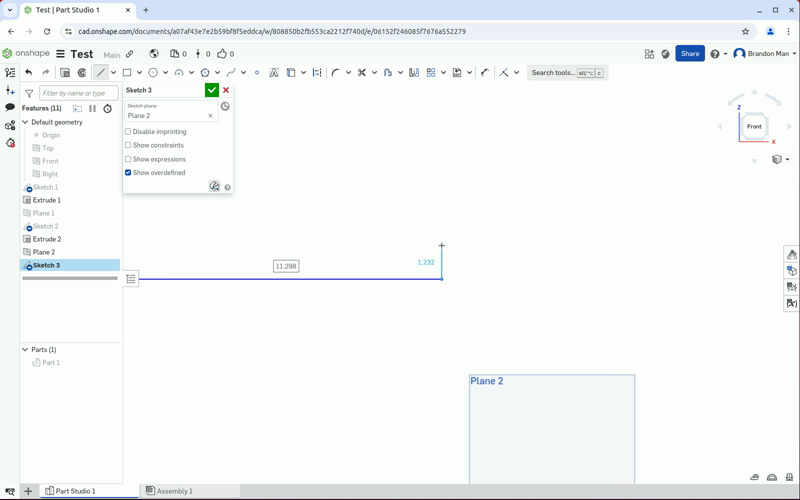
scroll(6)
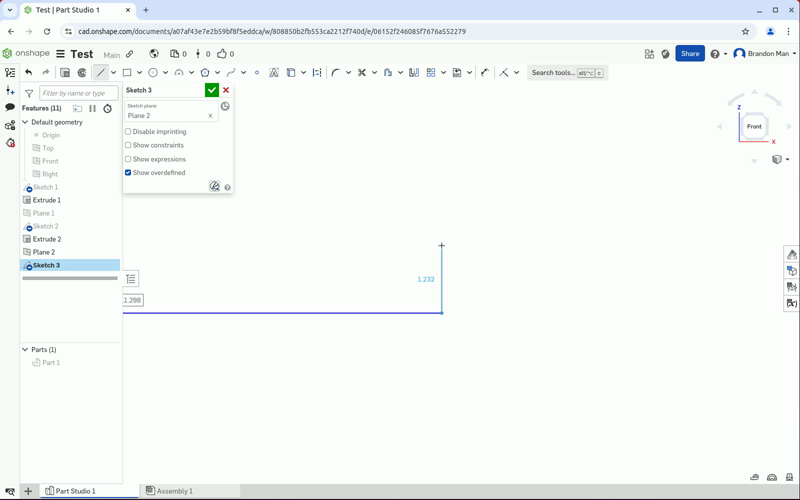
click(441, 245)
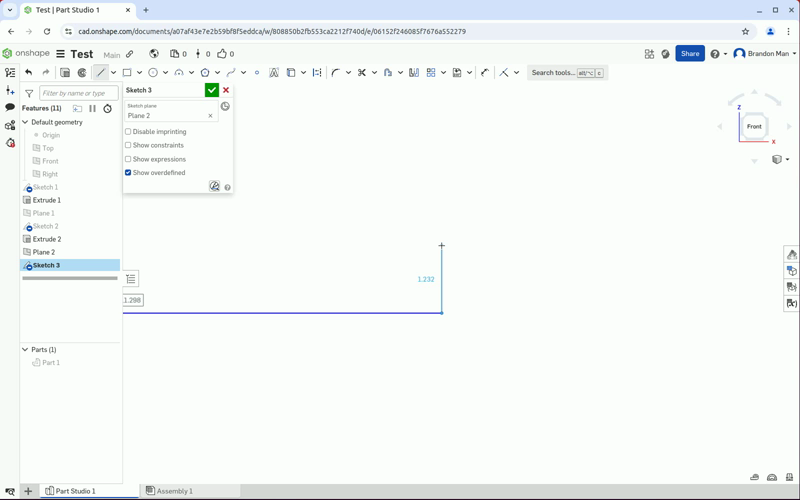
scroll(-6)
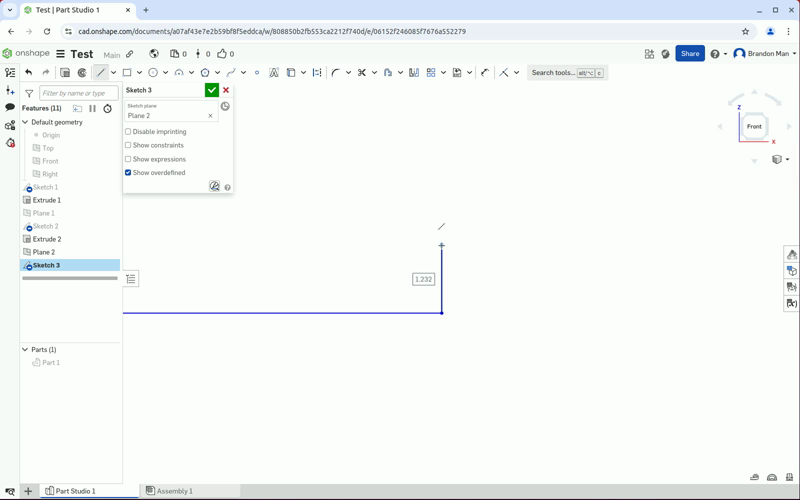
scroll(-6)
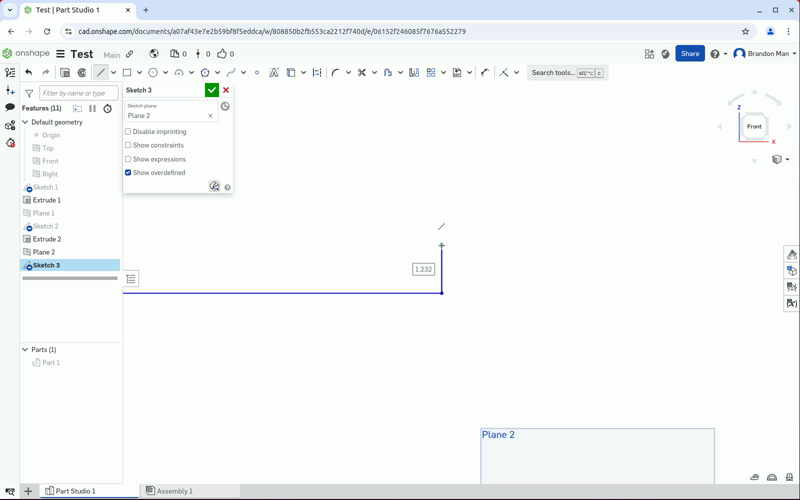
scroll(-6)
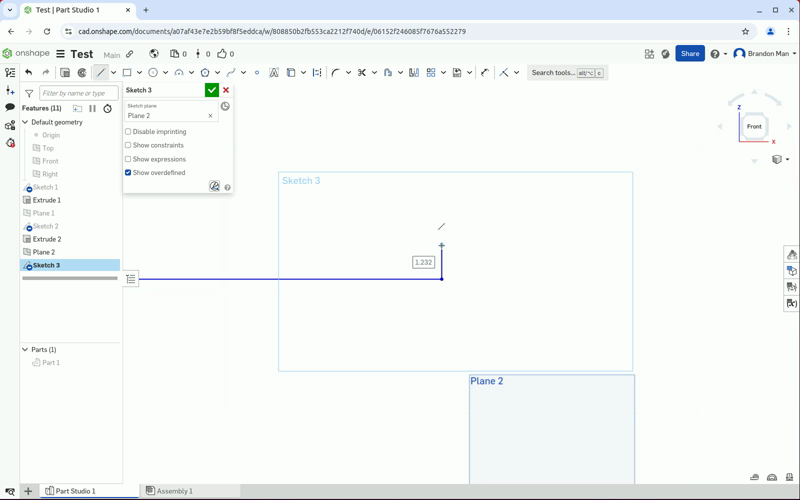
scroll(-6)
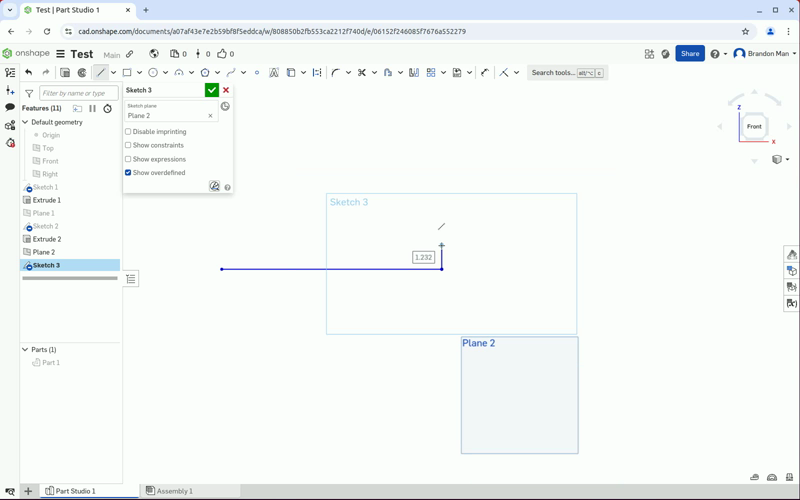
scroll(-6)
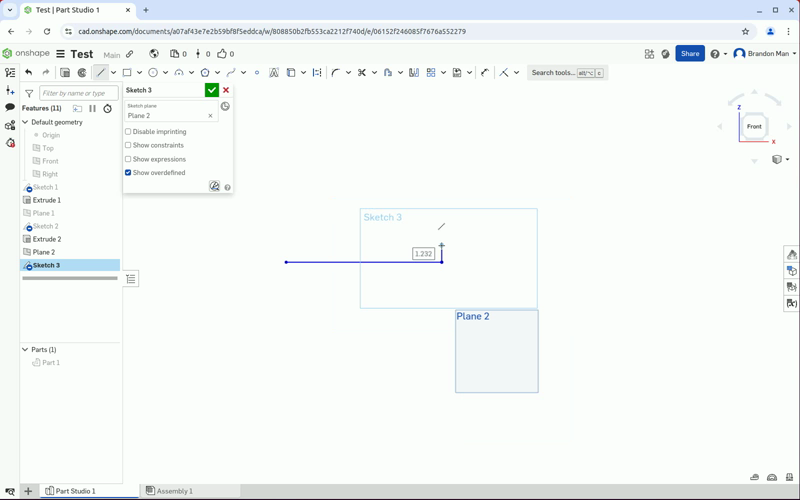
scroll(-6)
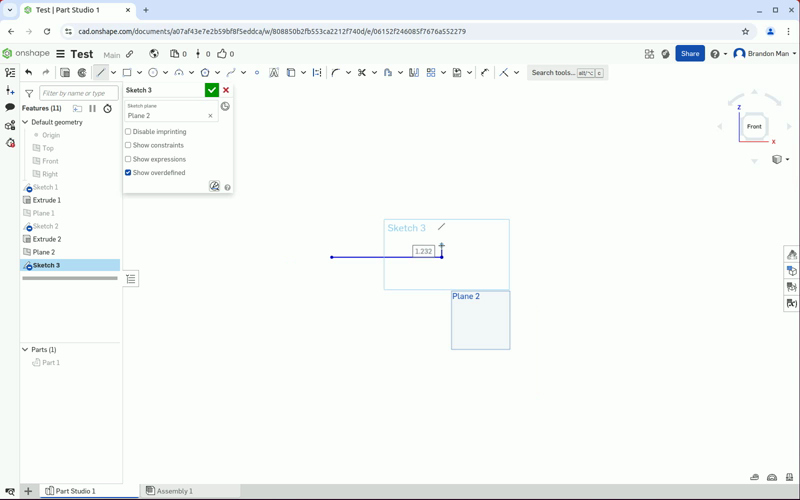
scroll(-6)
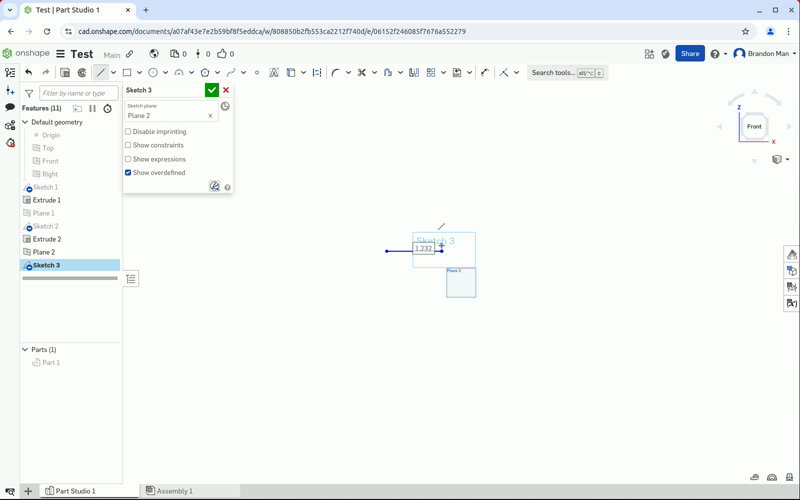
key_up(shift)
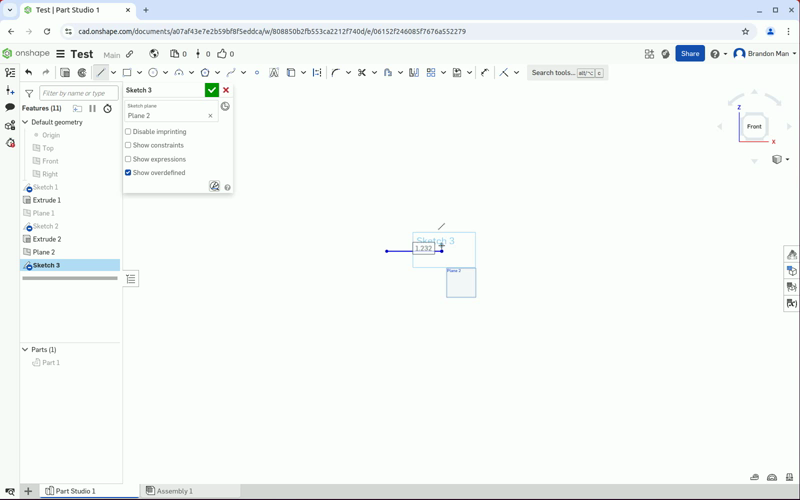
key_down(shift)
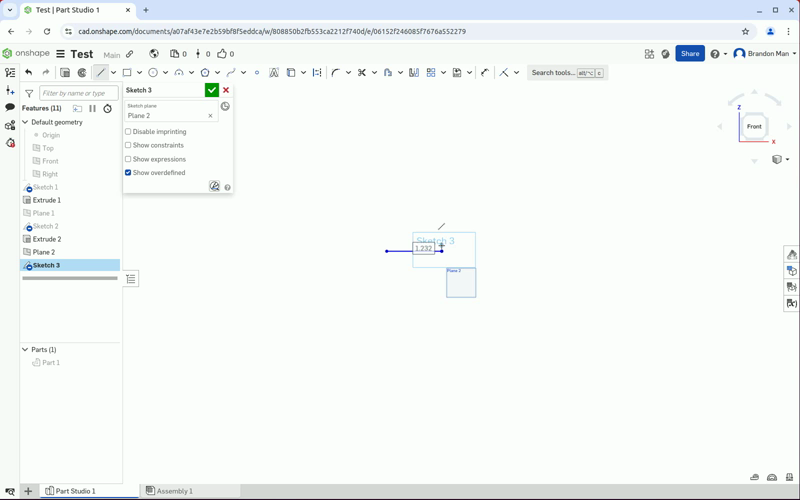
mouse_move(471, 245)
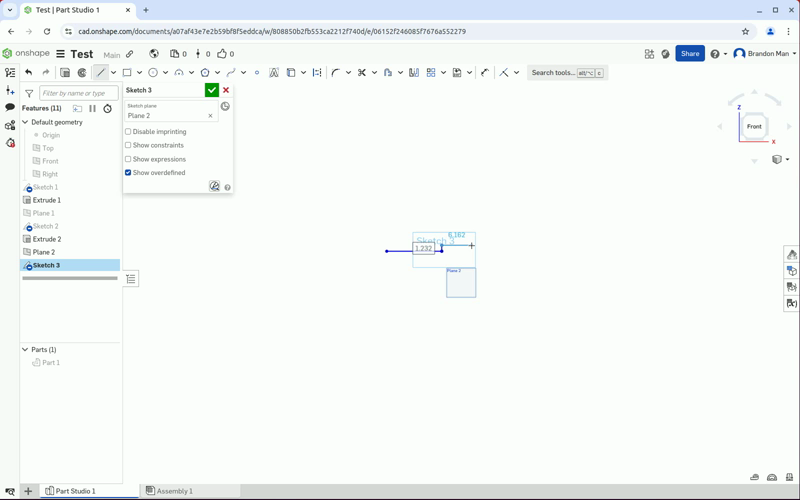
mouse_move(386, 245)
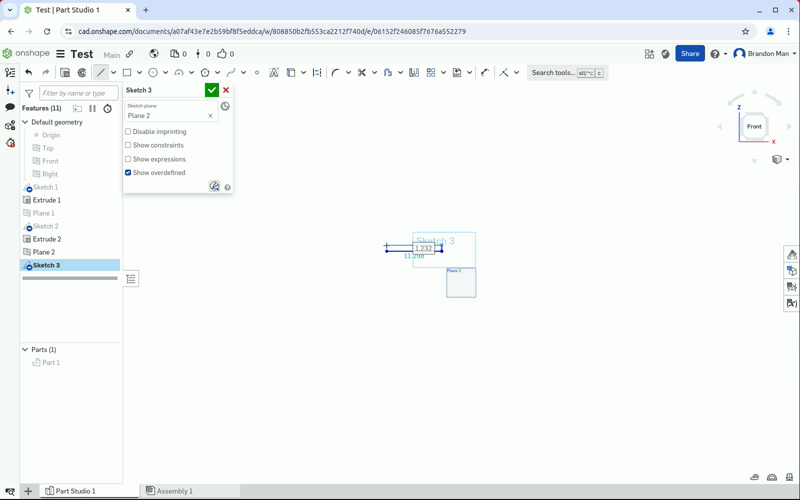
click(386, 245)
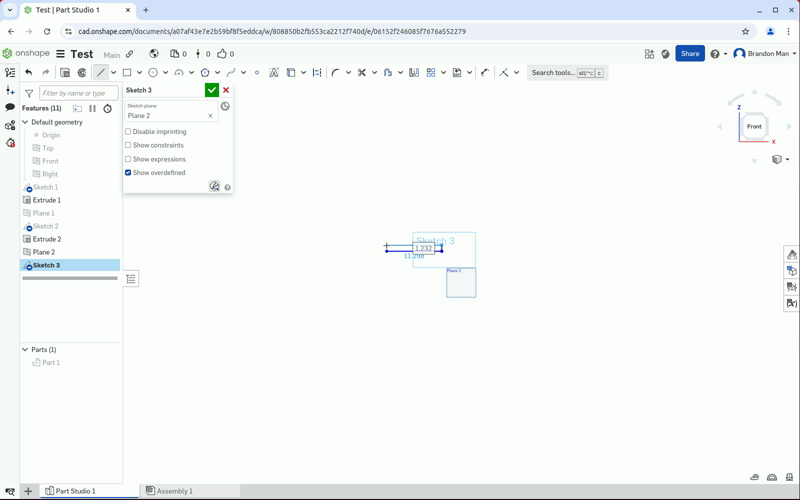
key_up(shift)
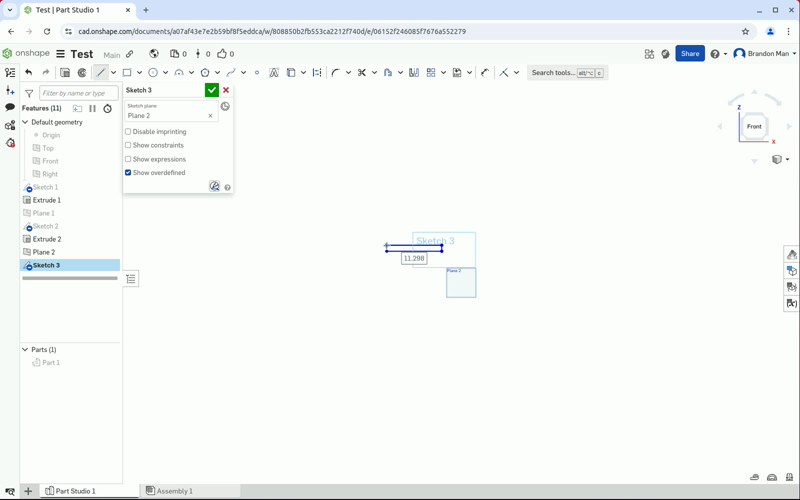
mouse_move(417, 245)
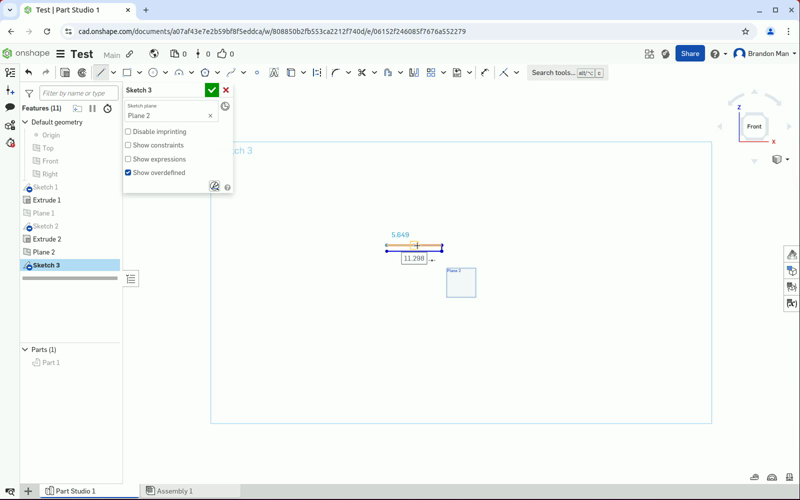
key_down(shift)
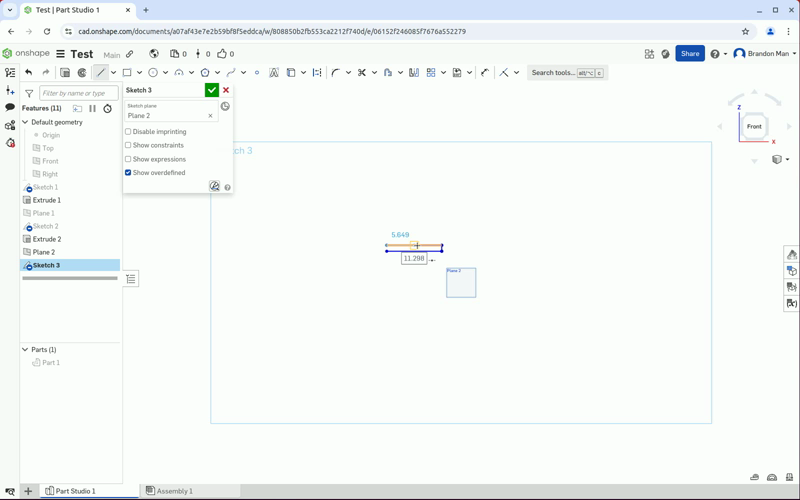
mouse_move(386, 251)
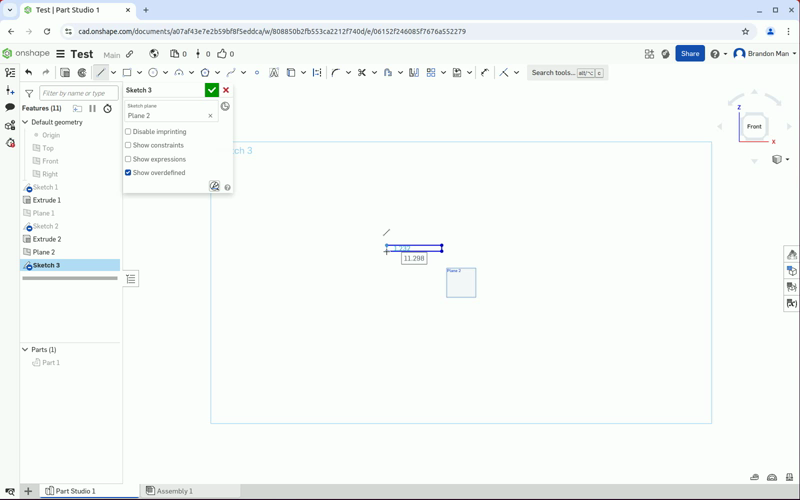
scroll(6)
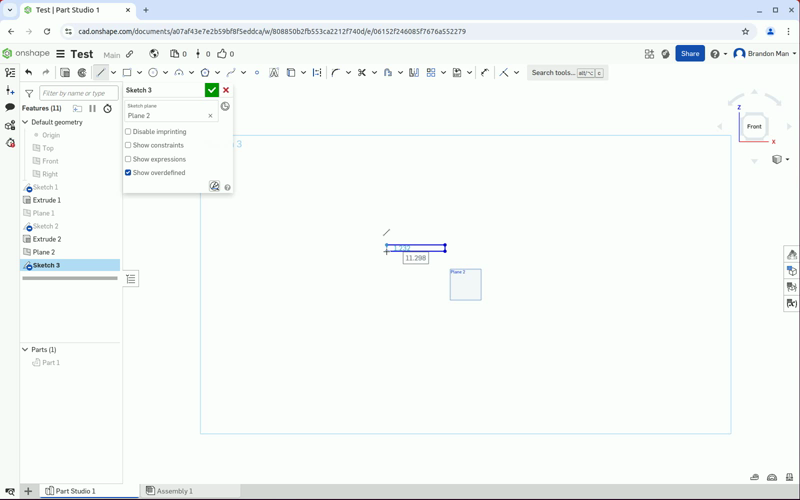
scroll(6)
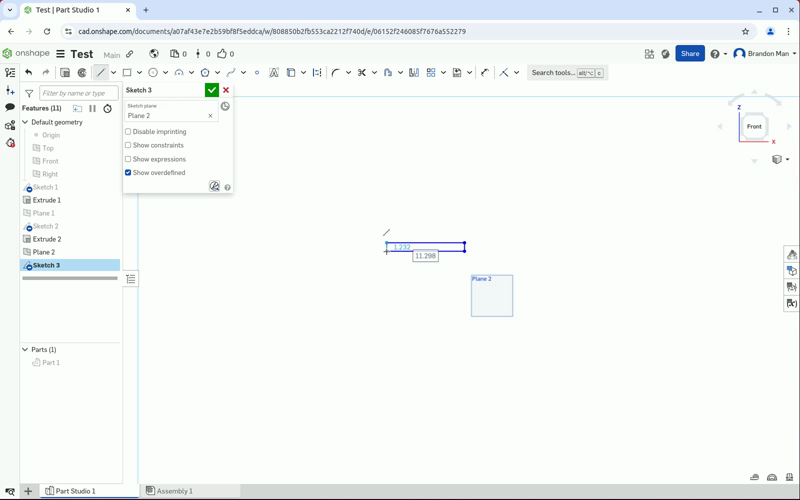
scroll(6)
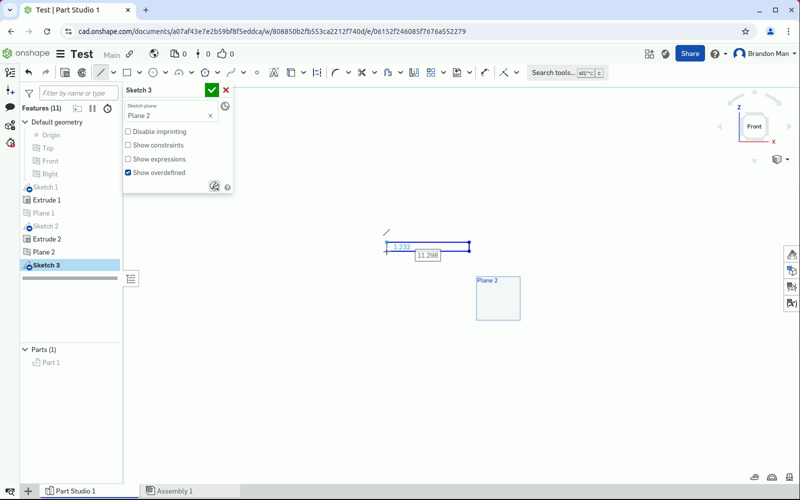
scroll(6)
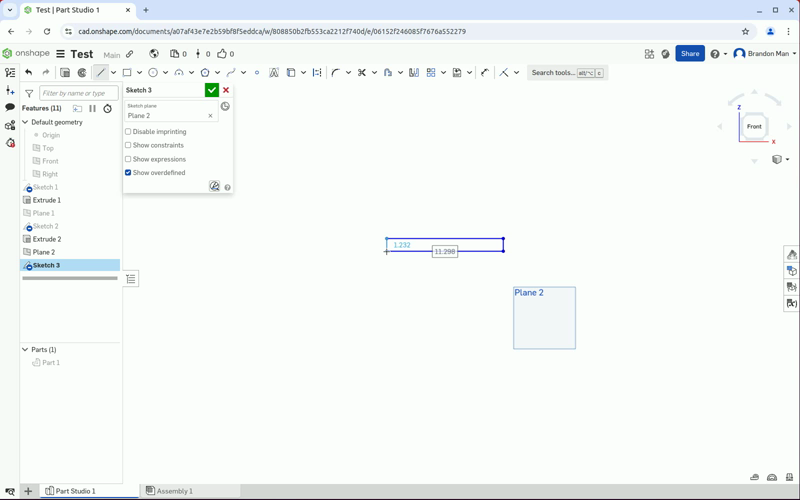
scroll(6)
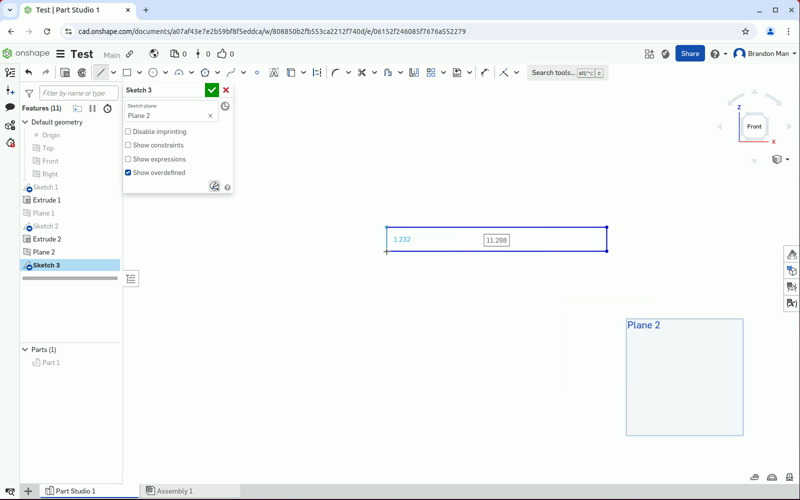
scroll(6)
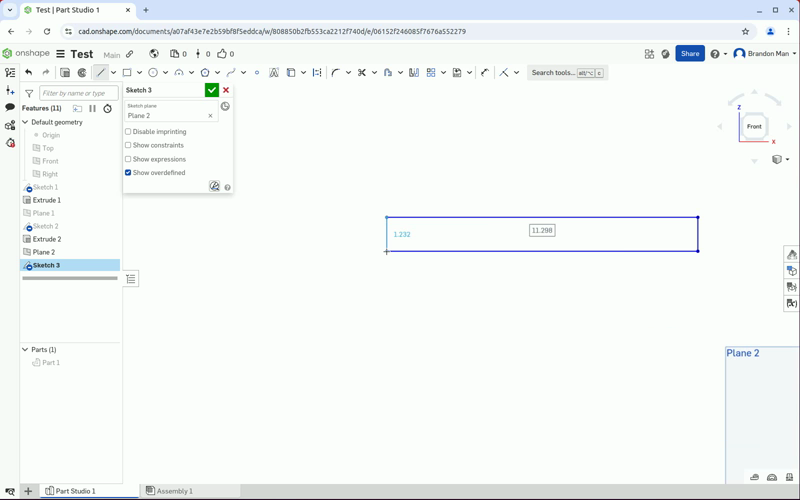
scroll(6)
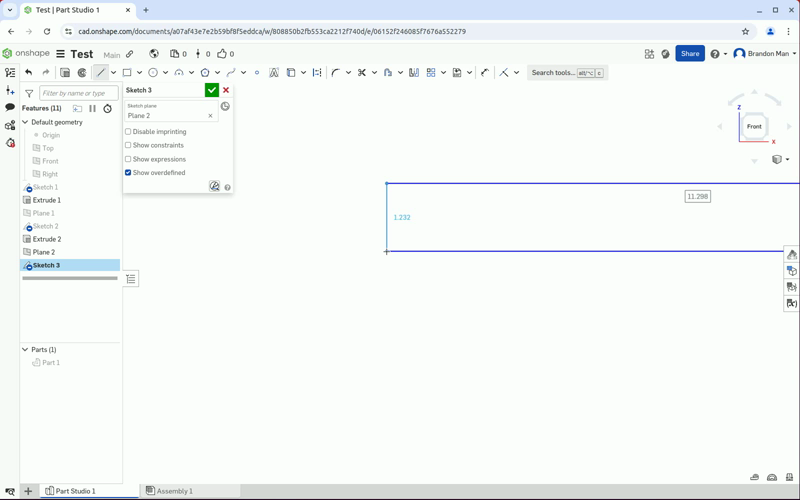
key_up(shift)
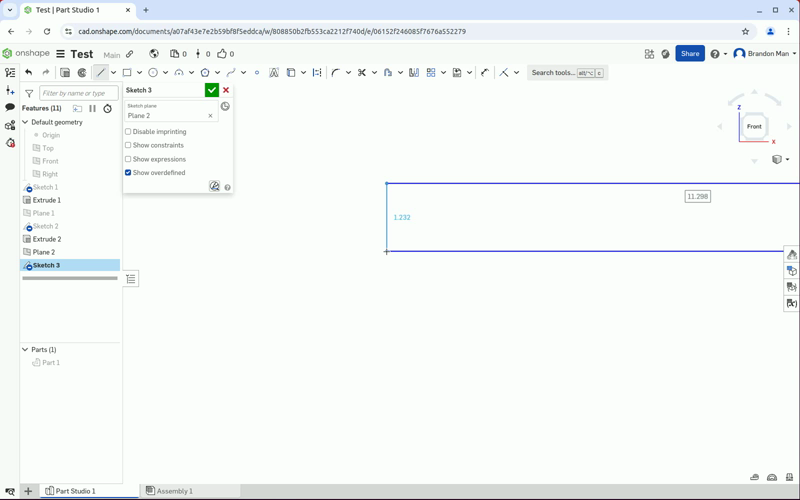
click(386, 251)
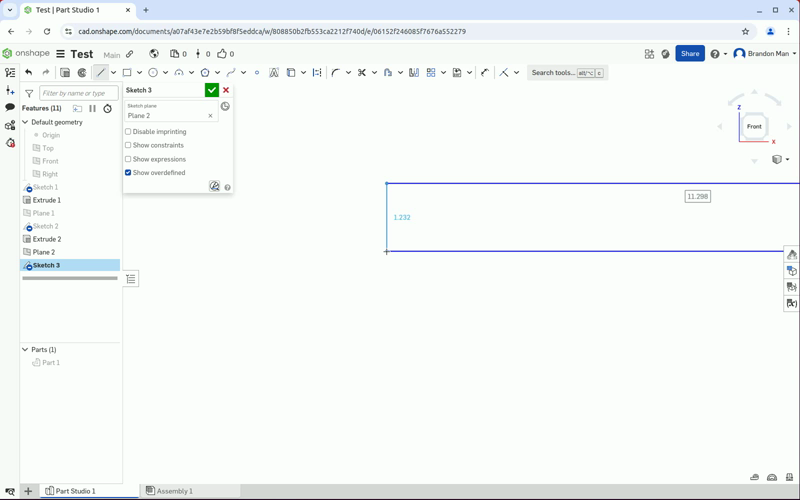
scroll(-6)
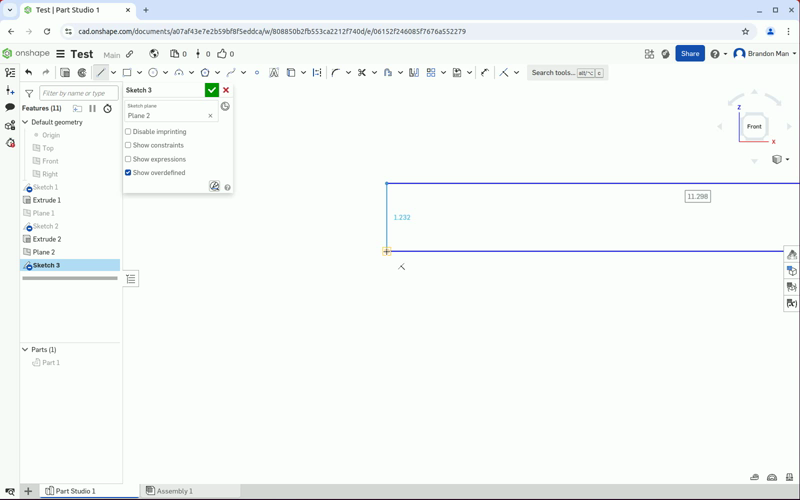
scroll(-6)
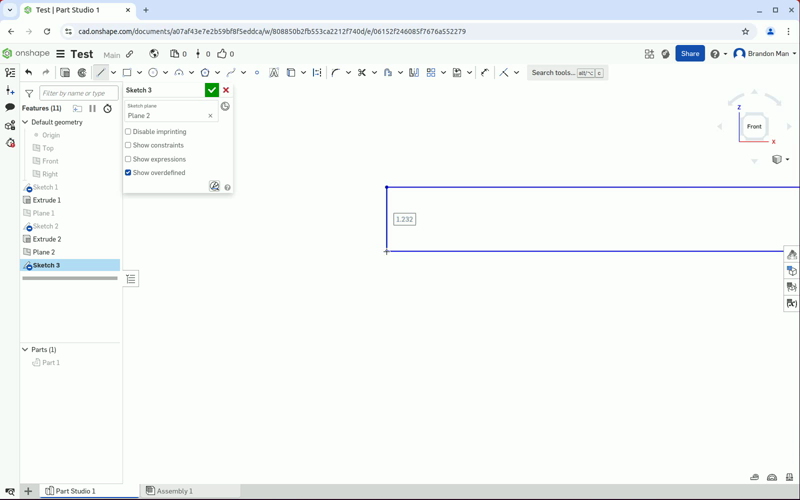
scroll(-6)
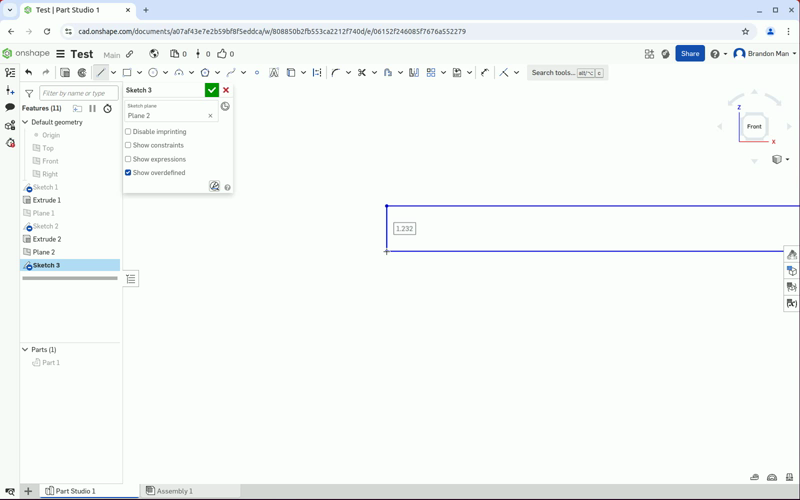
scroll(-6)
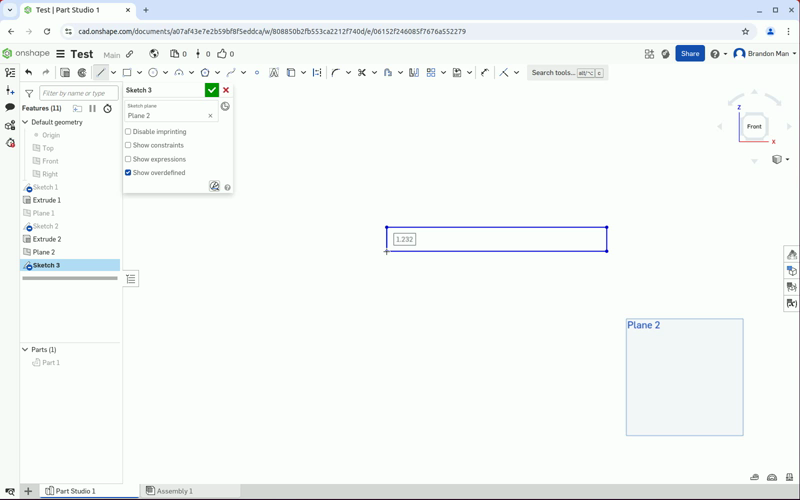
scroll(-6)
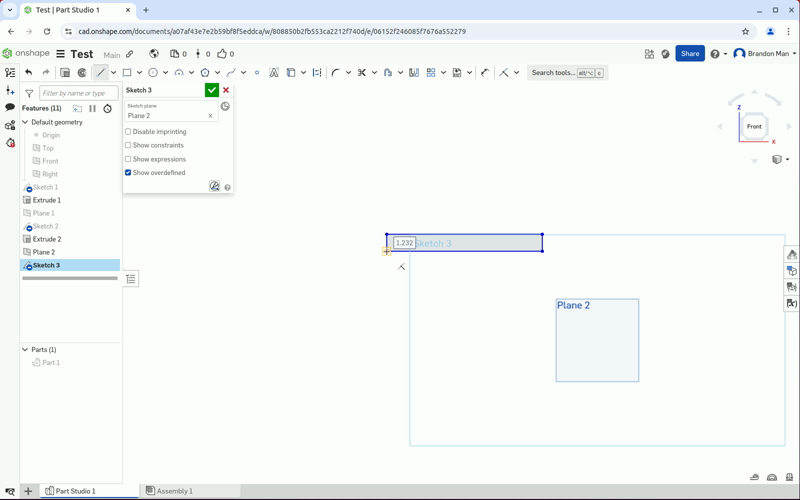
scroll(-6)
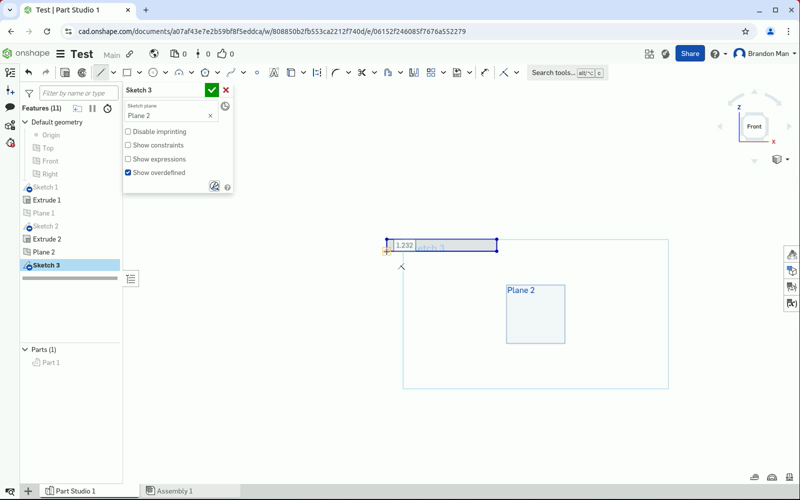
scroll(-6)
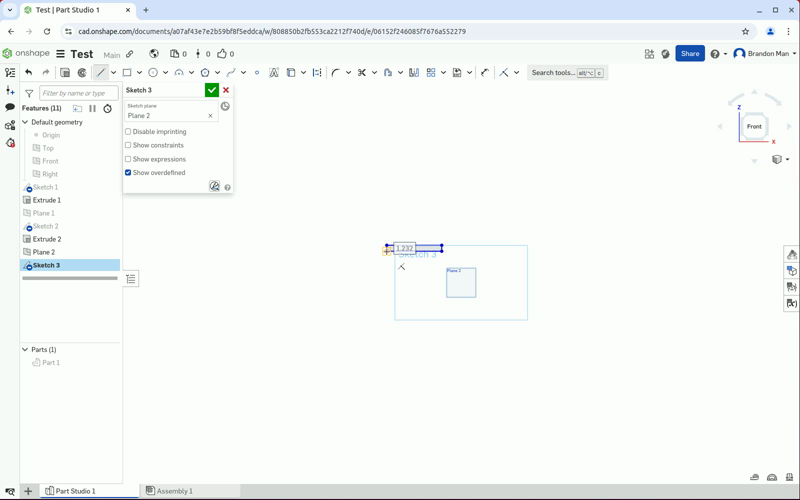
key(esc)
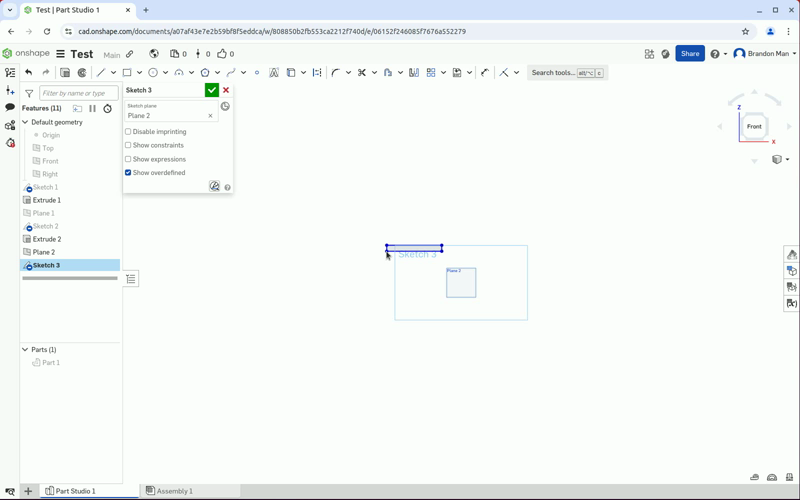
mouse_move(403, 249)
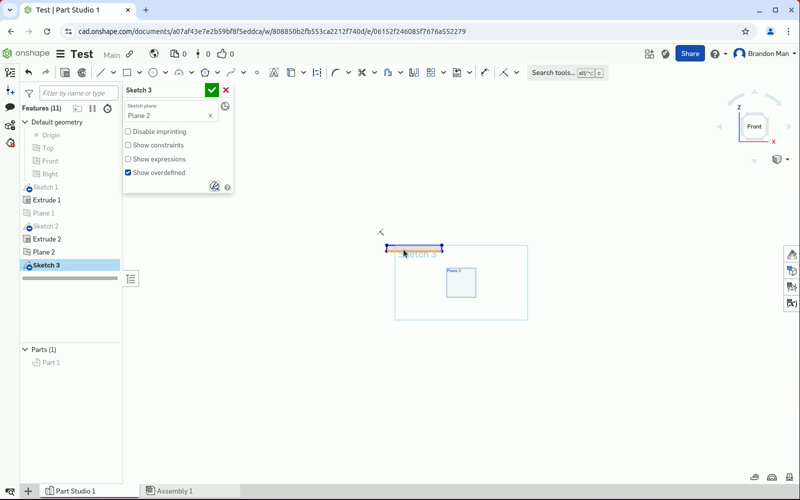
scroll(6)
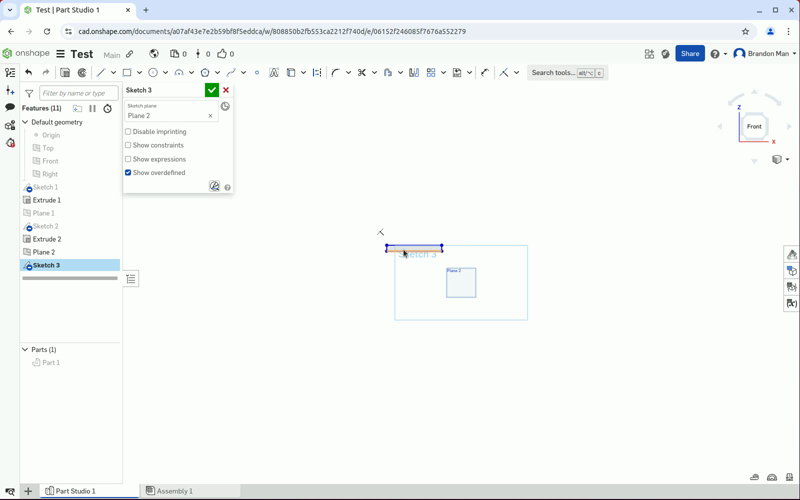
scroll(6)
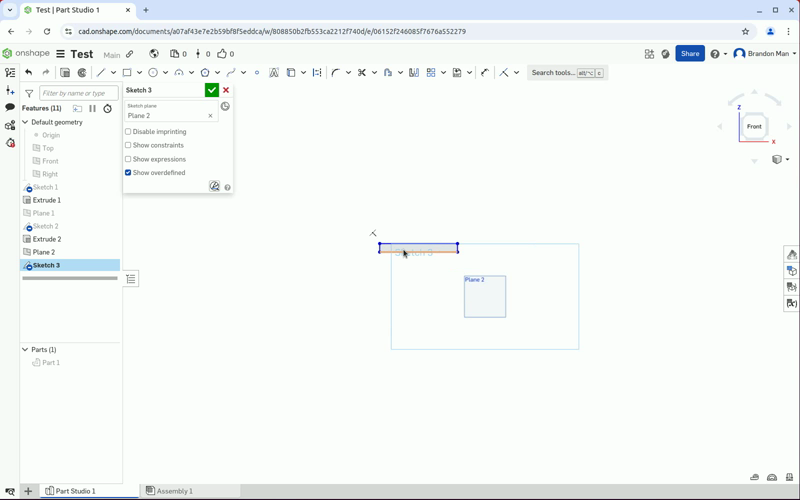
scroll(6)
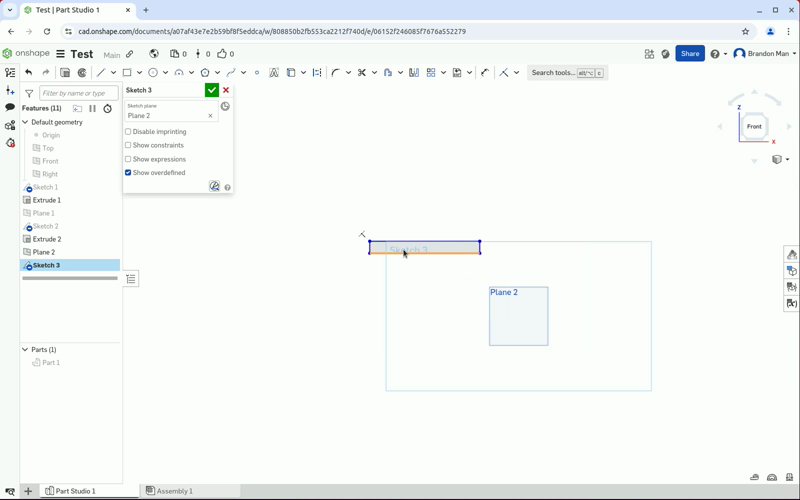
scroll(6)
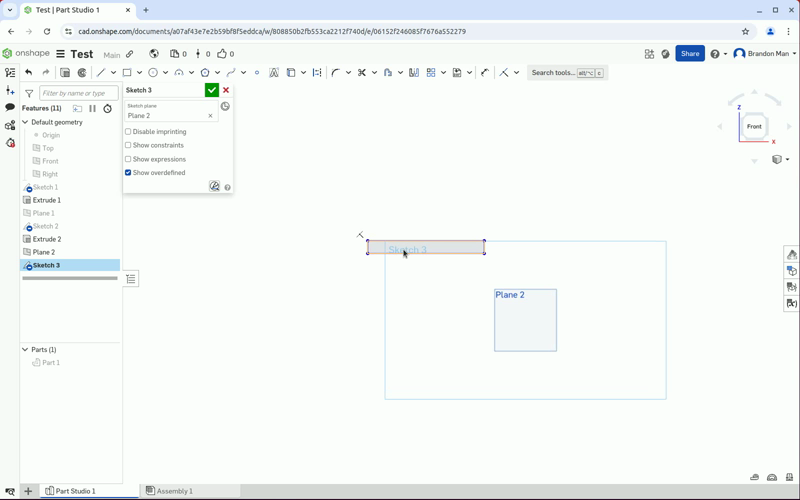
scroll(6)
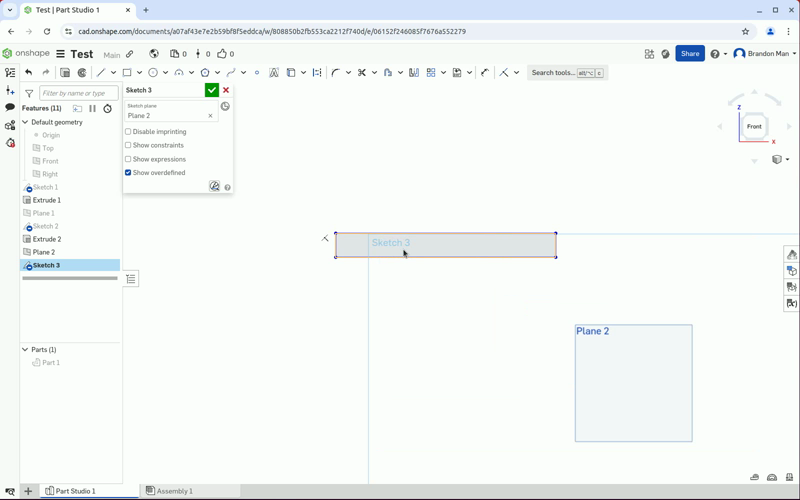
scroll(6)
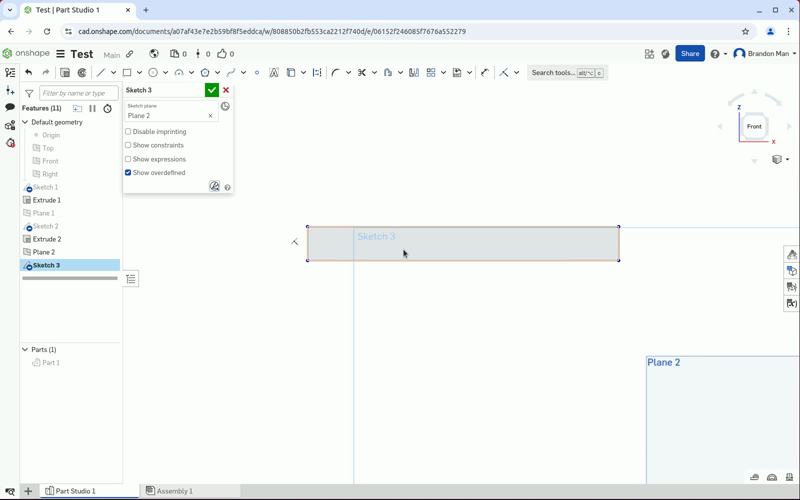
scroll(6)
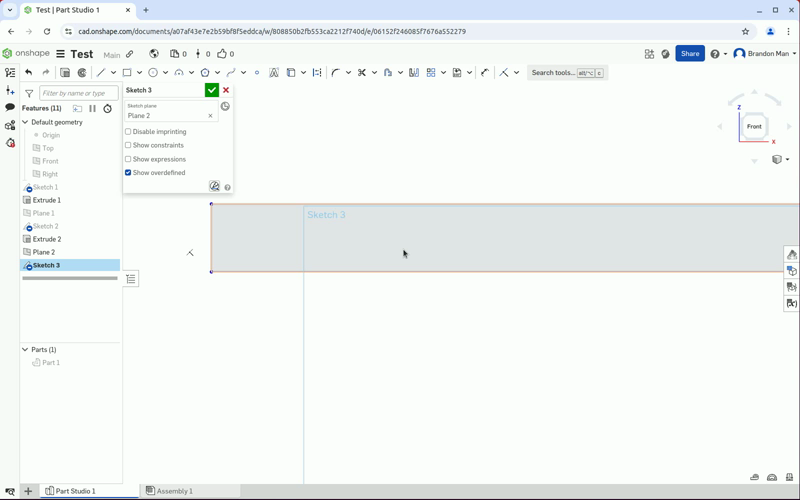
click(403, 249)
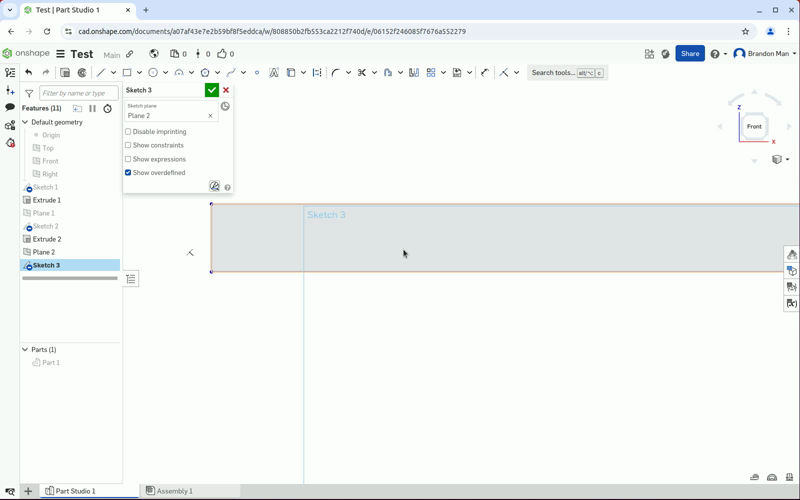
scroll(-6)
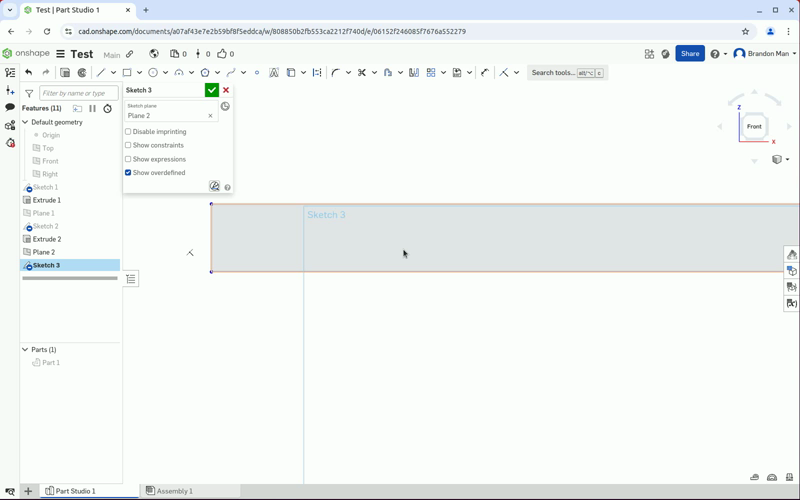
scroll(-6)
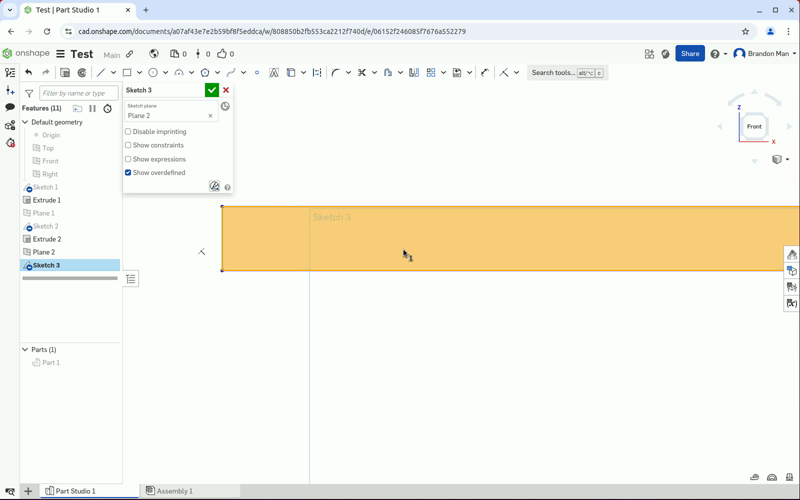
scroll(-6)
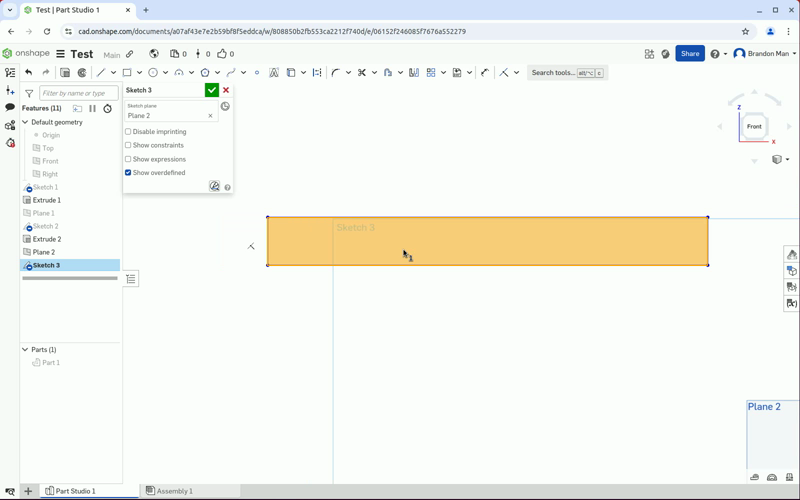
scroll(-6)
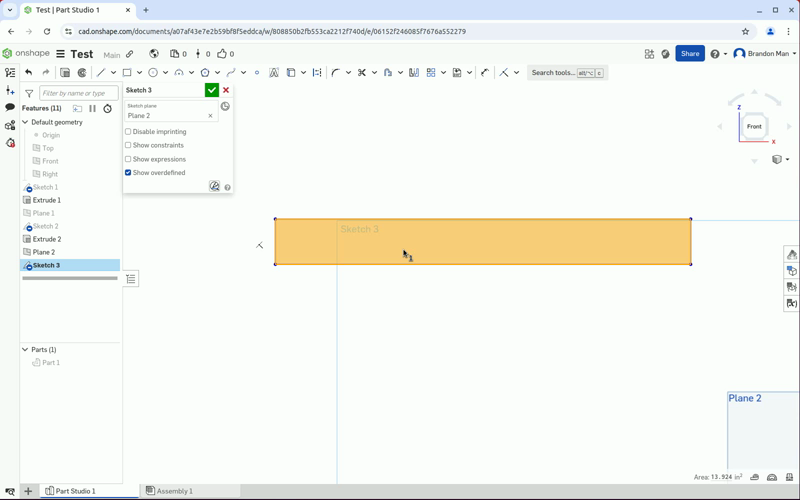
scroll(-6)
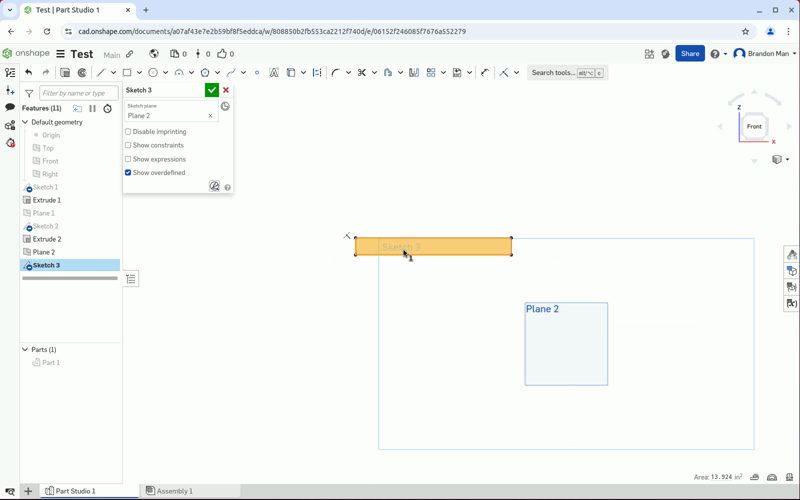
scroll(-6)
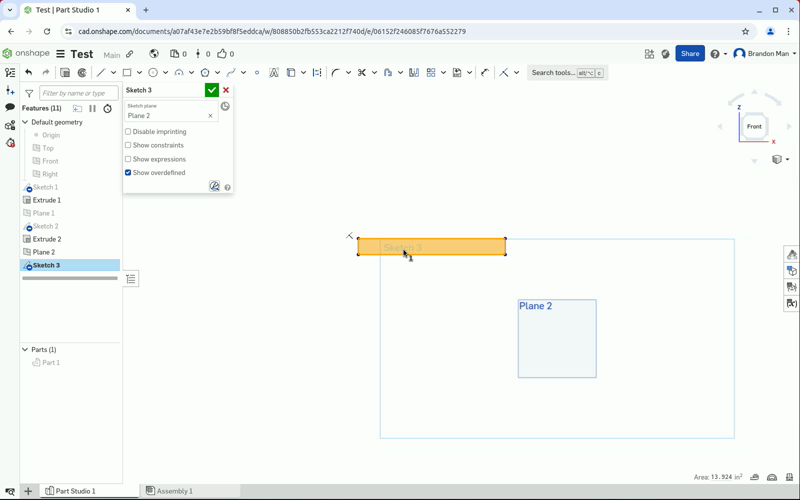
scroll(-6)
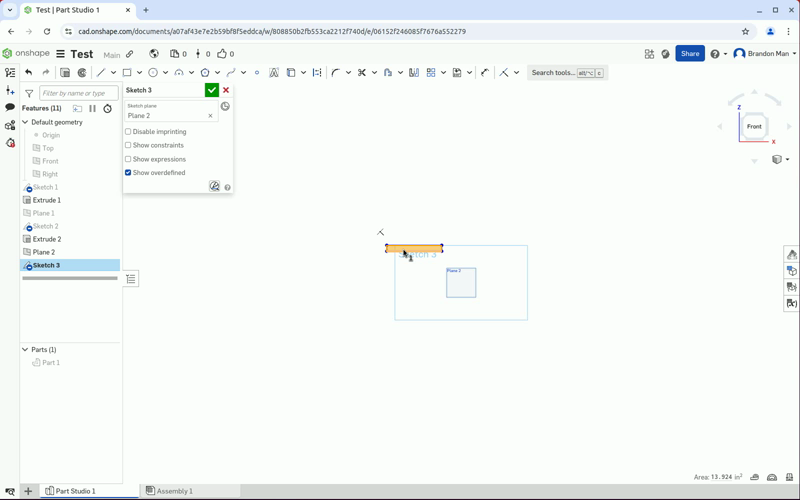
mouse_move(73, 352)
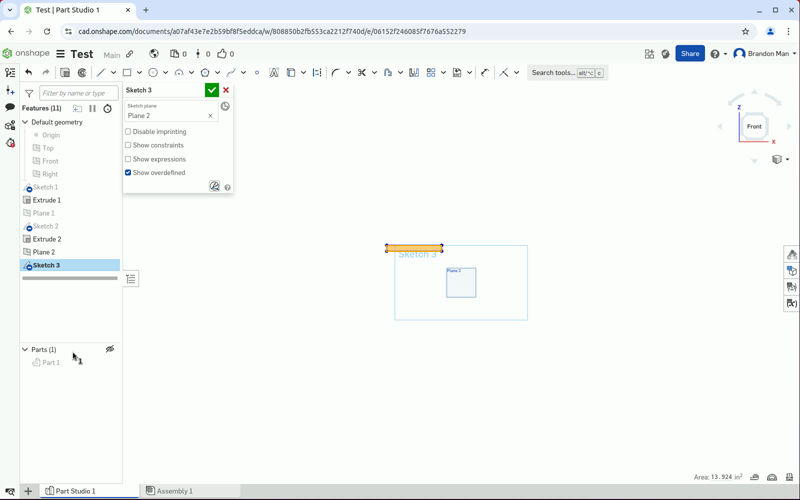
key(shift+y)
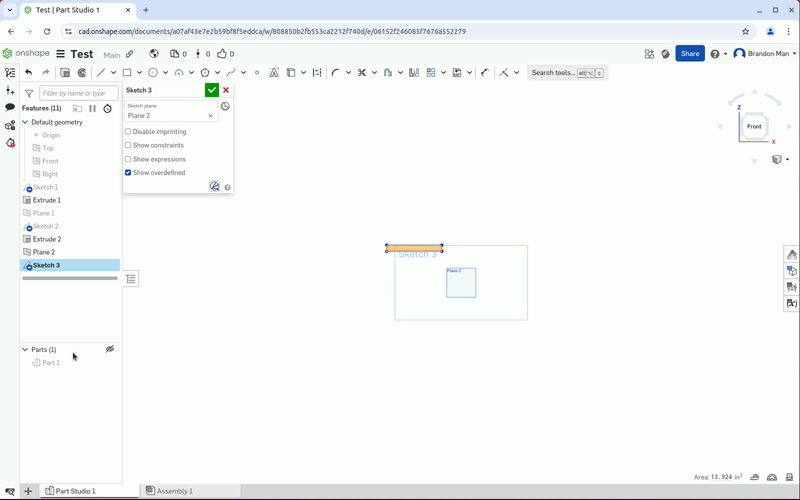
key(shift+e)
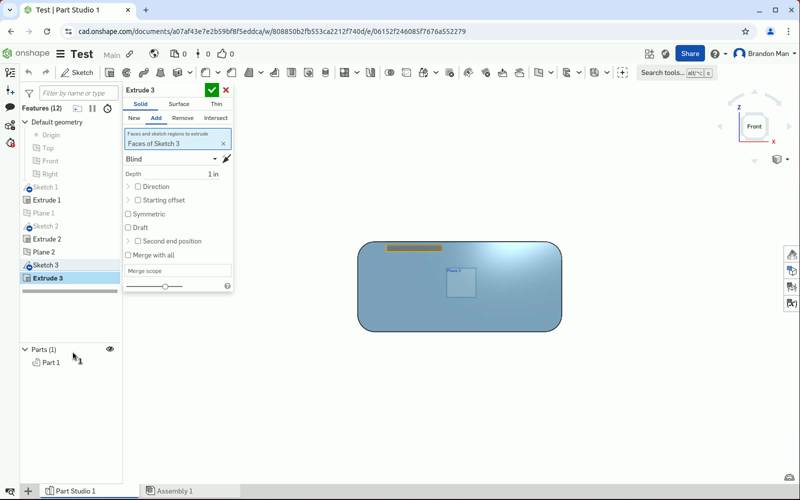
mouse_move(143, 106)
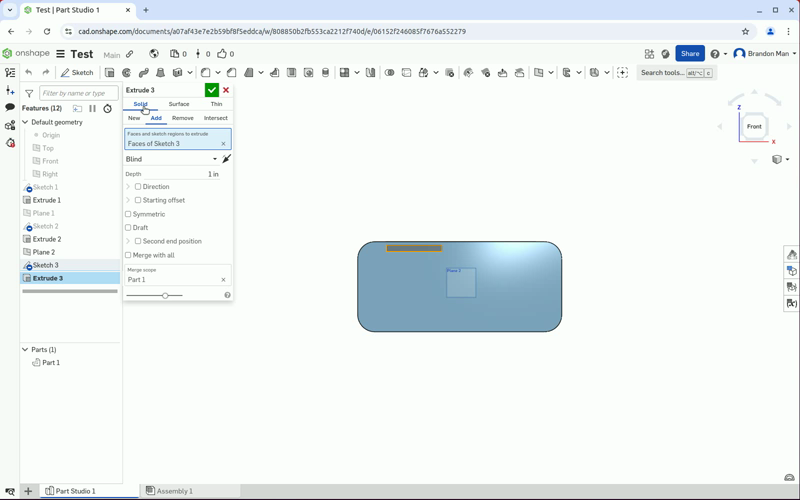
click(143, 106)
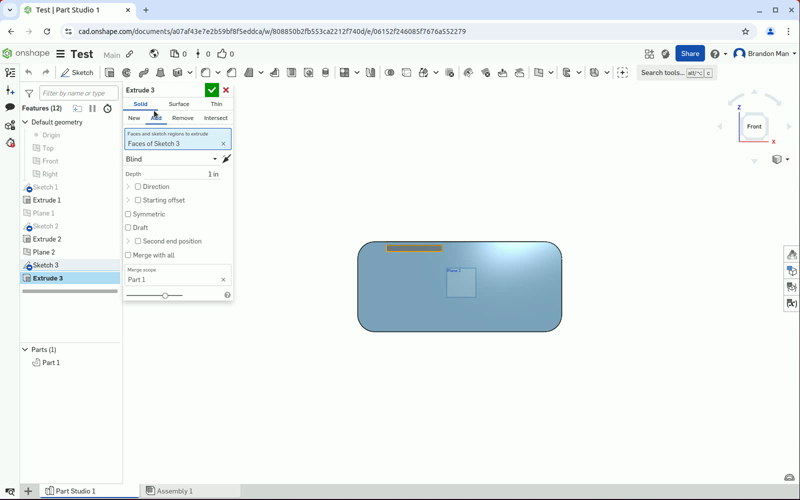
mouse_move(186, 120)
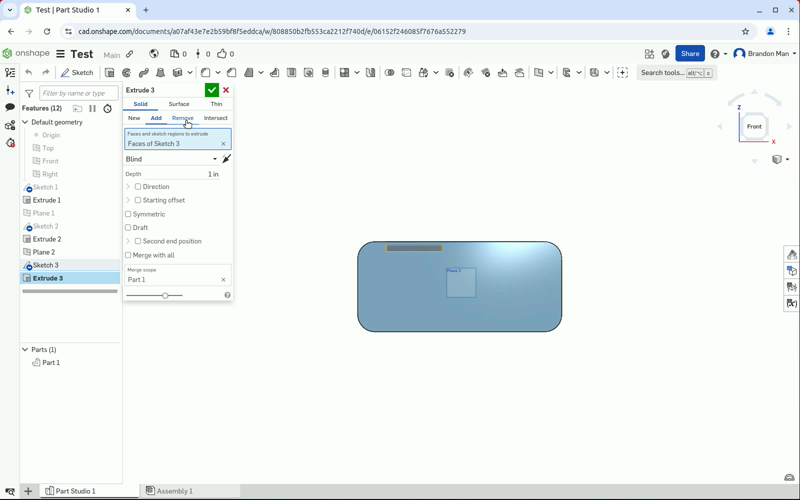
click(186, 120)
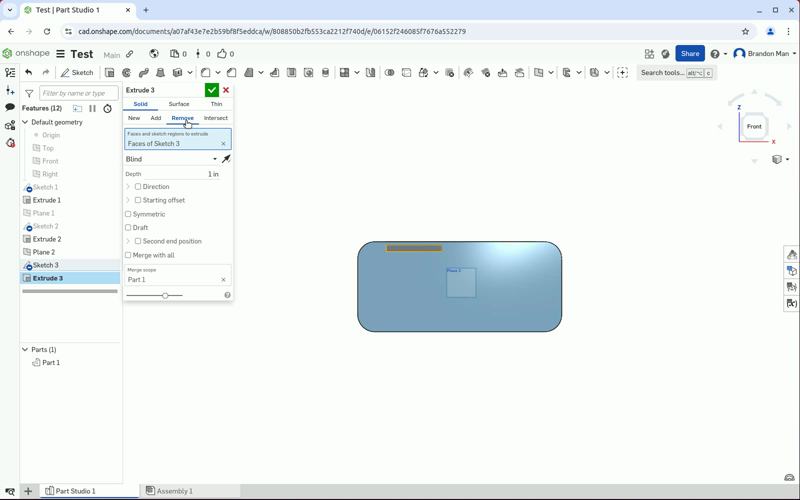
key(tab, 4)
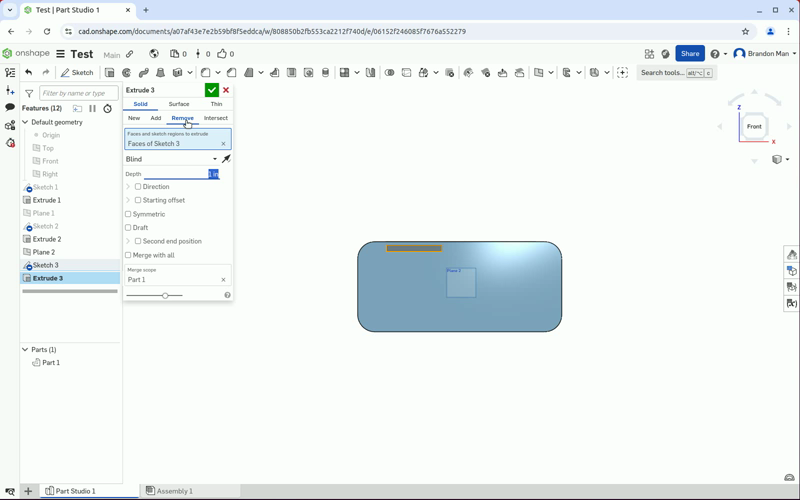
text(1.444)
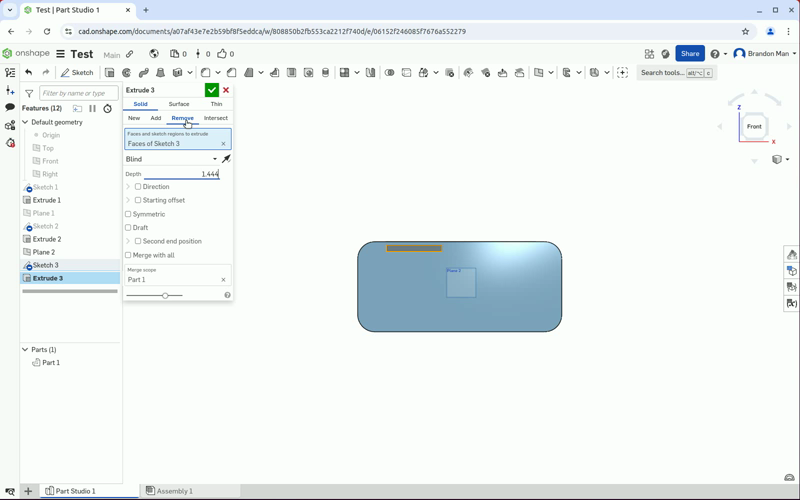
key(tab, 6)
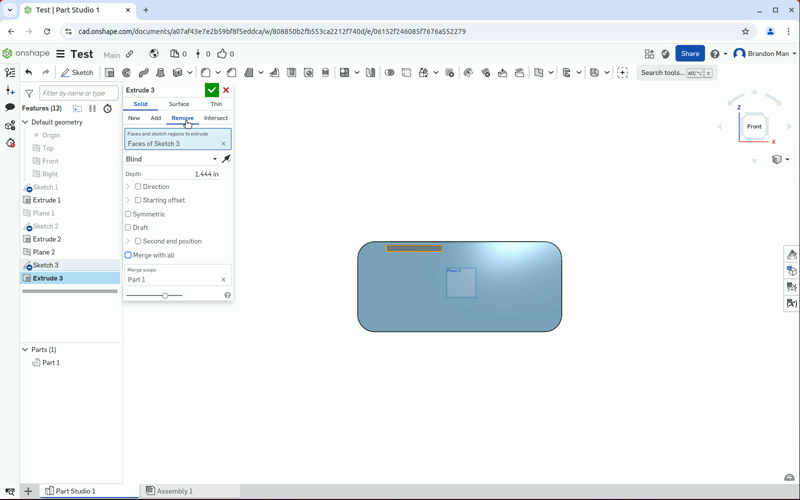
key(space)
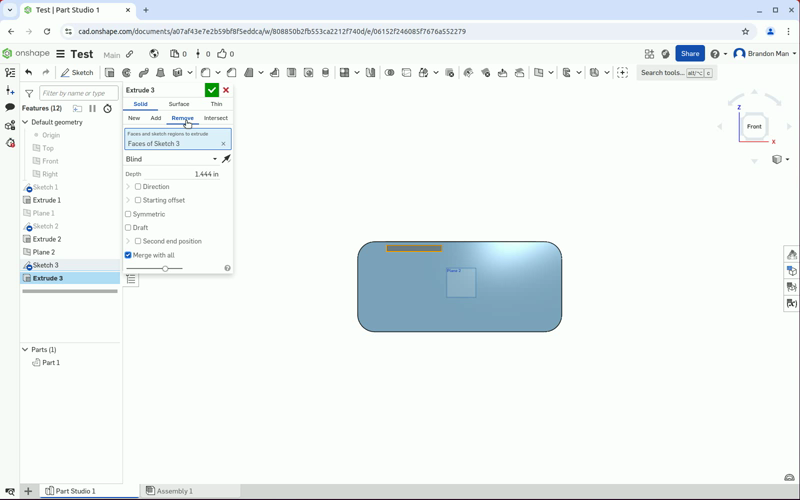
key(enter)
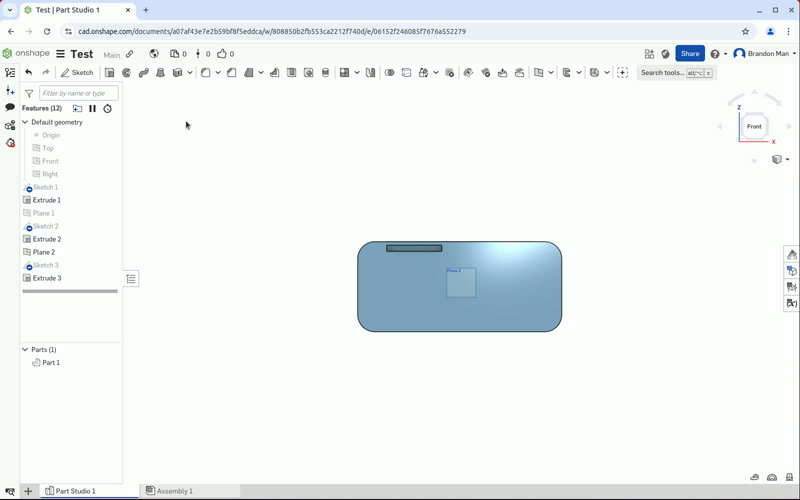
key(shift+h)
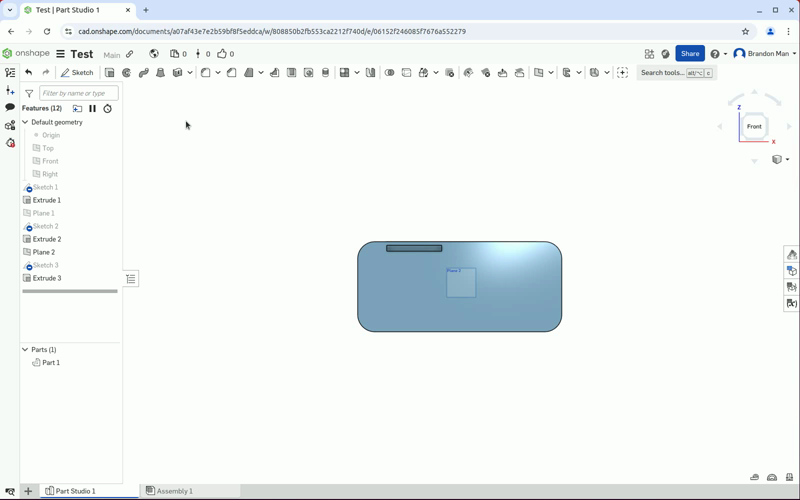
key(shift+h)
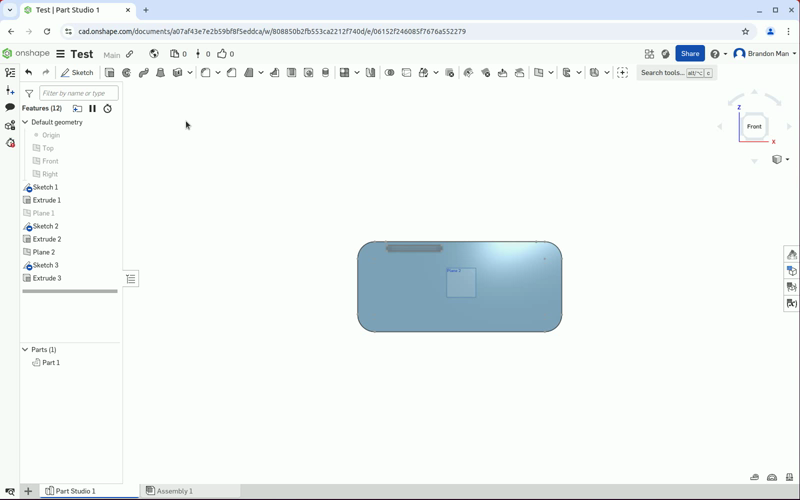
key(shift+7)
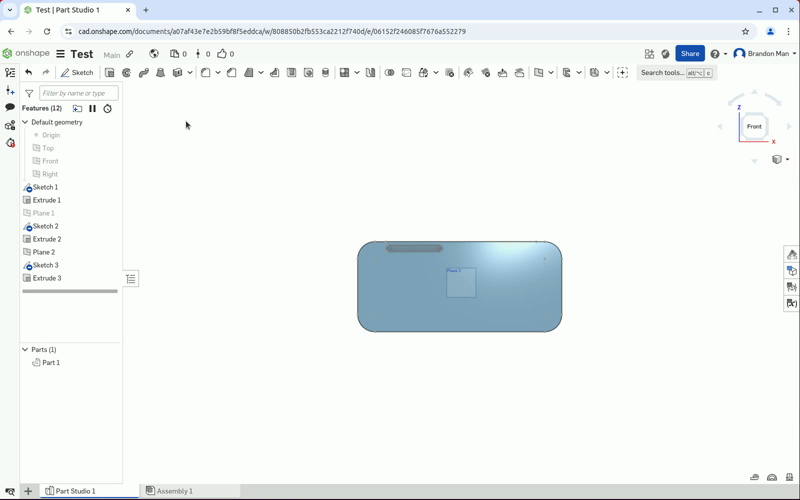
key(left, 2)
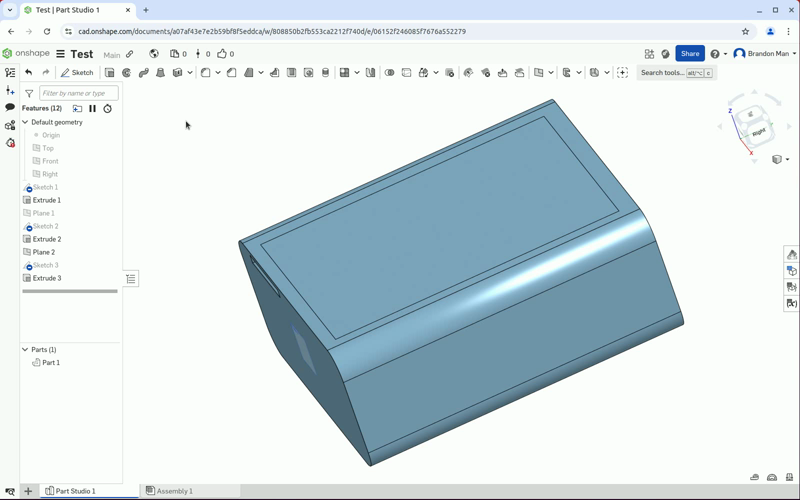
key(down, 2)
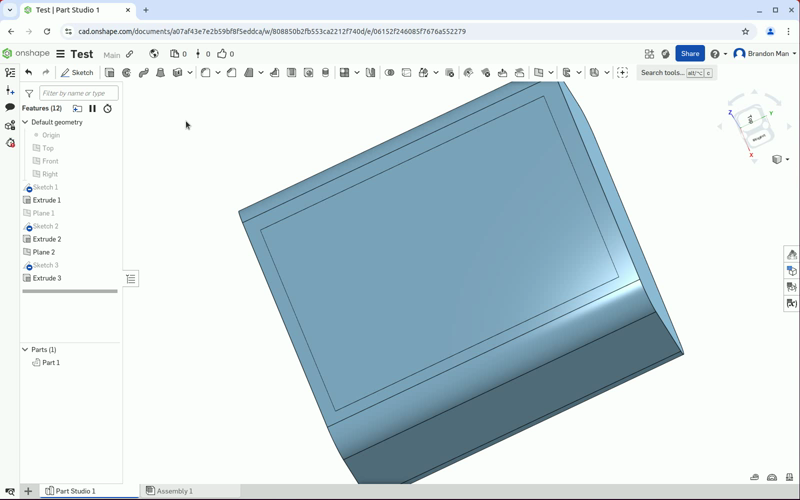
key(up, 2)
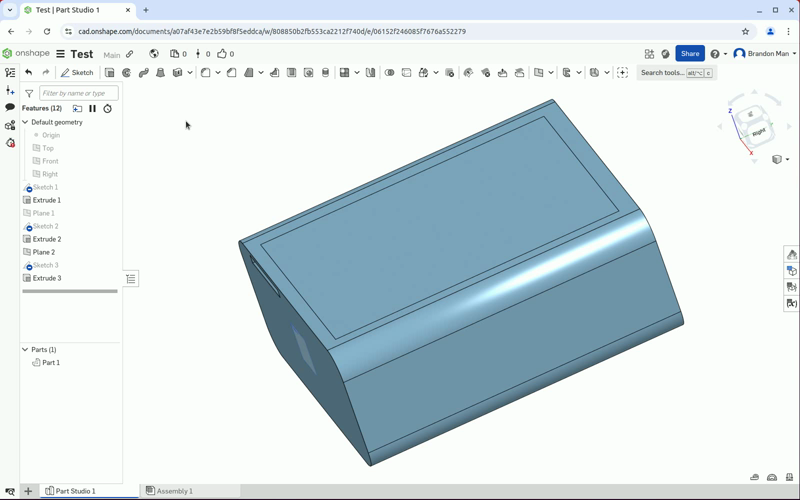
key(right, 2)
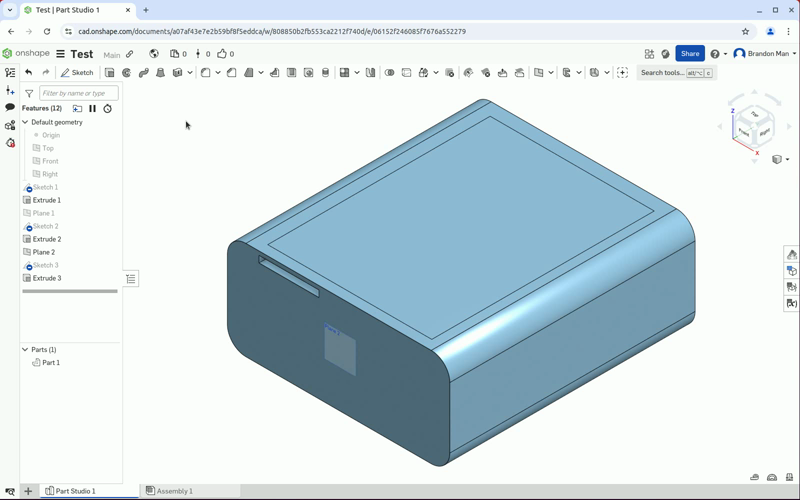
mouse_move(73, 189)
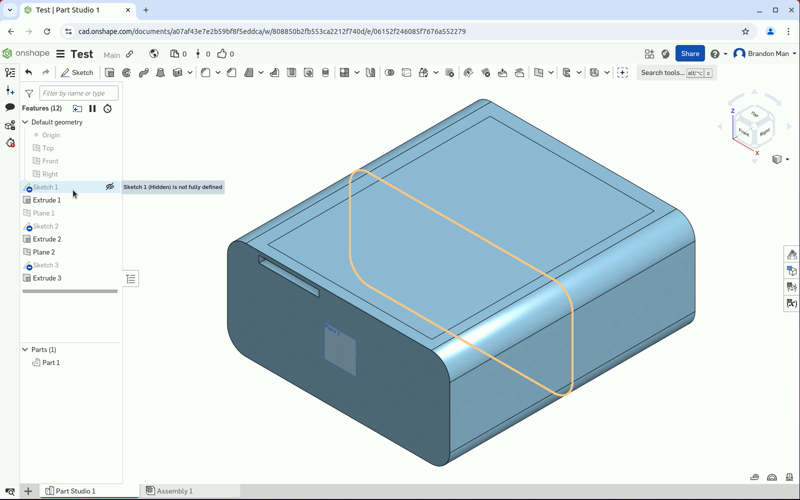
click(73, 189)